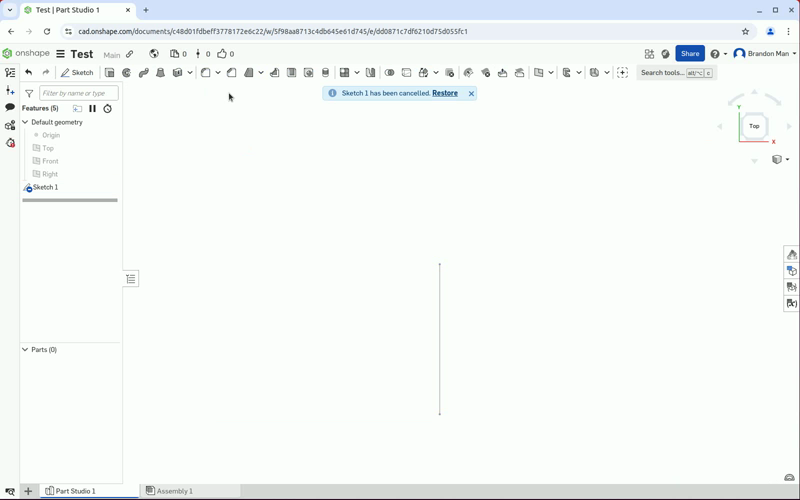
key(shift+h)
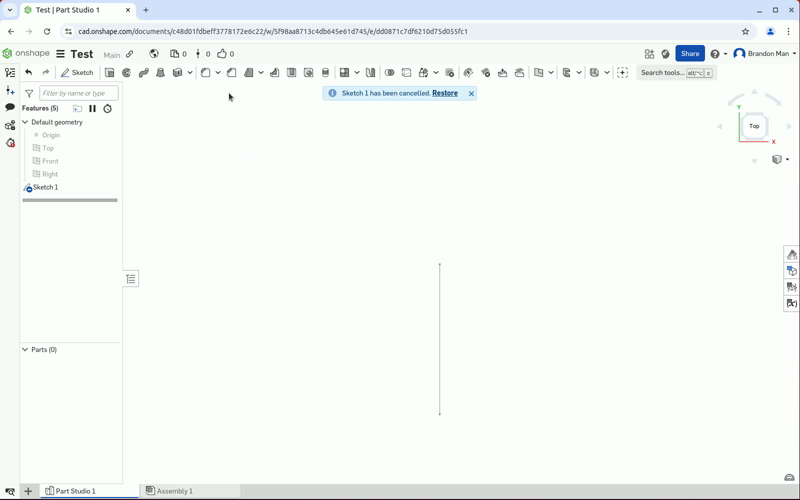
key(shift+s)
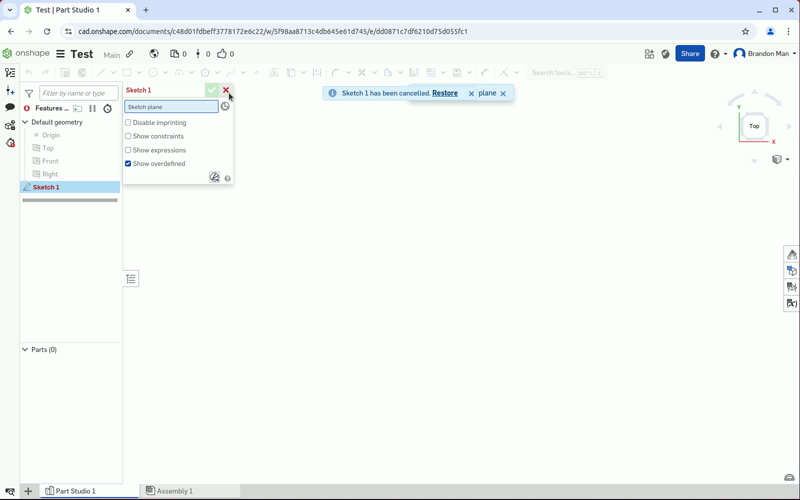
mouse_move(73, 150)
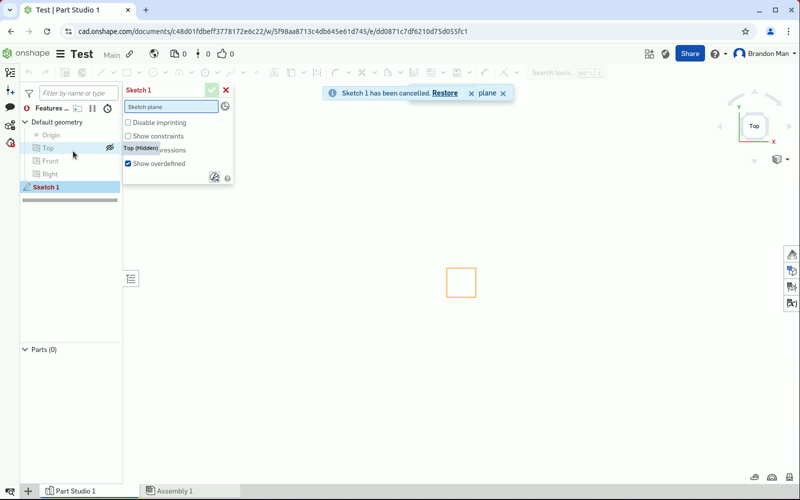
click(73, 150)
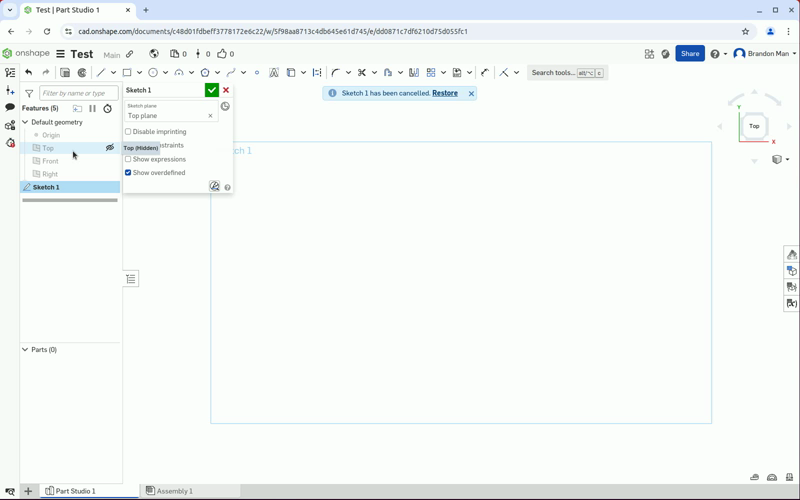
mouse_move(73, 352)
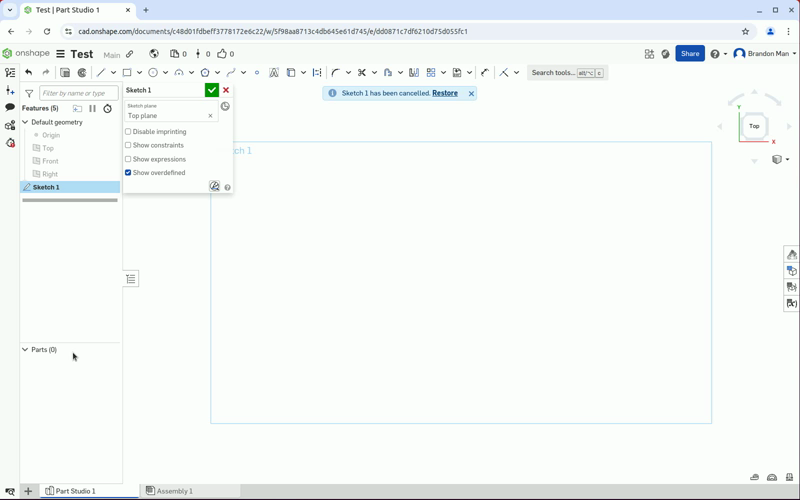
key(y)
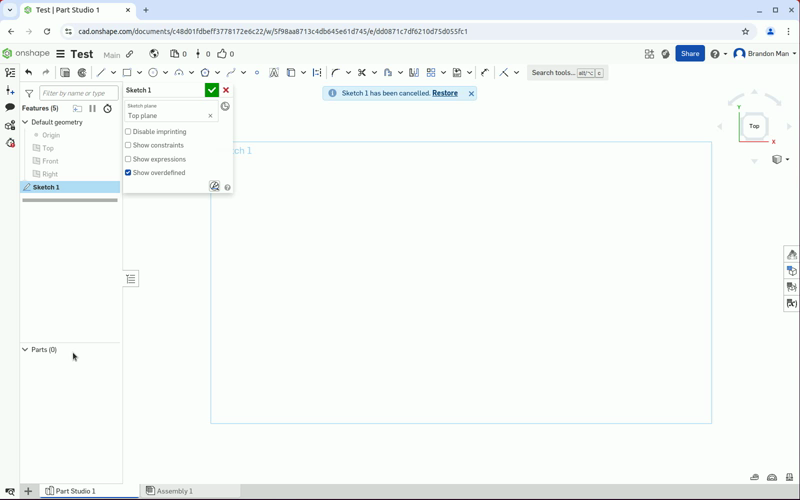
key(l)
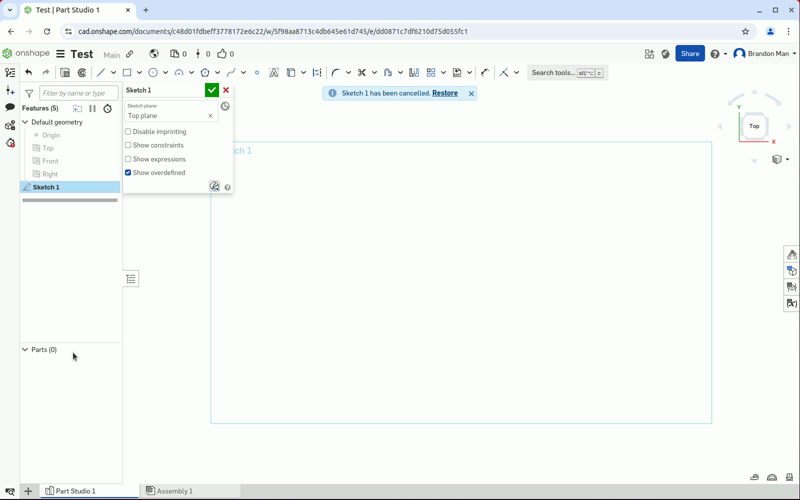
key_down(shift)
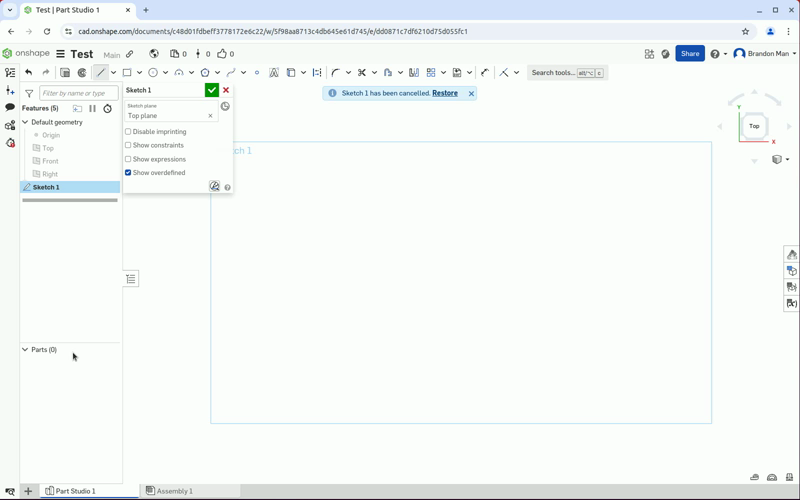
mouse_move(493, 307)
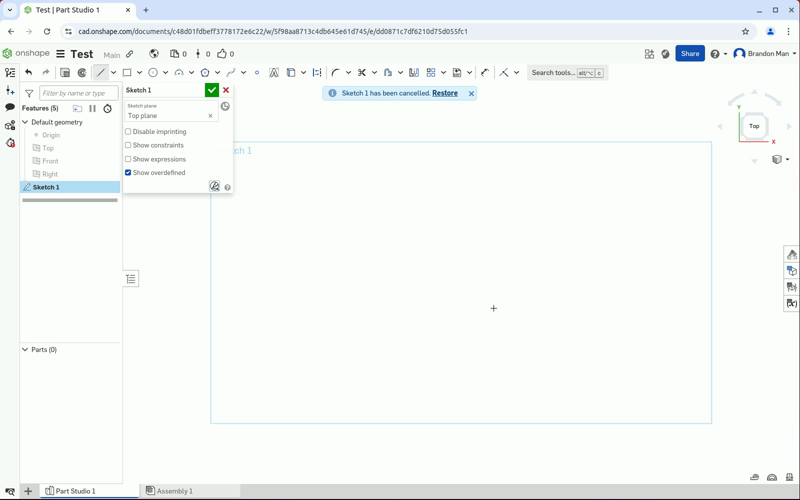
click(493, 307)
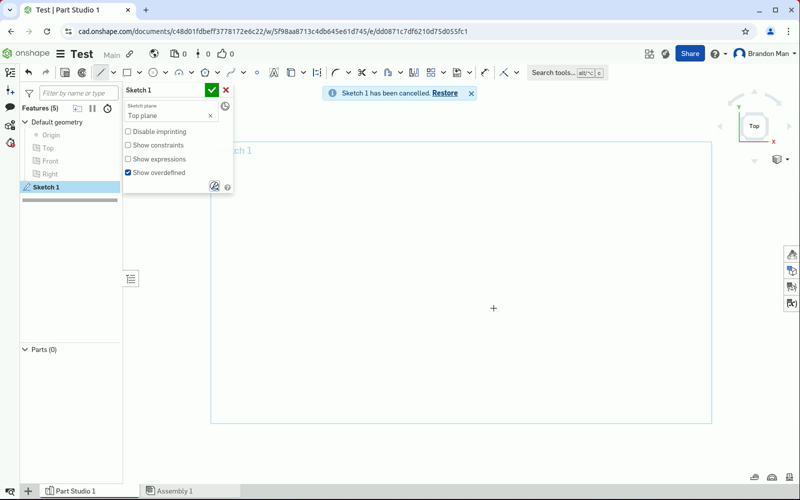
key_up(shift)
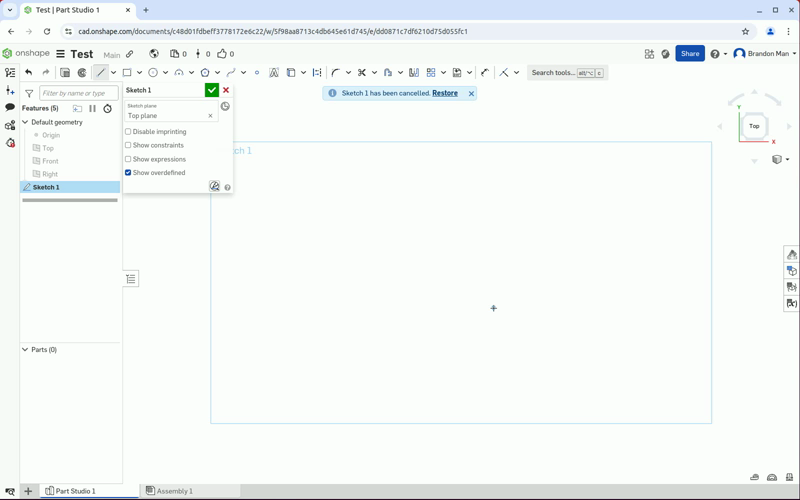
key_down(shift)
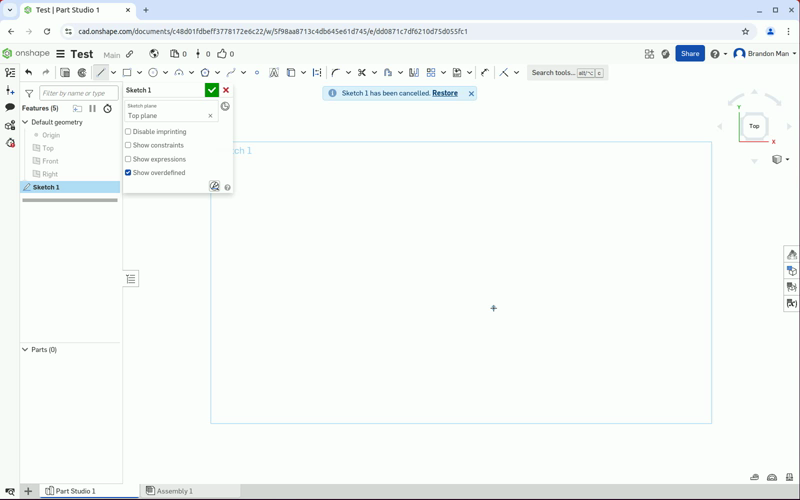
mouse_move(523, 307)
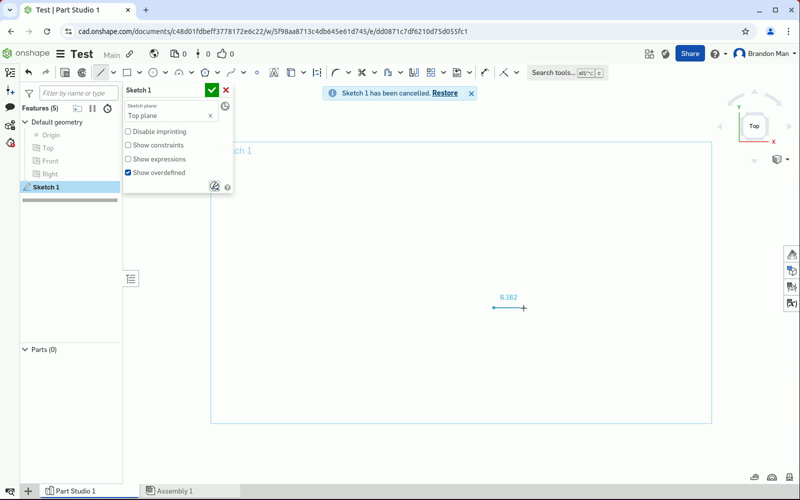
mouse_move(536, 307)
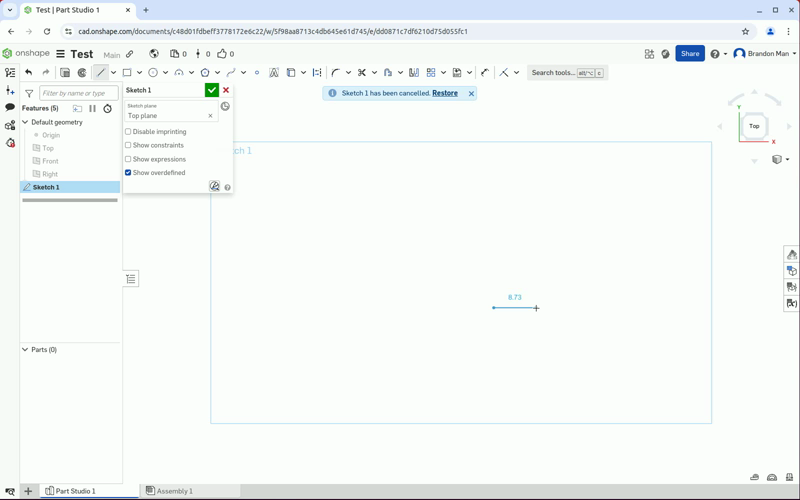
click(536, 307)
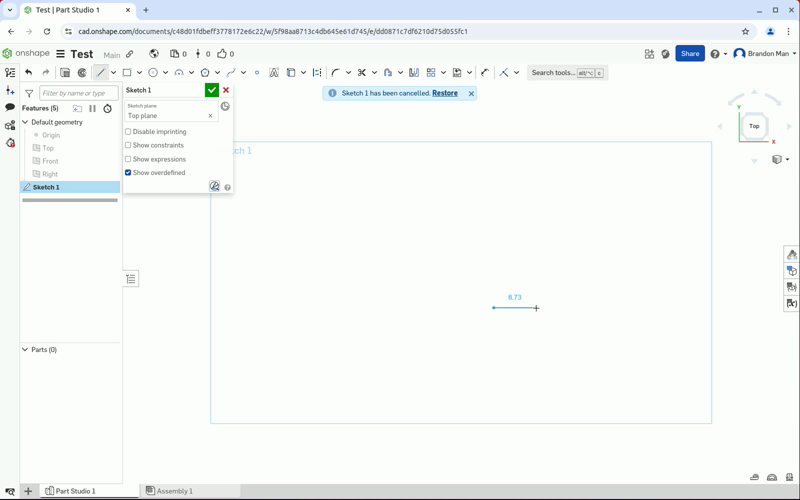
key_up(shift)
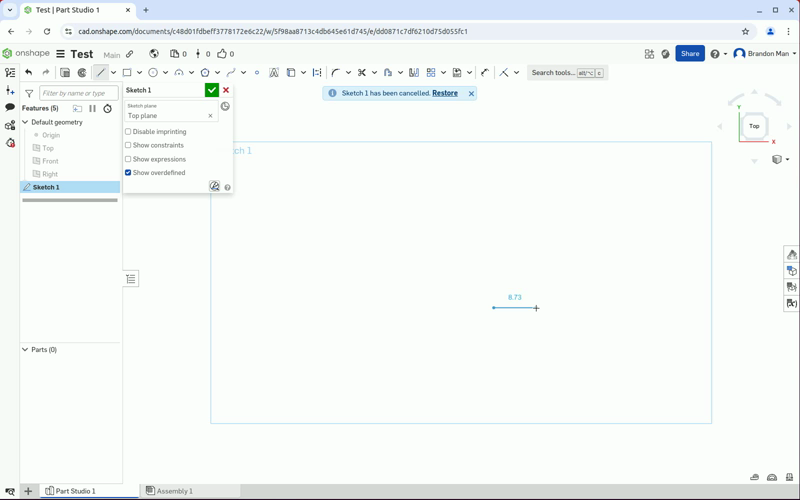
key(esc)
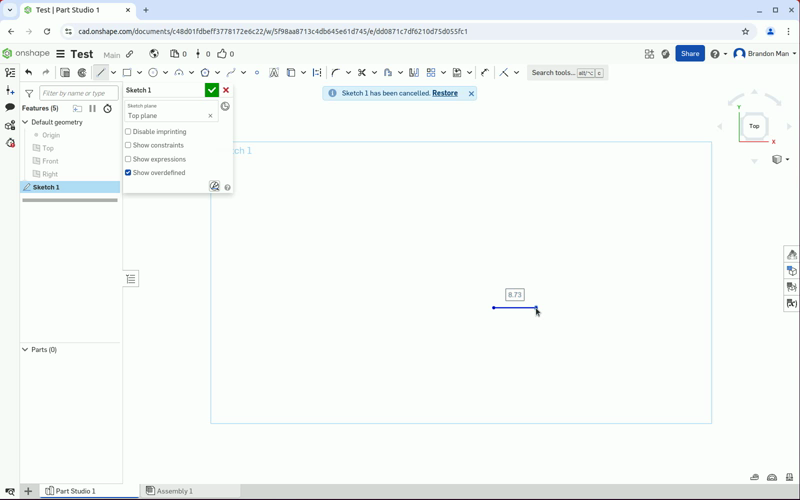
key(a)
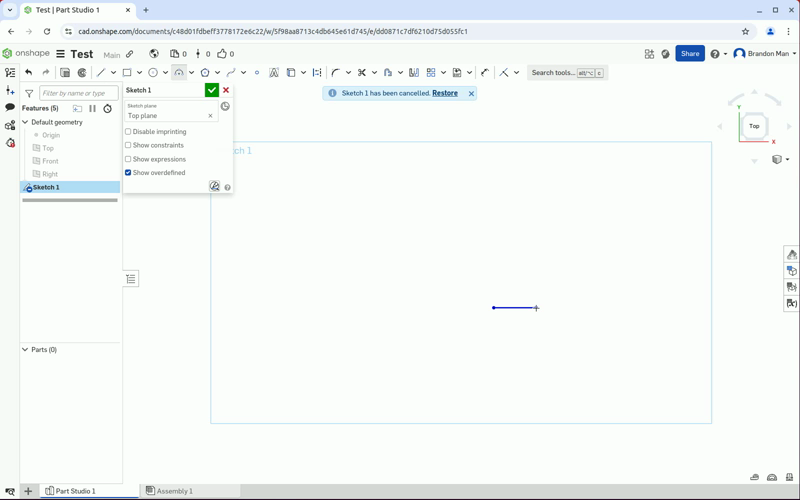
mouse_move(536, 307)
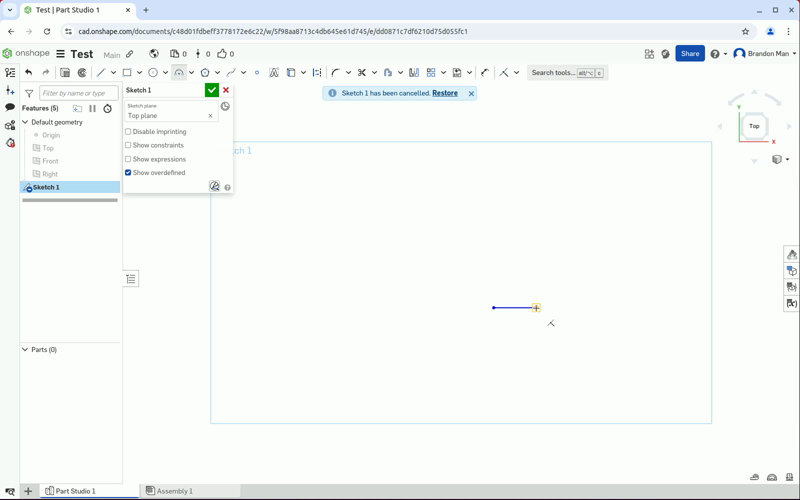
click(536, 307)
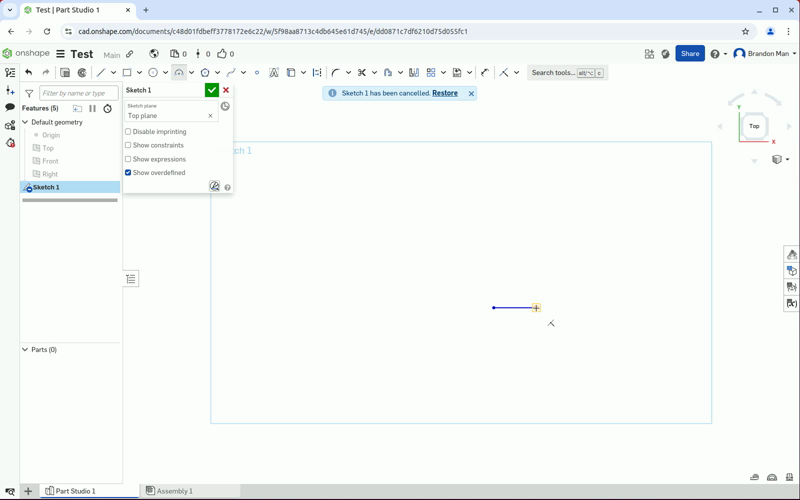
key_down(shift)
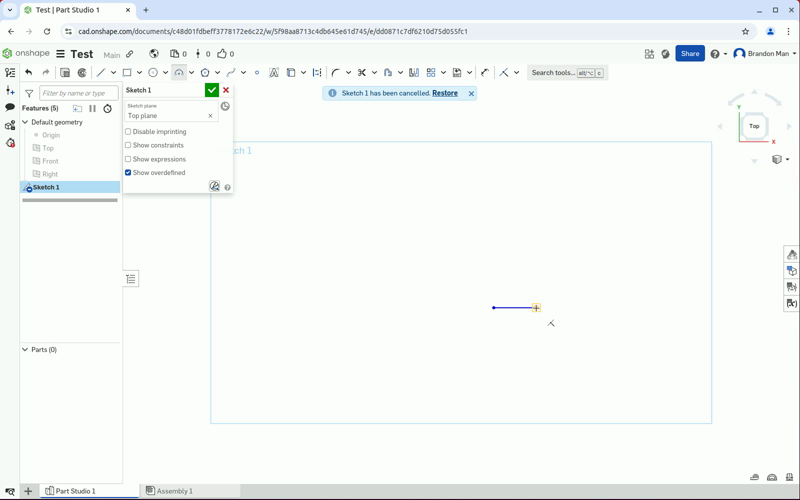
mouse_move(536, 258)
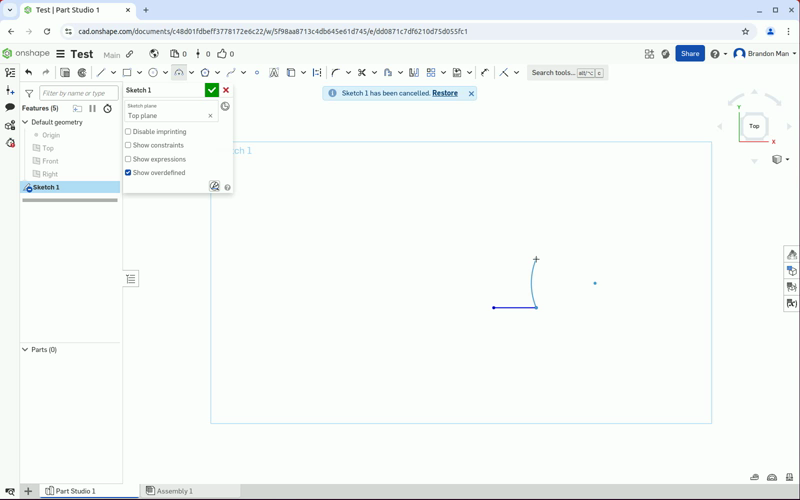
click(536, 258)
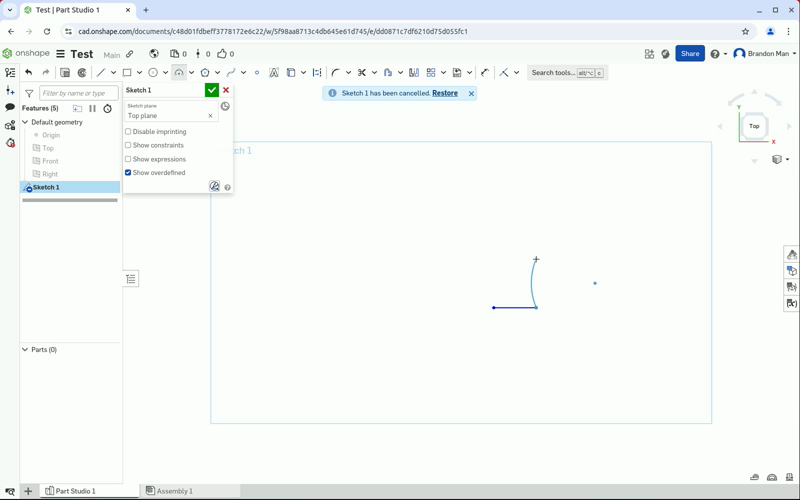
mouse_move(385, 283)
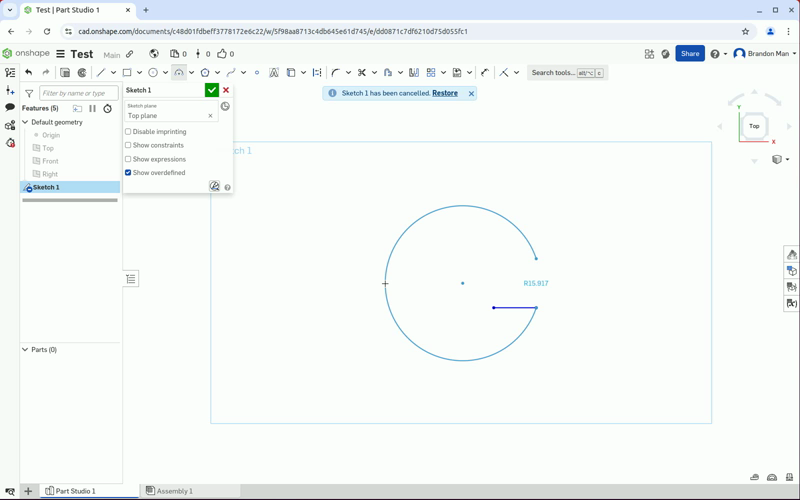
click(385, 283)
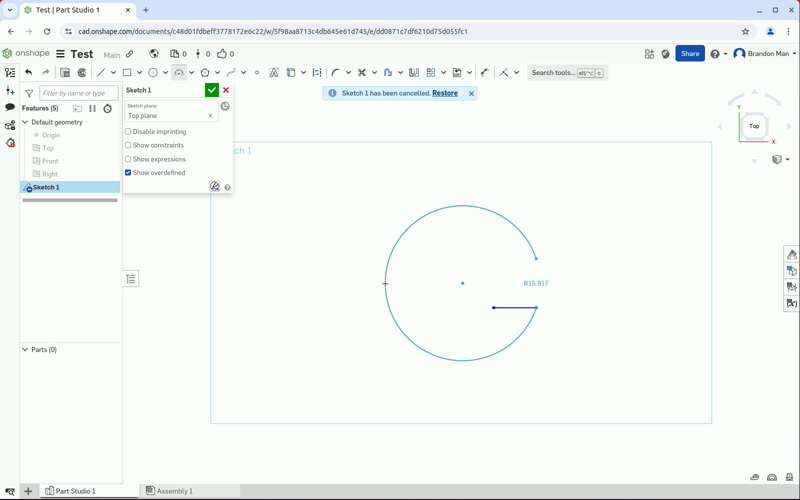
key_up(shift)
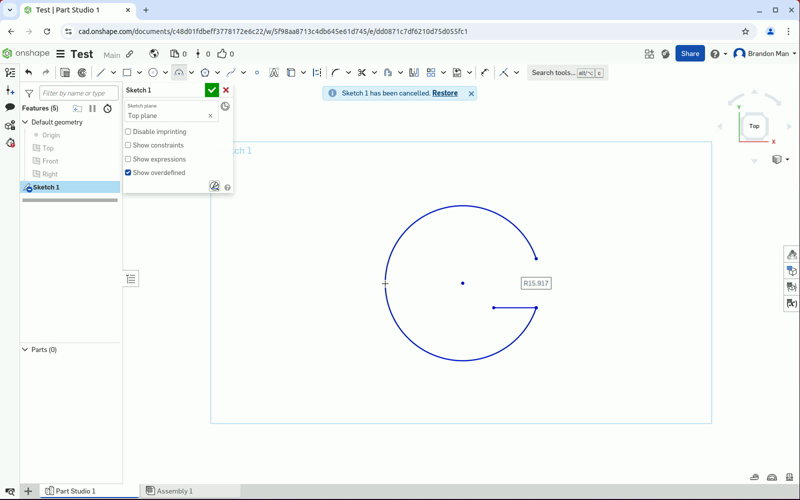
key(esc)
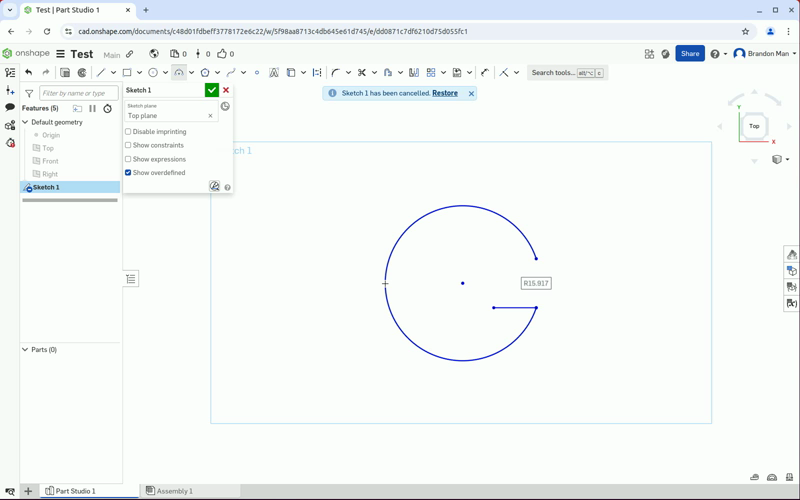
key(l)
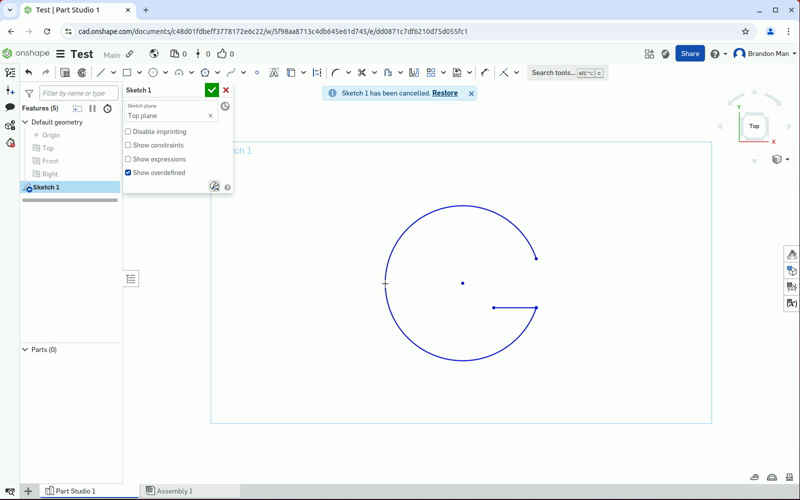
mouse_move(536, 258)
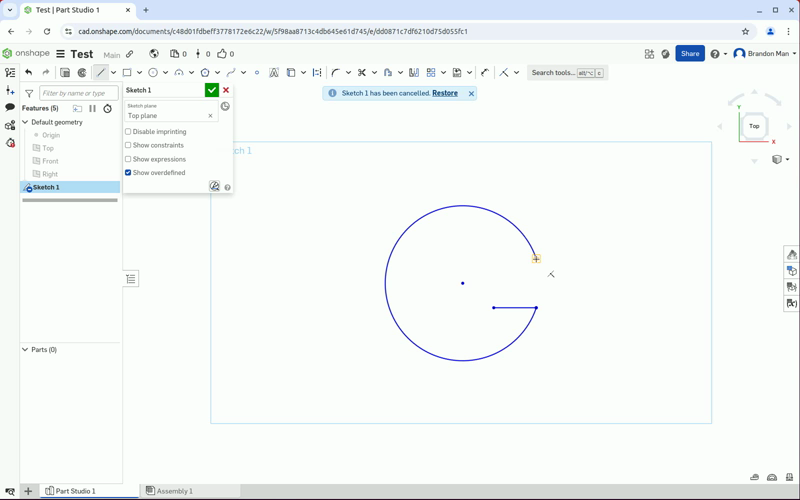
click(536, 258)
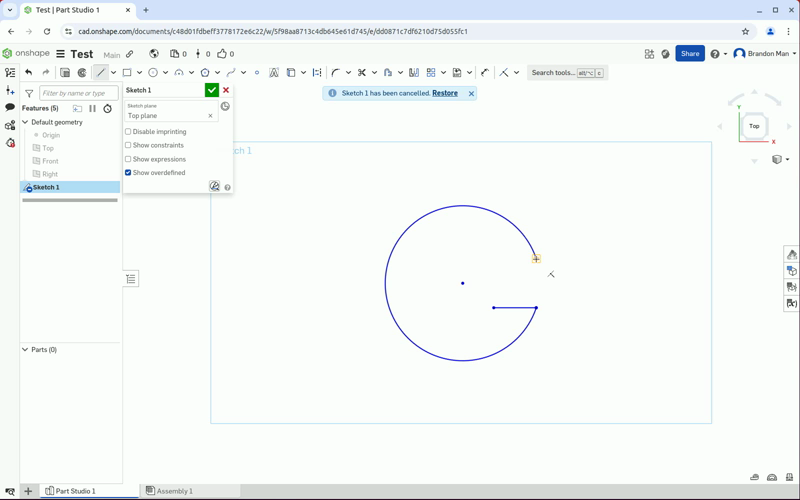
key_down(shift)
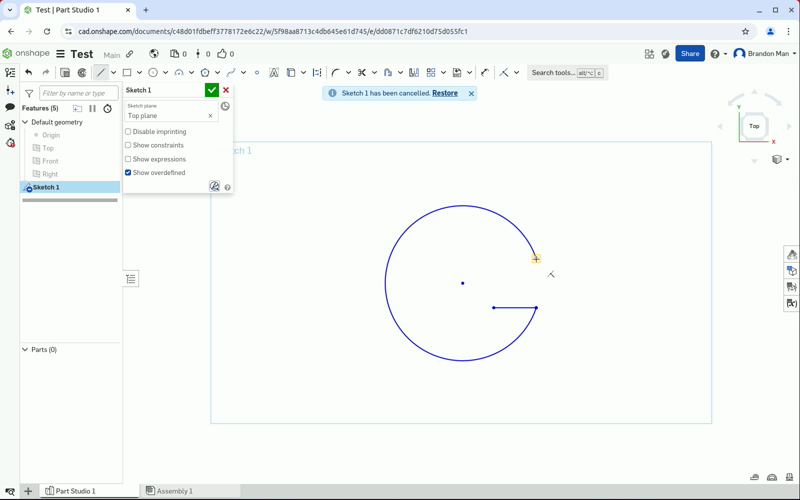
mouse_move(566, 258)
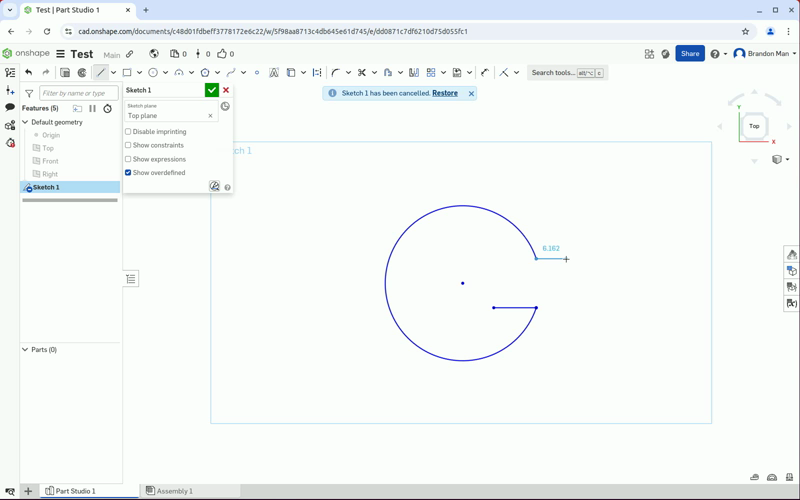
mouse_move(493, 258)
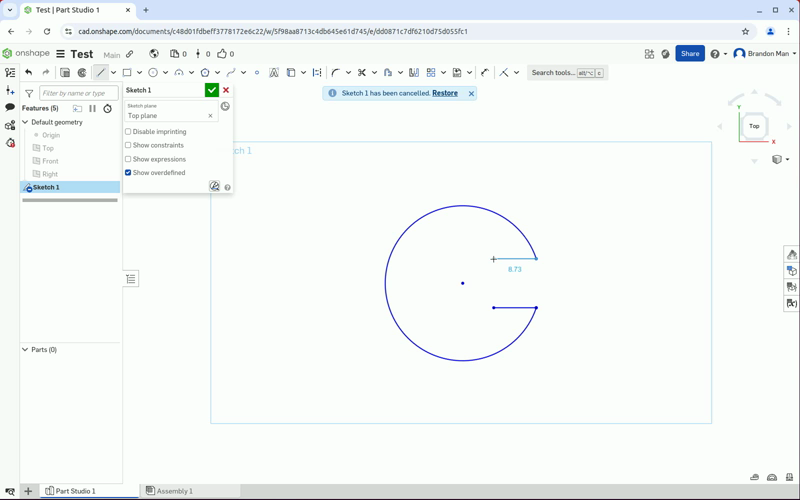
click(493, 258)
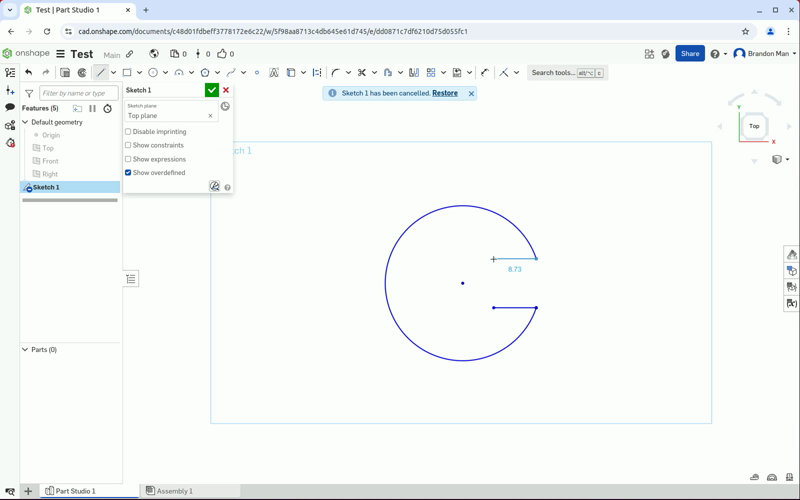
key_up(shift)
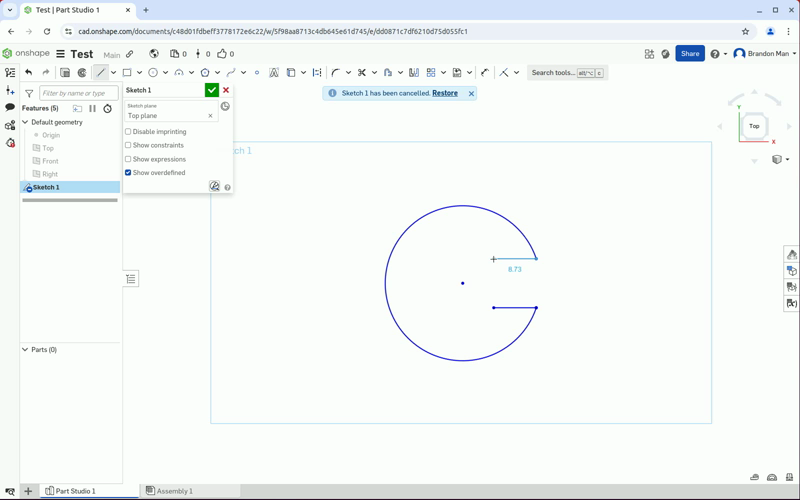
mouse_move(523, 258)
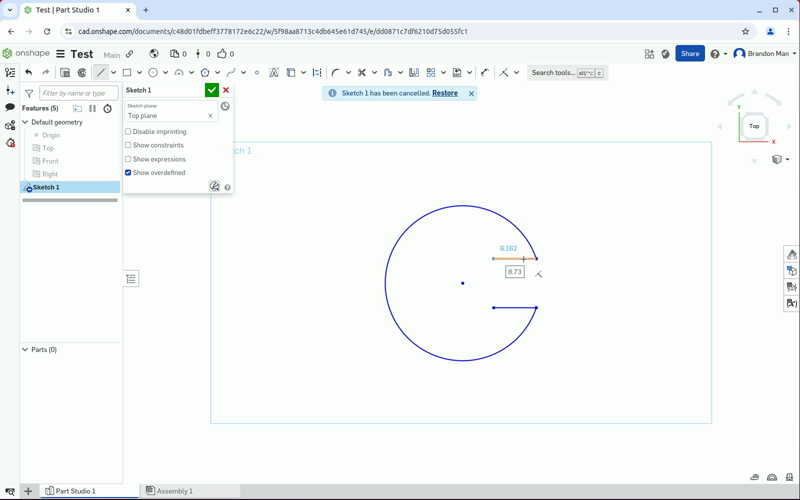
key_down(shift)
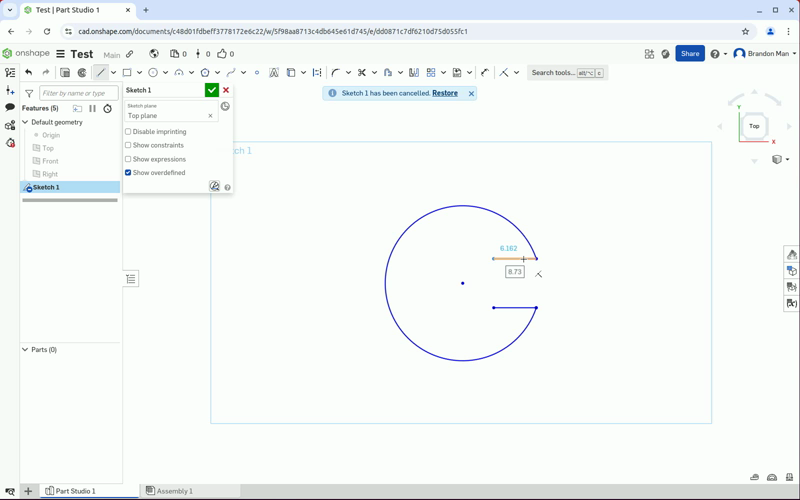
mouse_move(493, 307)
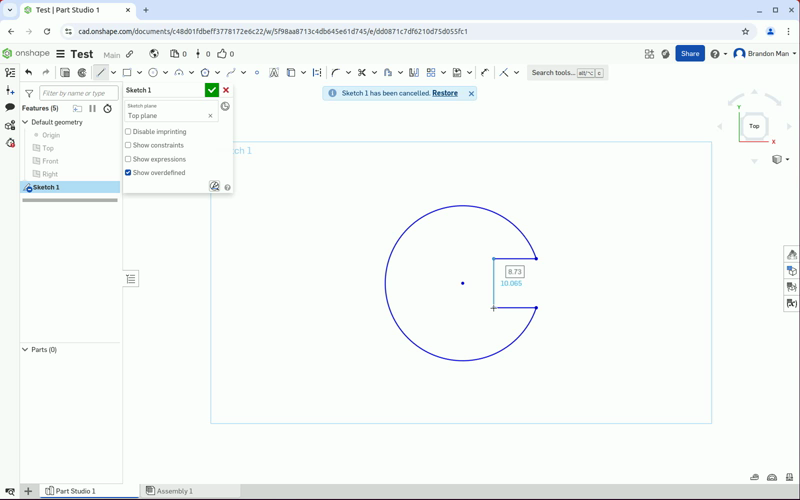
key_up(shift)
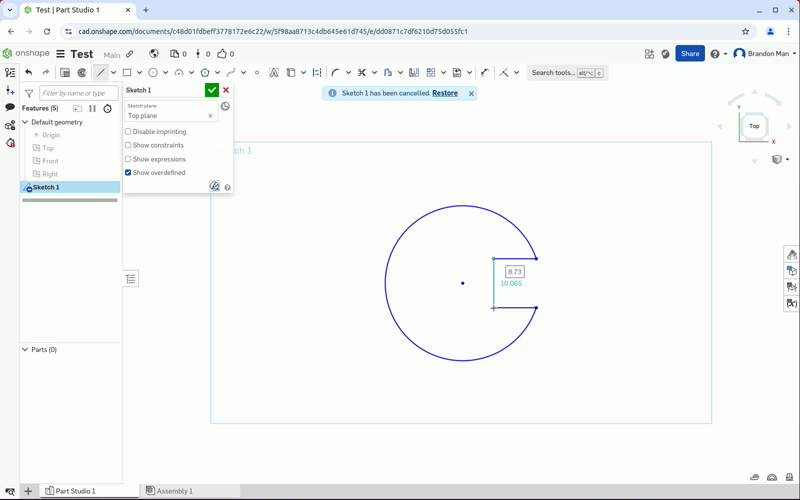
click(493, 307)
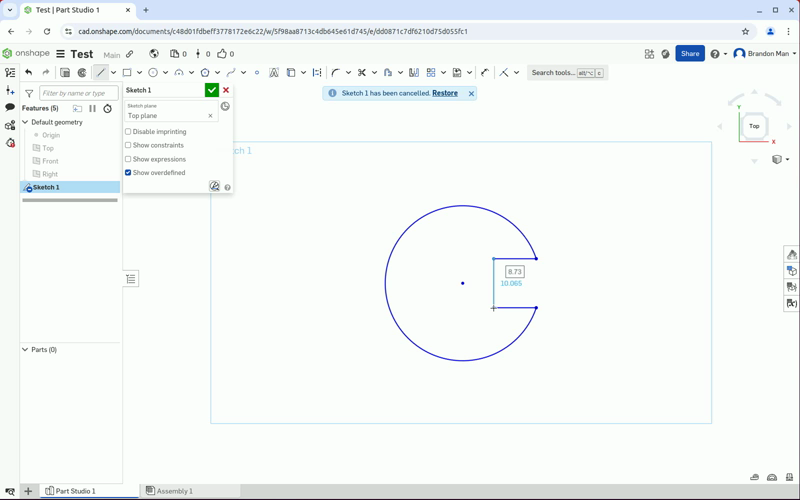
key(esc)
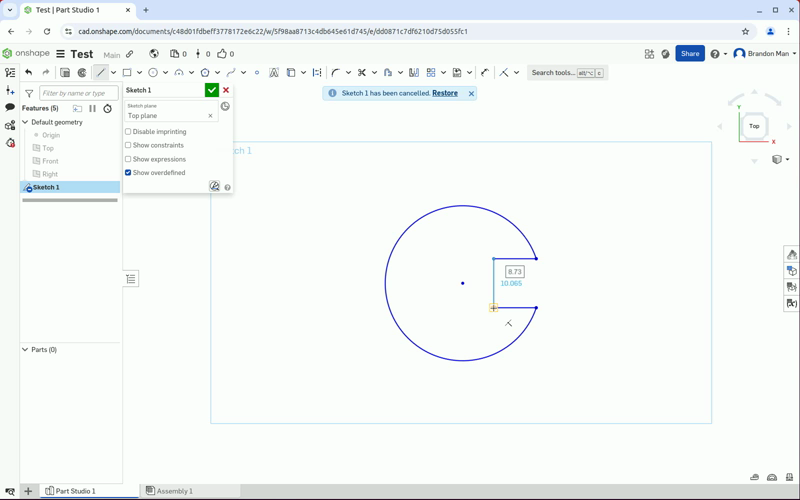
mouse_move(455, 344)
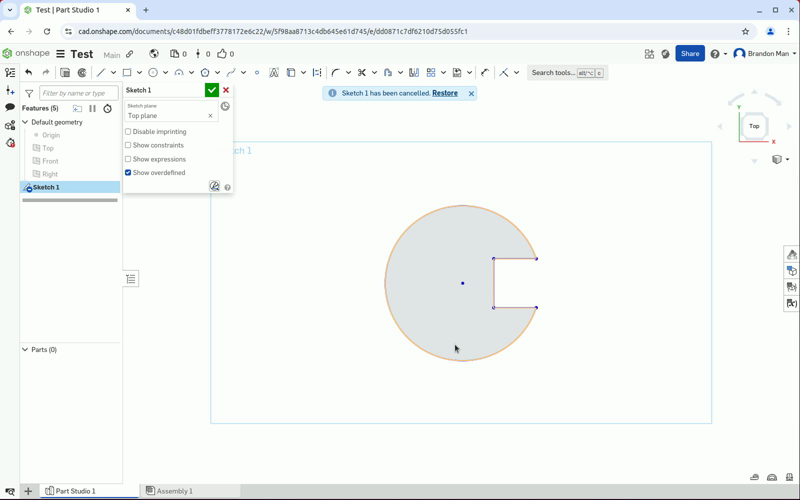
click(455, 344)
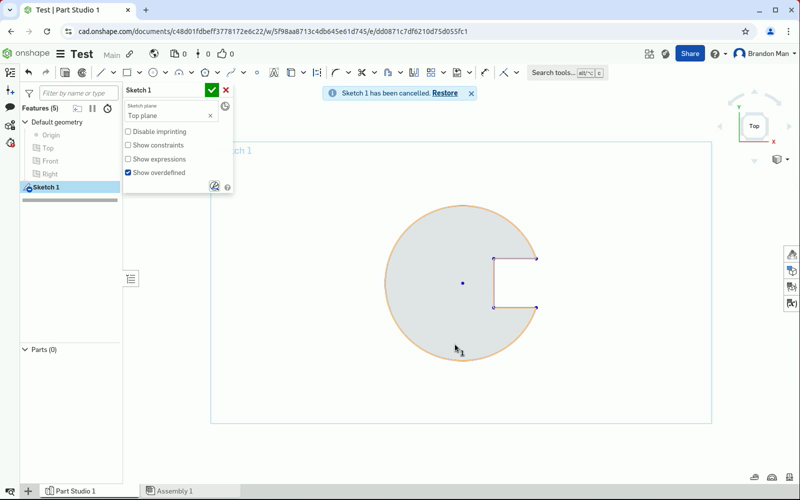
mouse_move(73, 352)
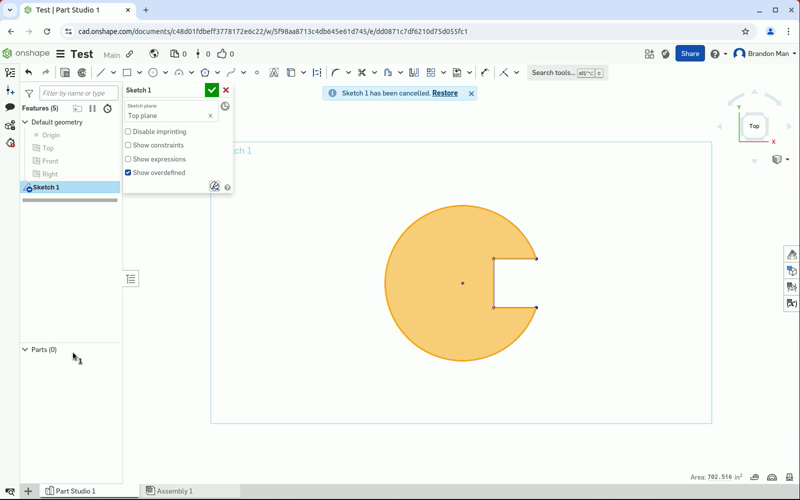
key(shift+y)
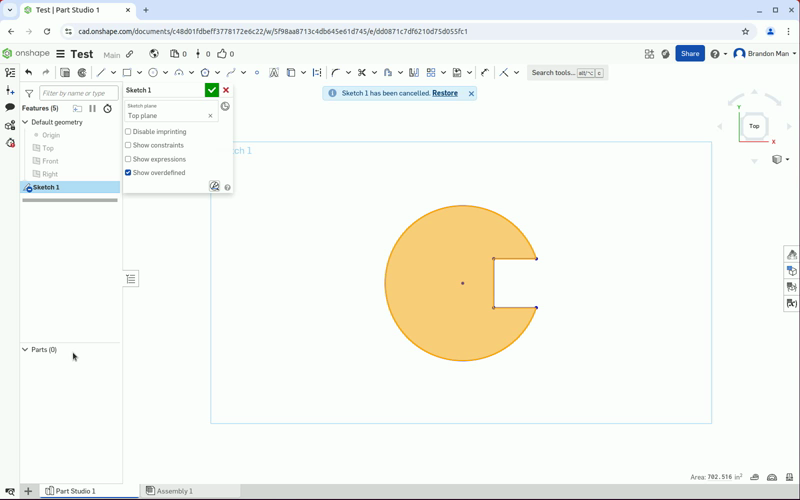
key(shift+e)
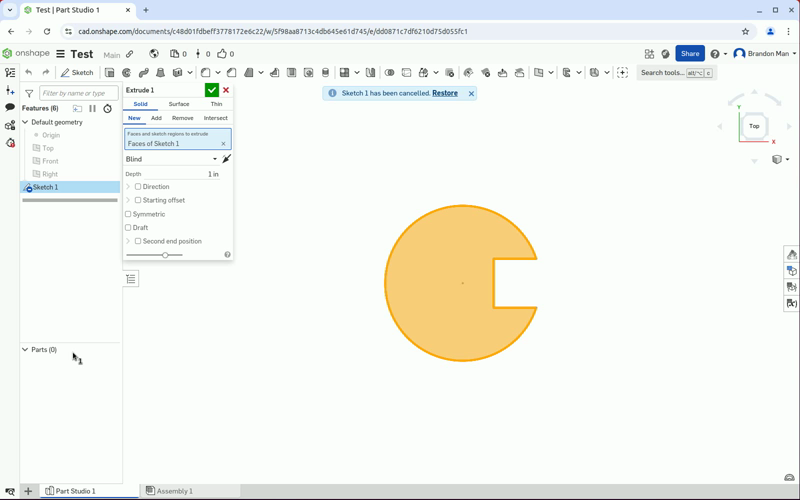
mouse_move(143, 106)
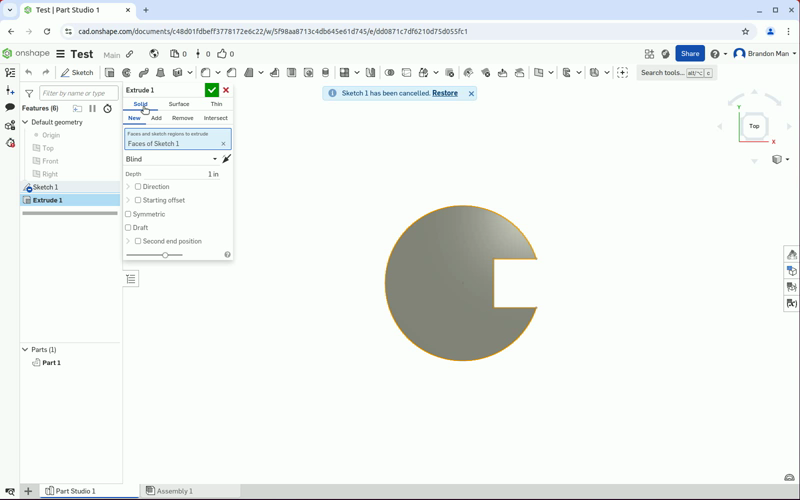
click(143, 106)
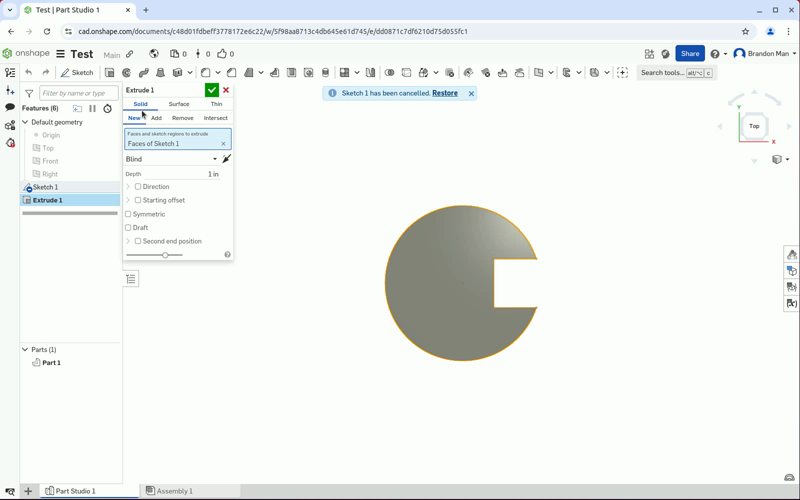
mouse_move(137, 120)
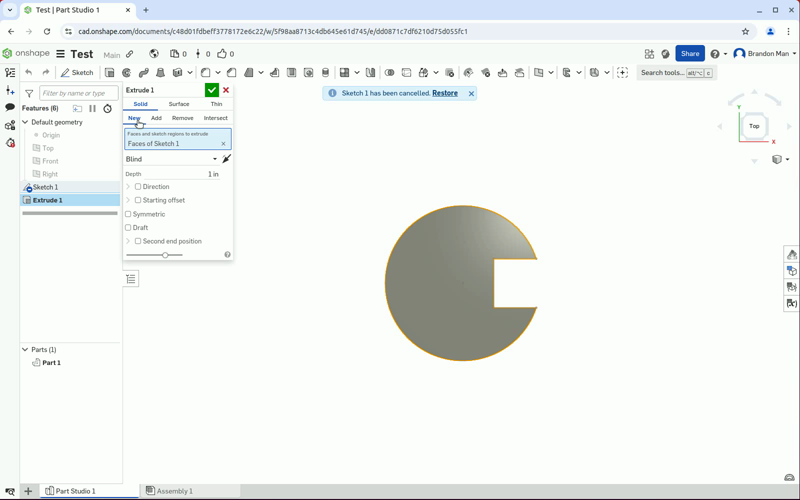
click(137, 120)
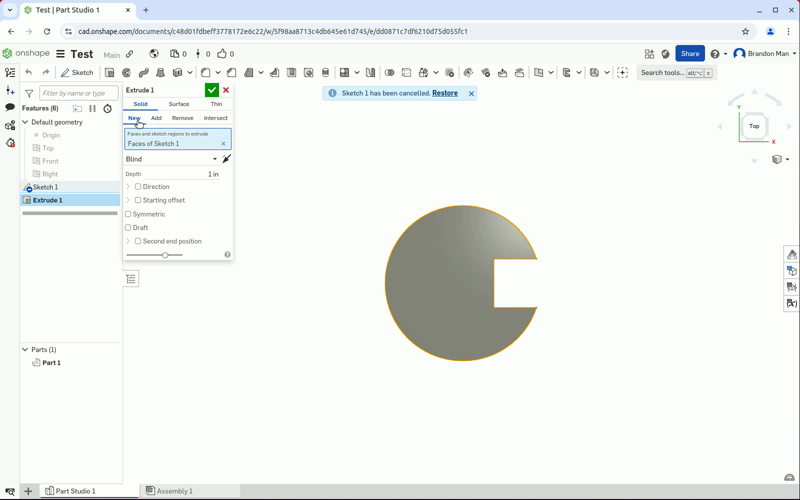
key(tab, 4)
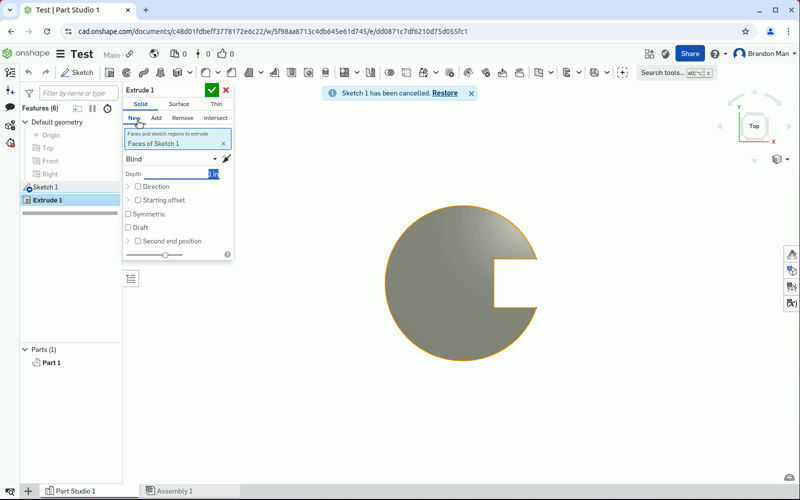
text(13.239)
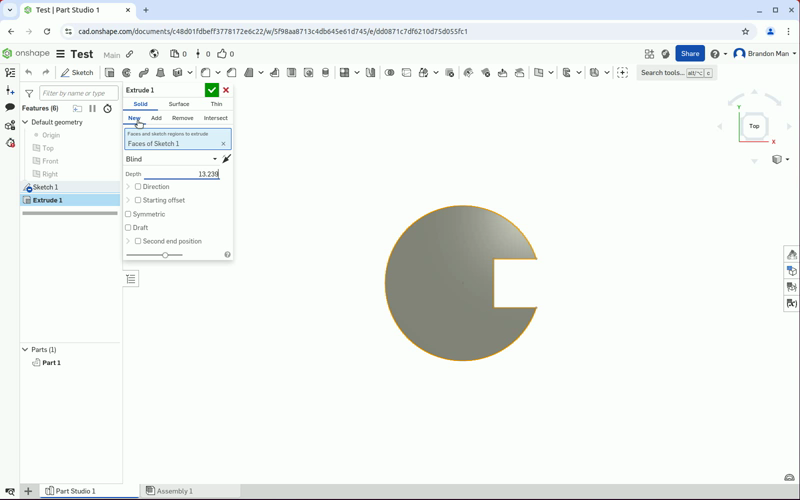
key(enter)
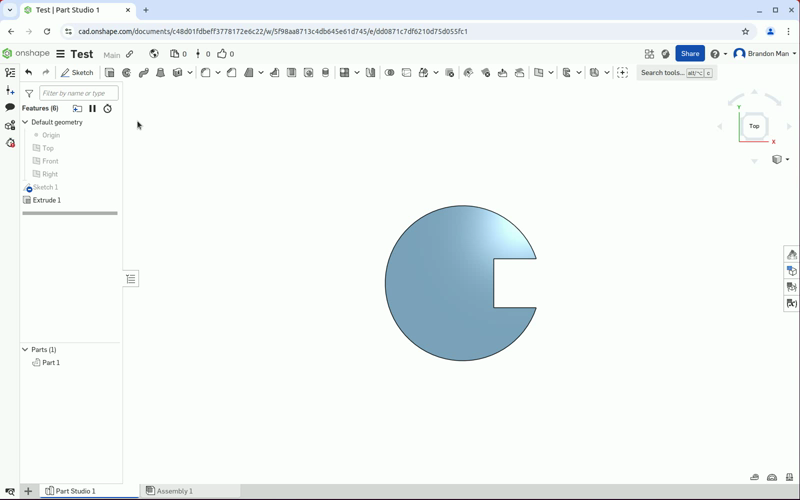
key(shift+h)
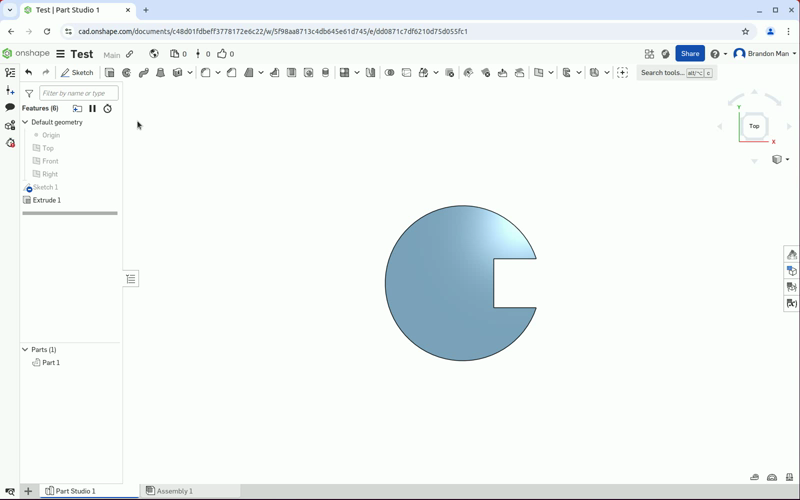
key(shift+h)
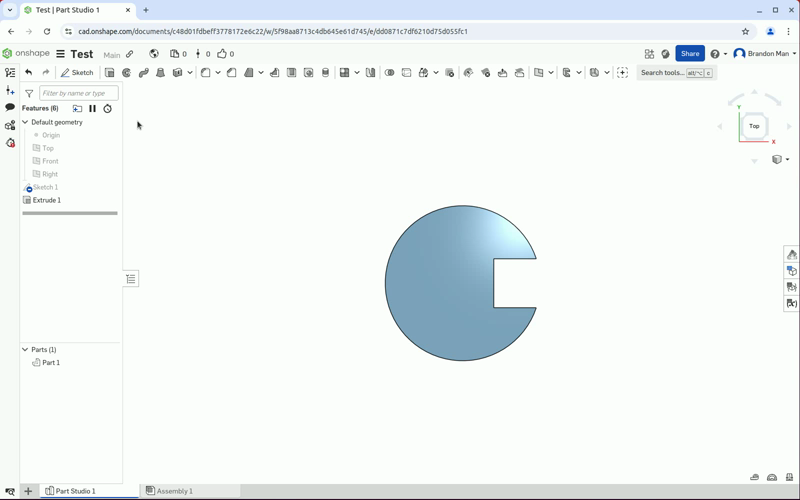
mouse_move(73, 189)
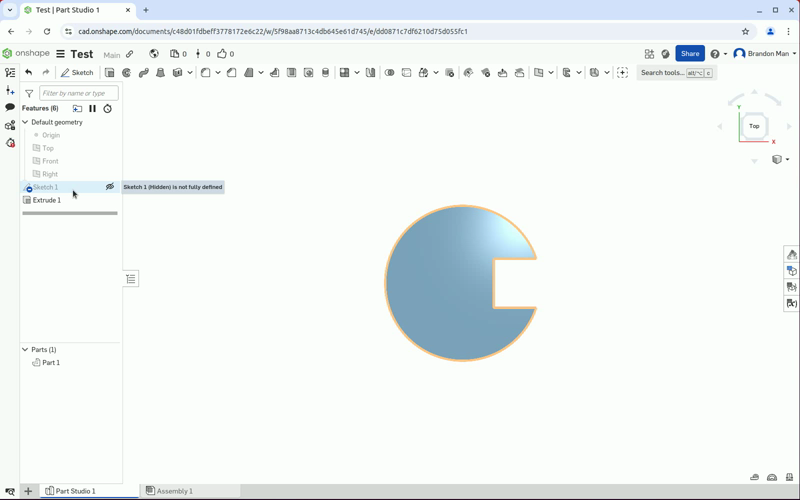
click(73, 189)
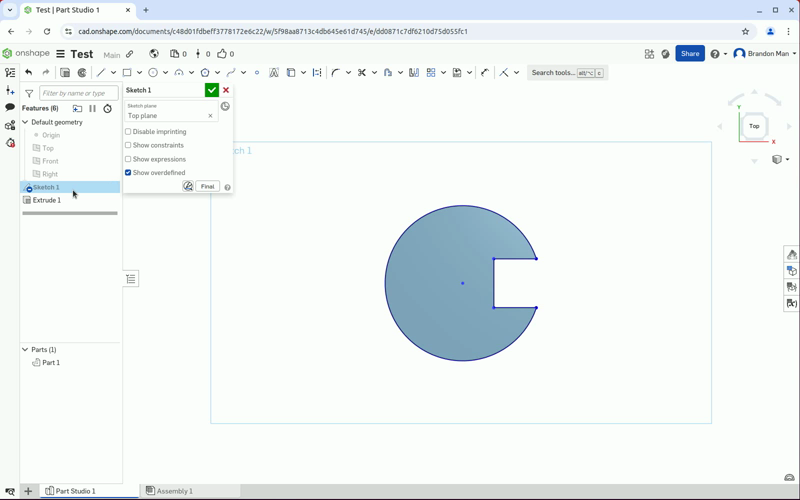
mouse_move(229, 92)
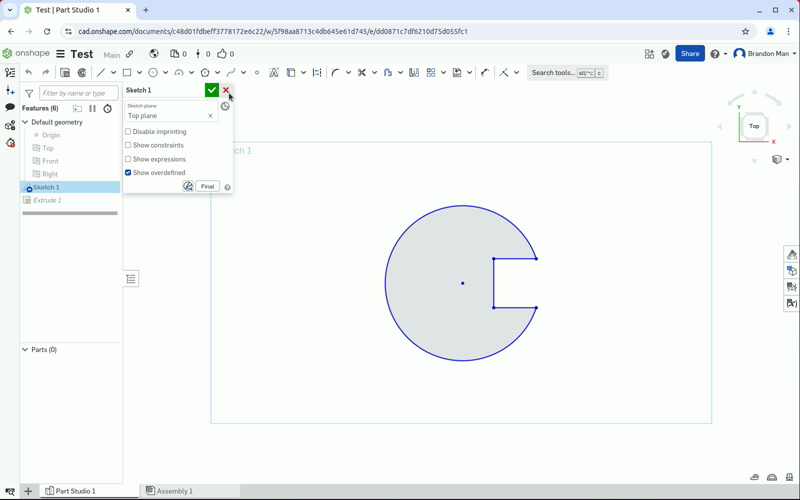
click(229, 92)
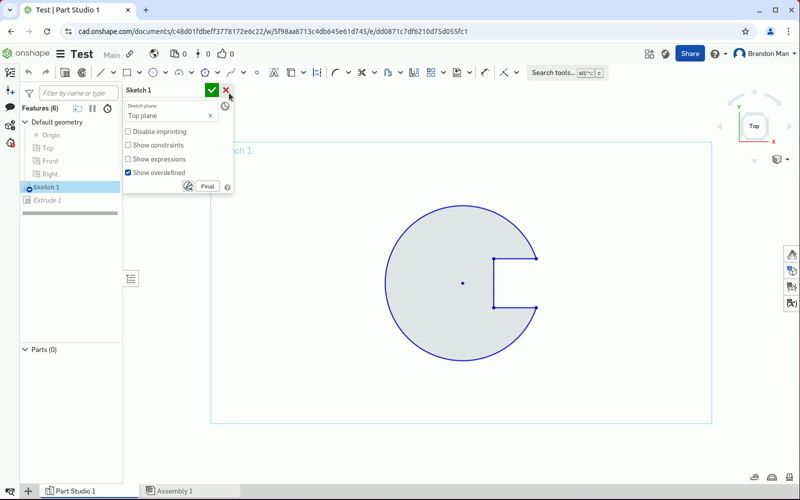
key(shift+s)
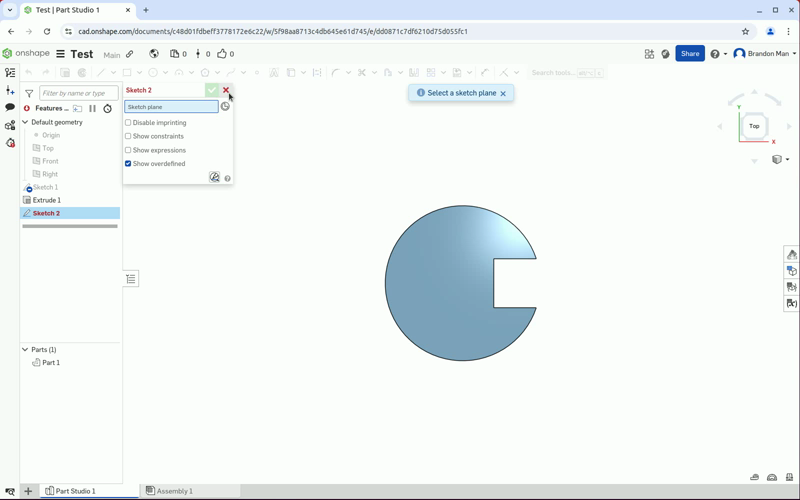
mouse_move(73, 150)
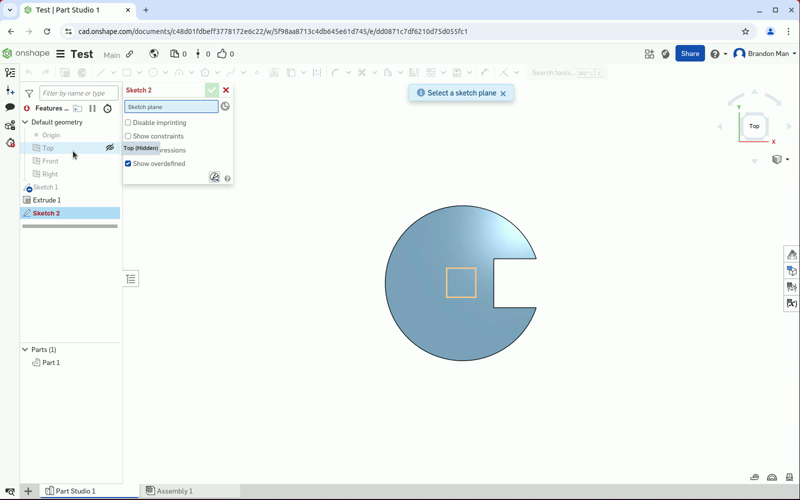
click(73, 150)
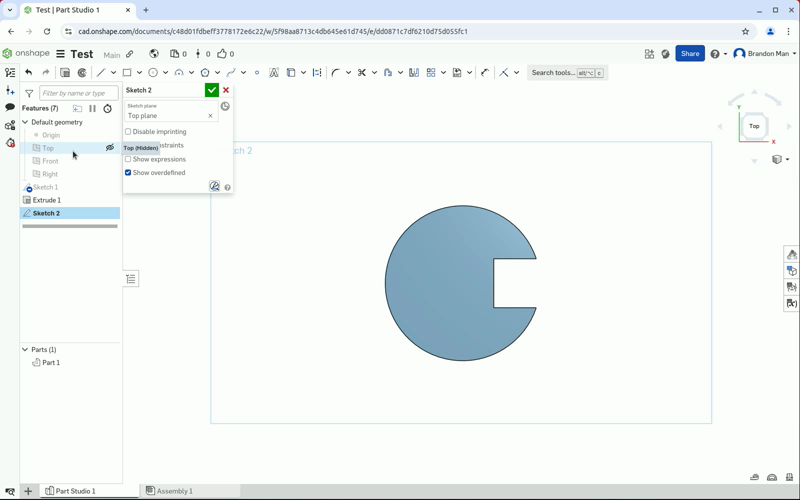
mouse_move(73, 352)
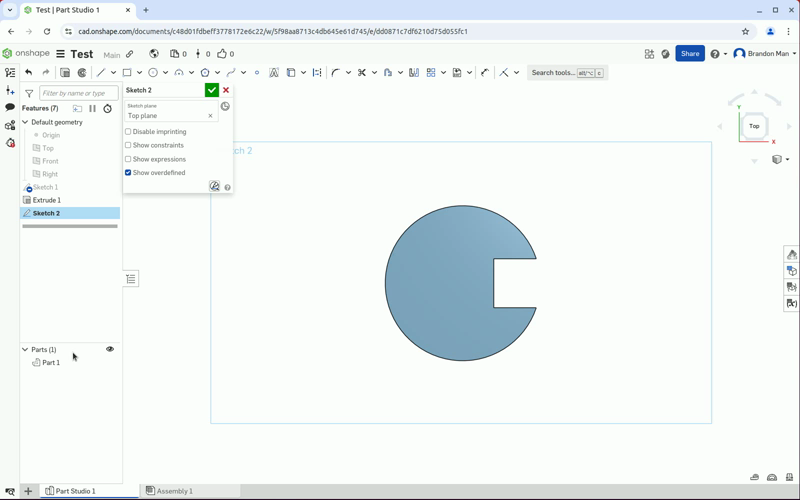
key(y)
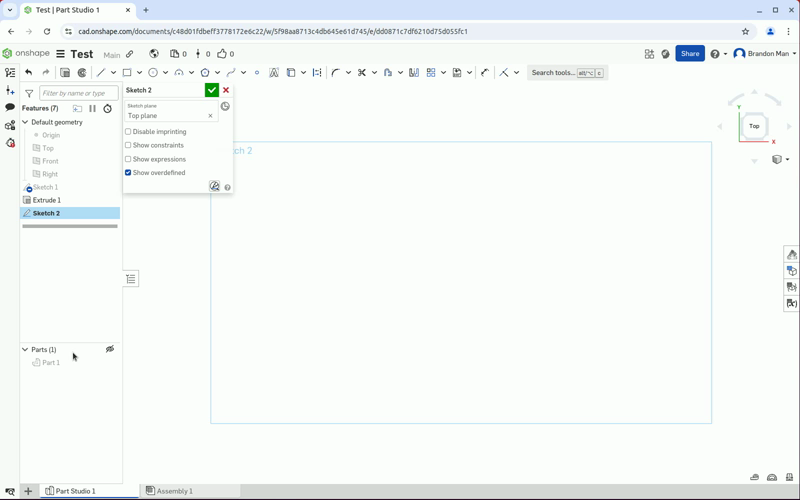
key(l)
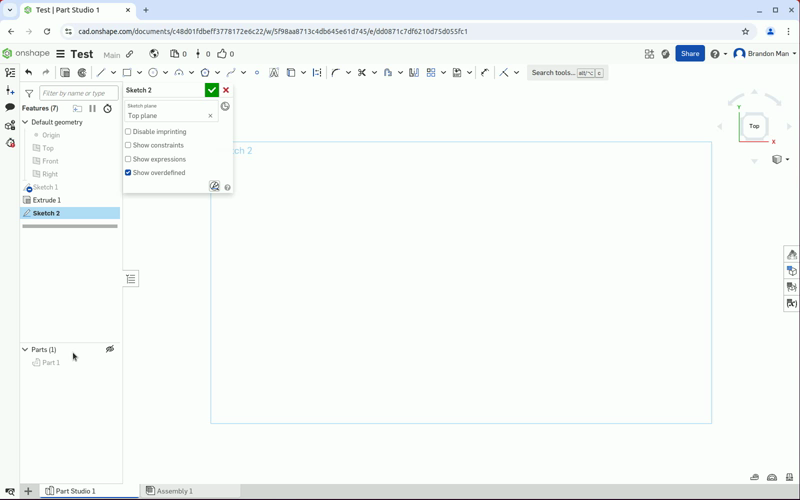
key_down(shift)
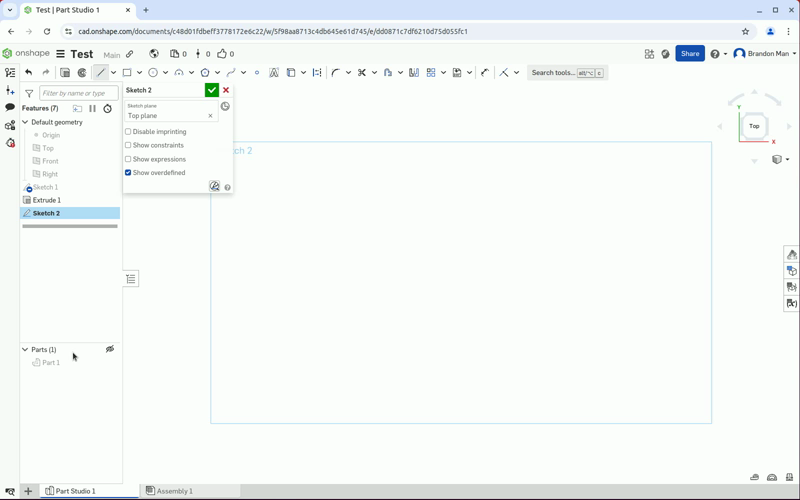
mouse_move(493, 307)
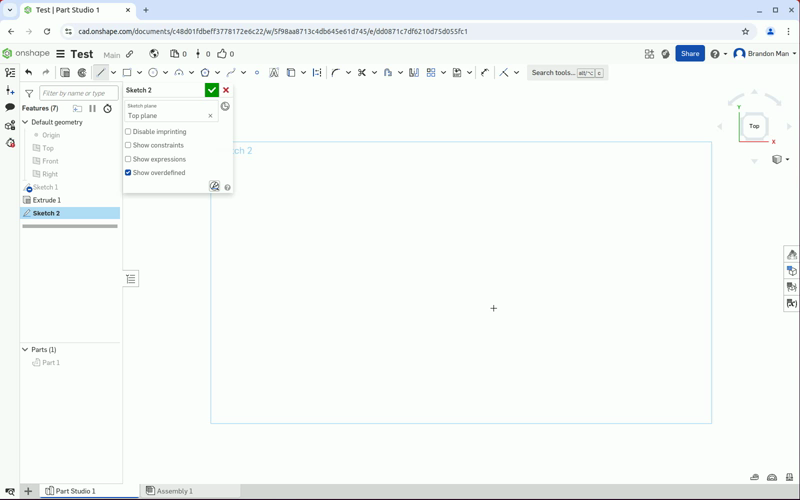
click(493, 307)
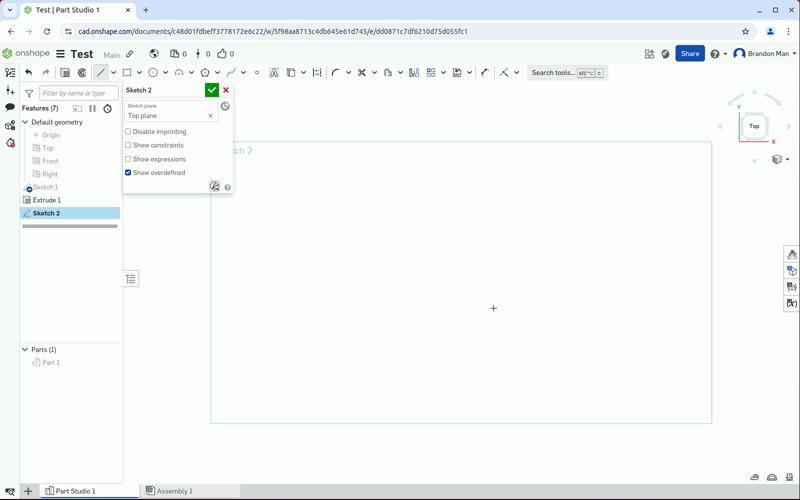
key_up(shift)
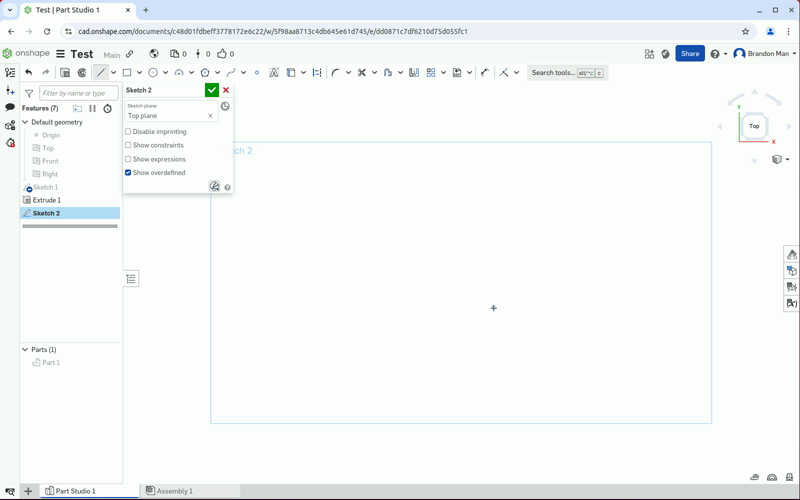
key_down(shift)
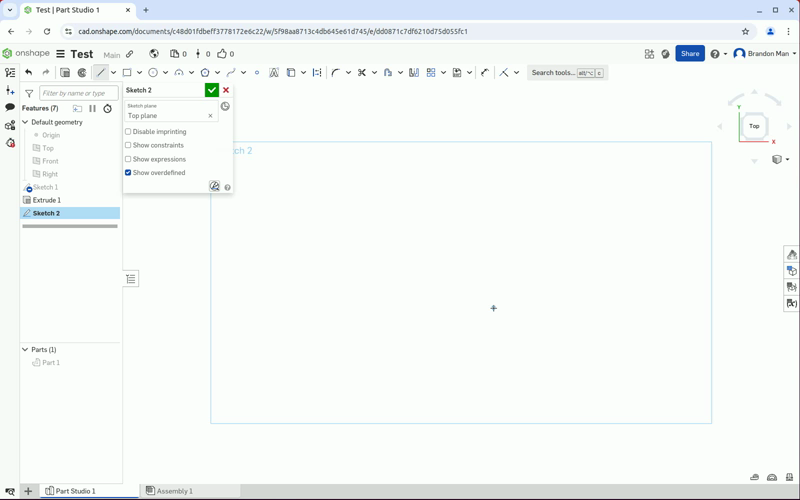
mouse_move(523, 307)
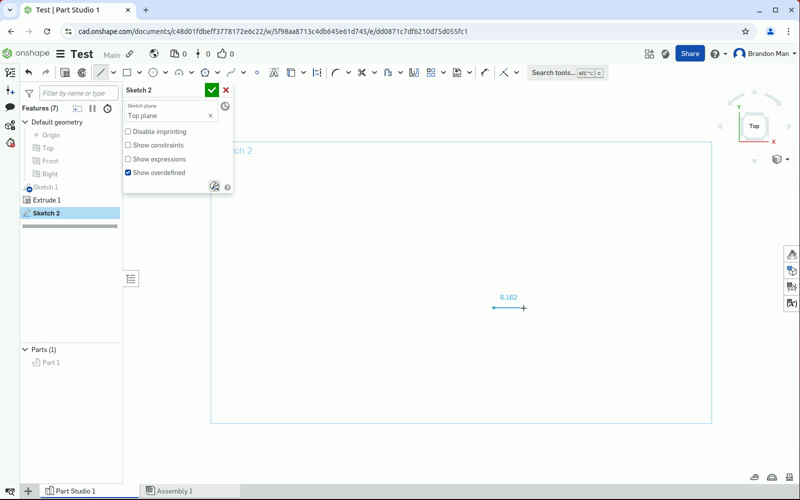
mouse_move(537, 307)
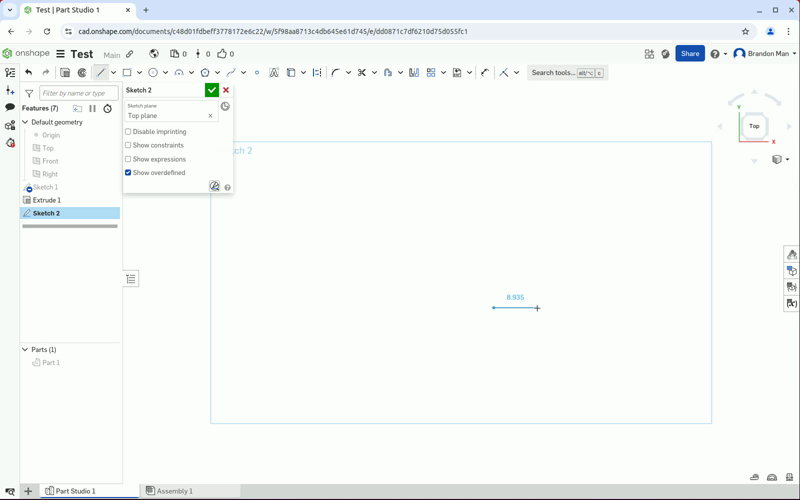
click(537, 307)
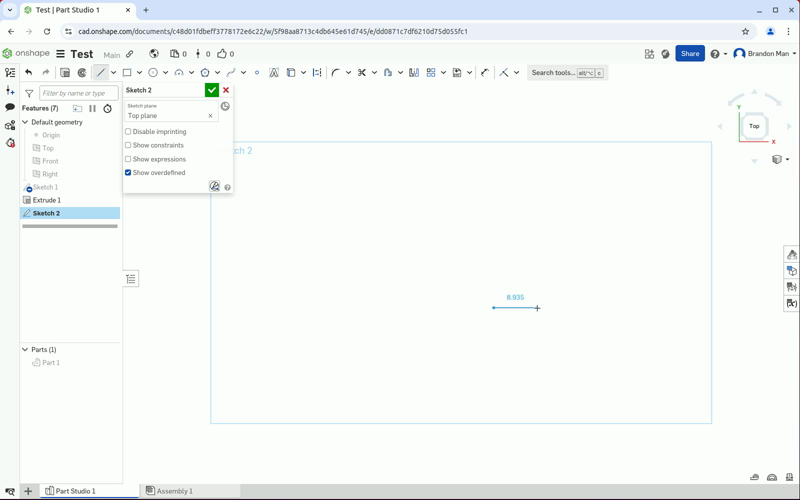
key_up(shift)
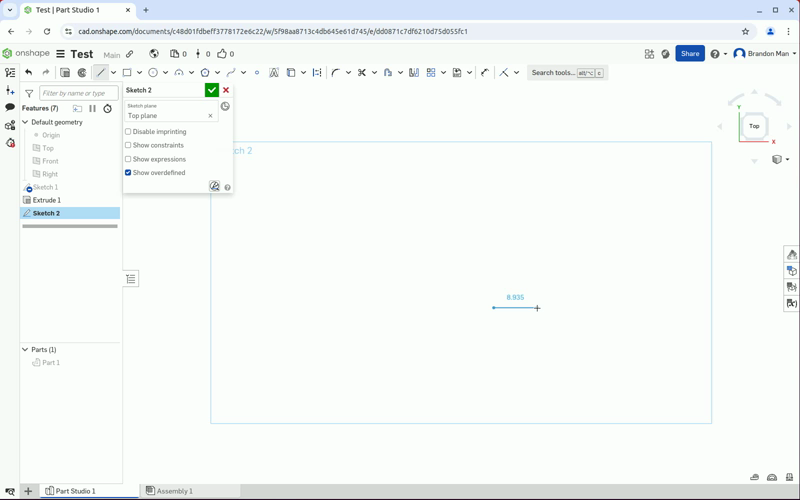
key(esc)
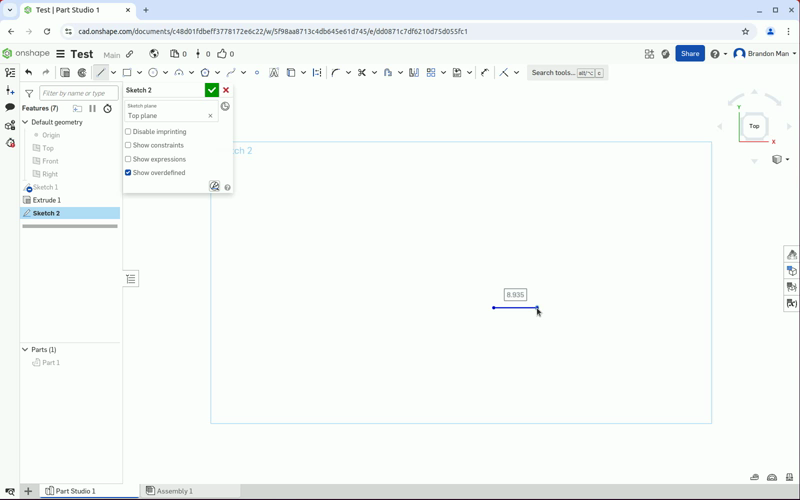
key(a)
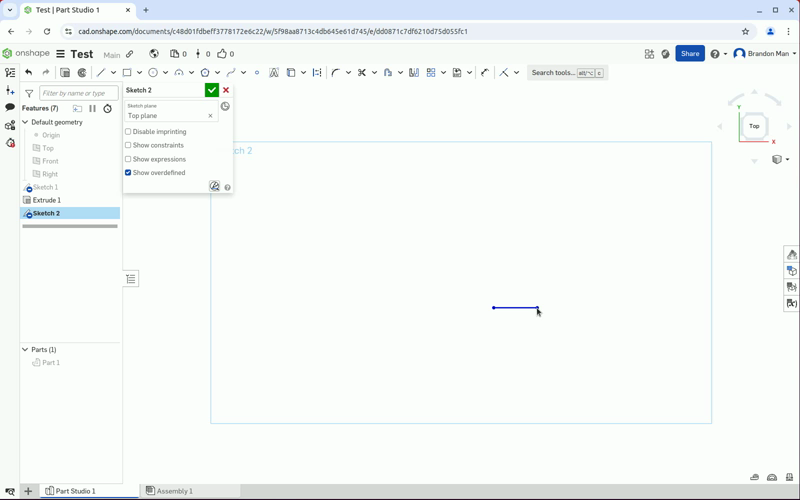
mouse_move(537, 307)
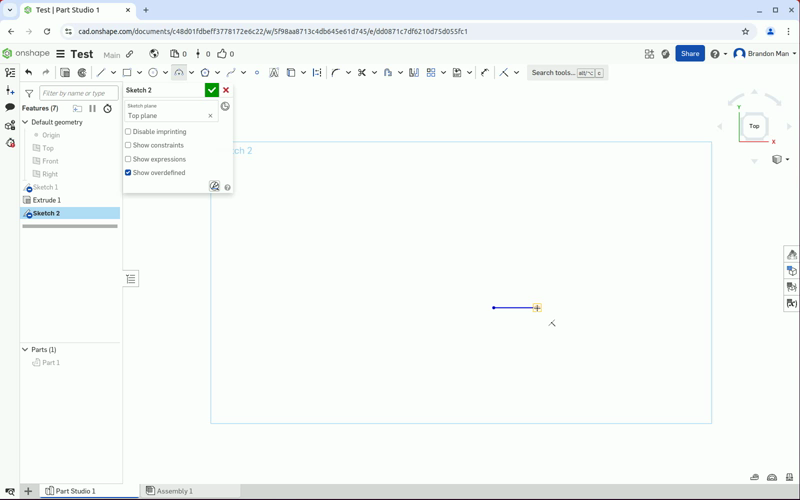
click(537, 307)
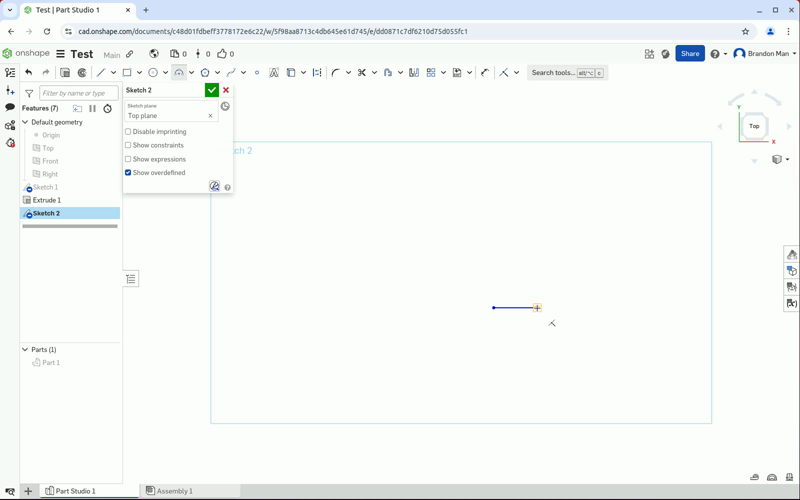
key_down(shift)
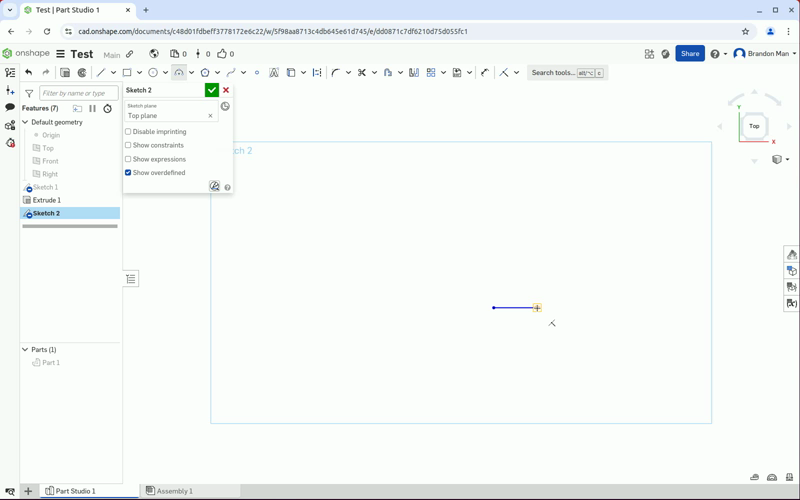
mouse_move(537, 257)
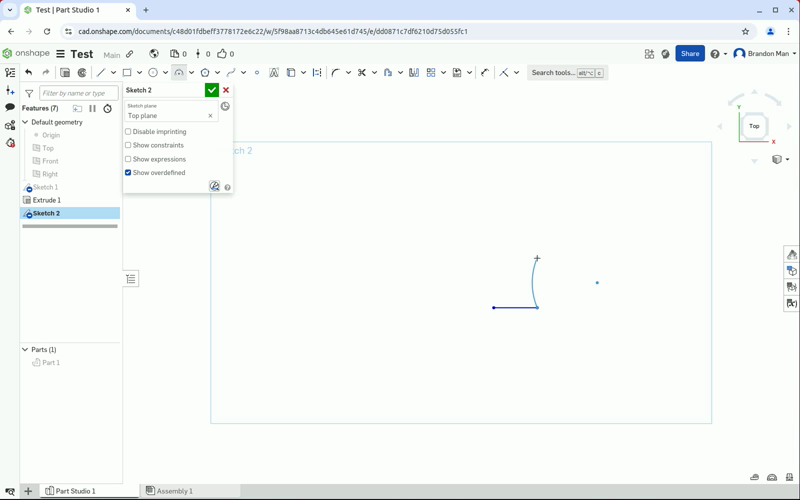
click(537, 257)
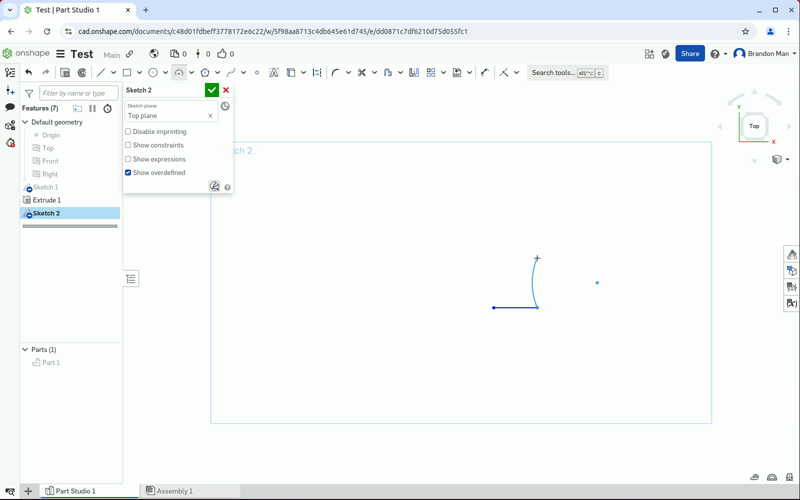
mouse_move(541, 282)
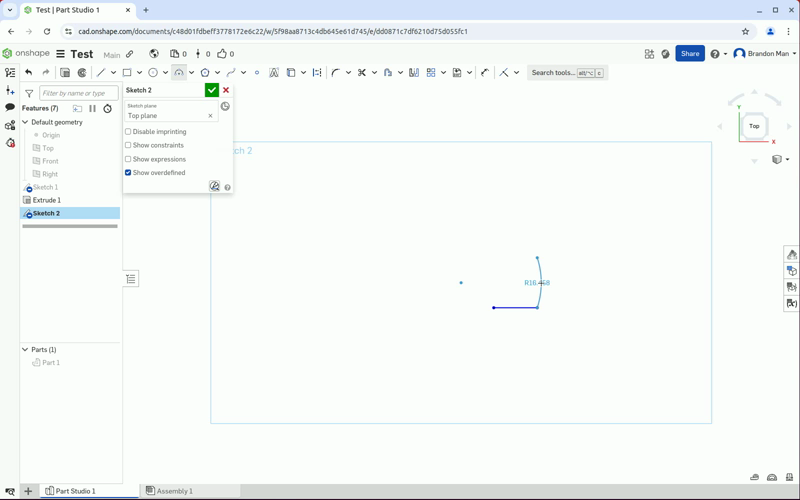
click(541, 282)
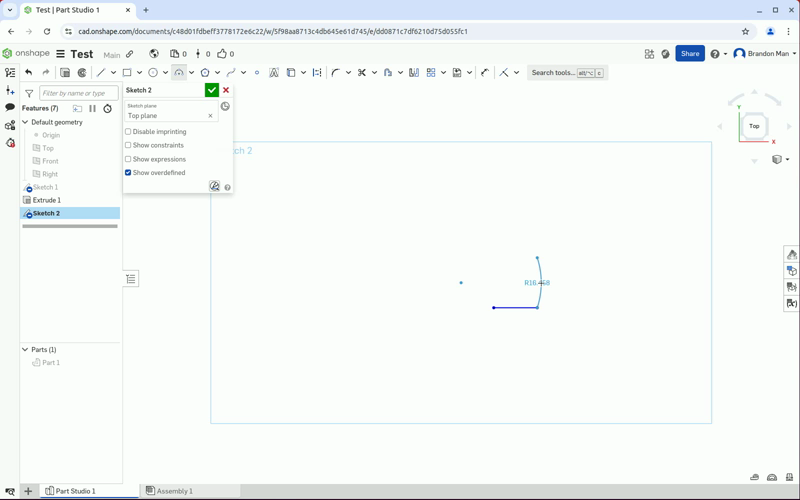
key_up(shift)
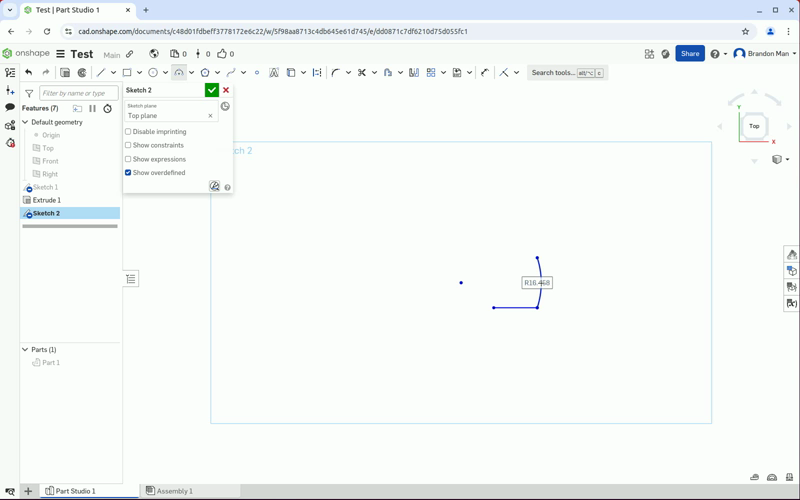
key(esc)
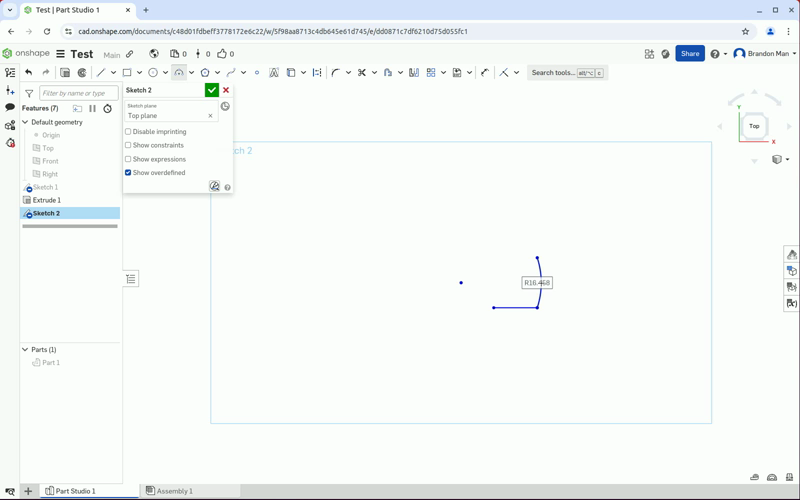
key(l)
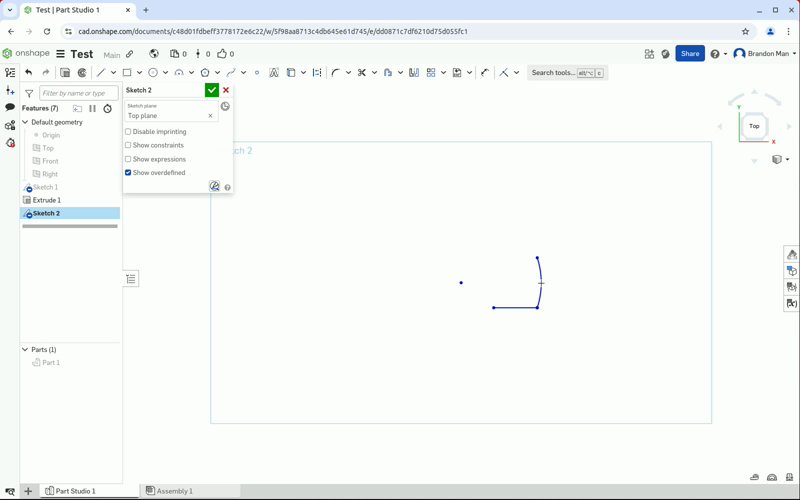
mouse_move(537, 257)
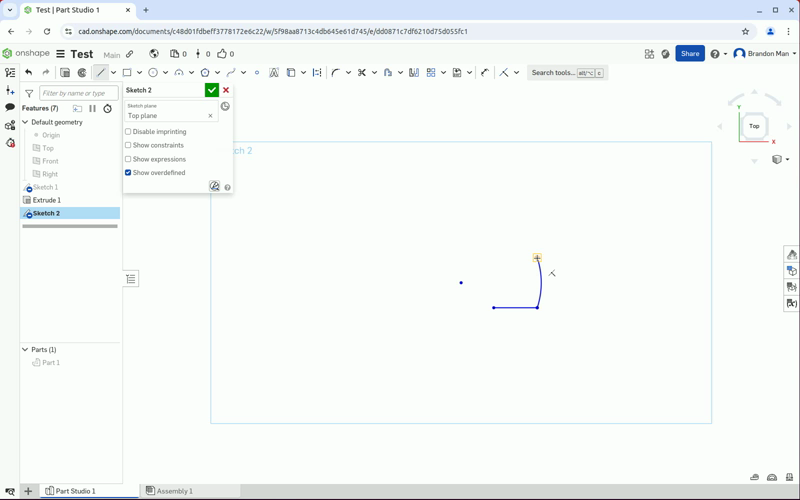
click(537, 257)
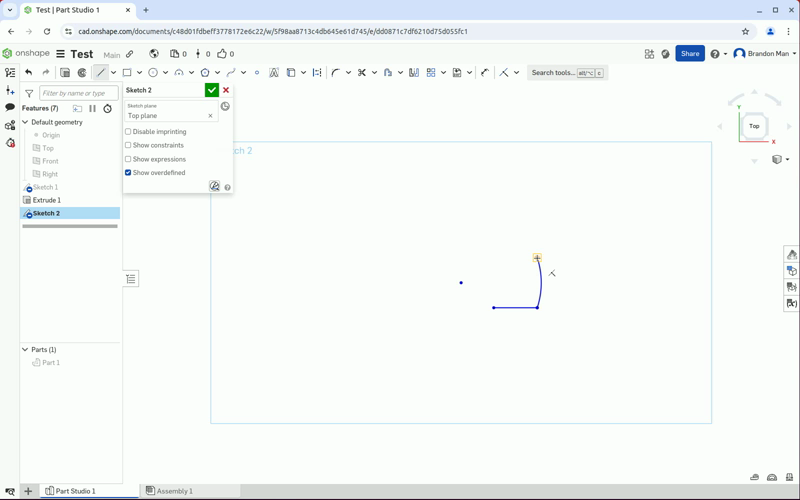
key_down(shift)
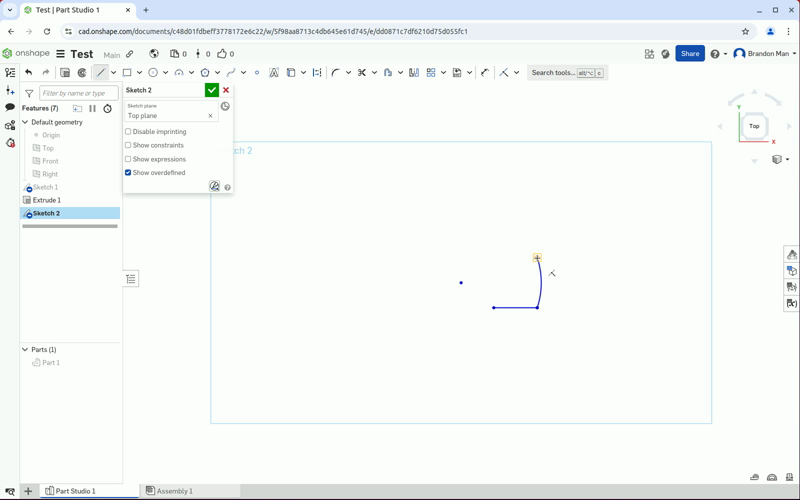
mouse_move(567, 257)
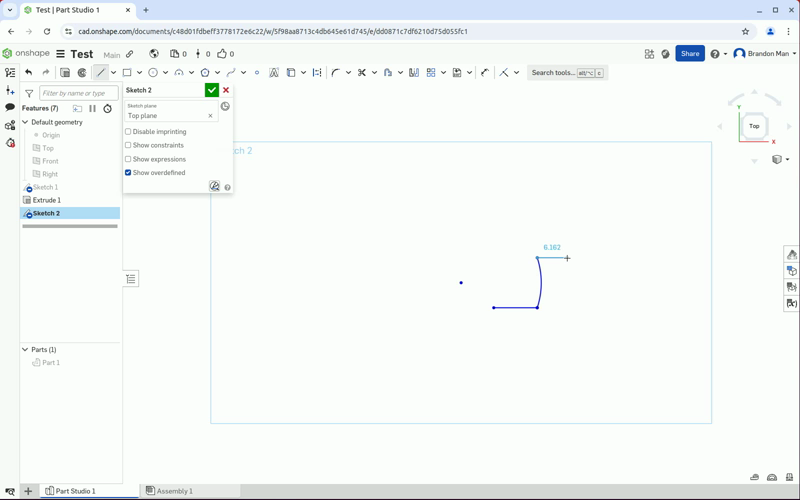
mouse_move(493, 257)
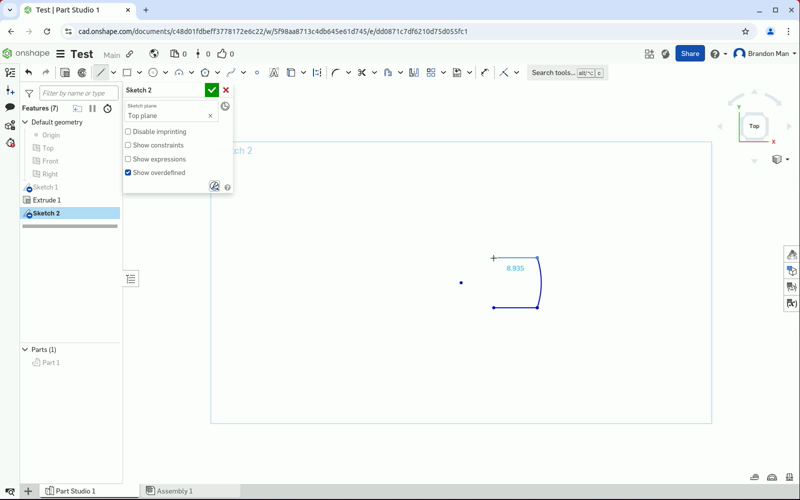
click(493, 257)
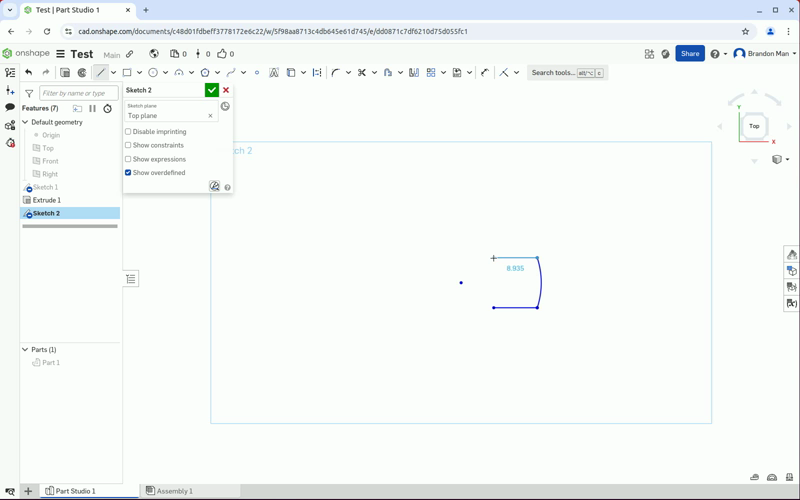
key_up(shift)
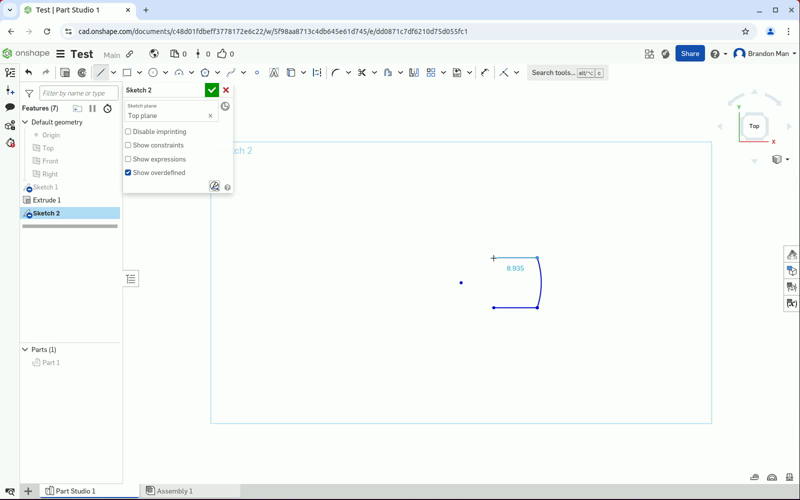
mouse_move(523, 257)
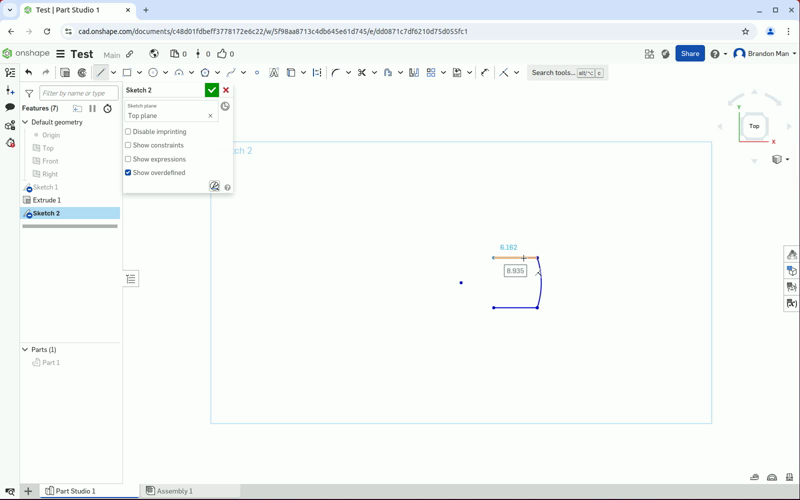
key_down(shift)
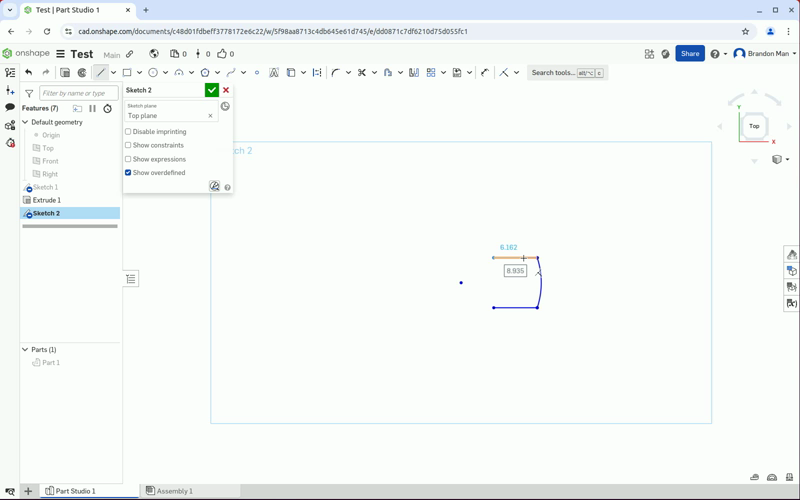
mouse_move(493, 307)
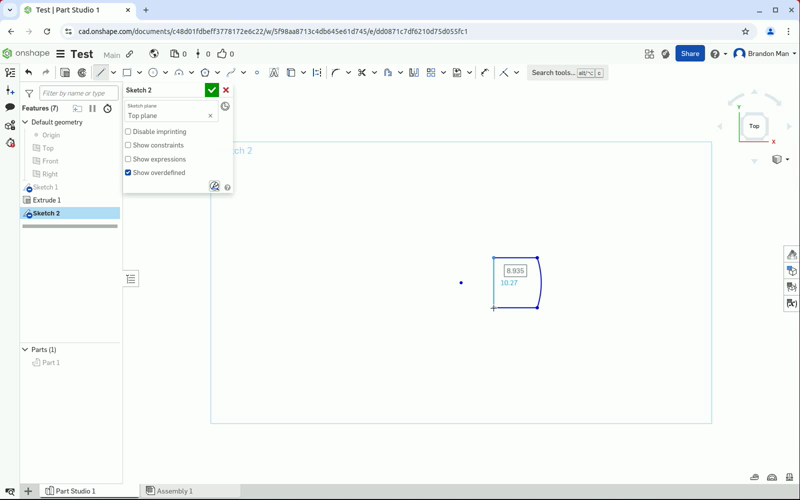
key_up(shift)
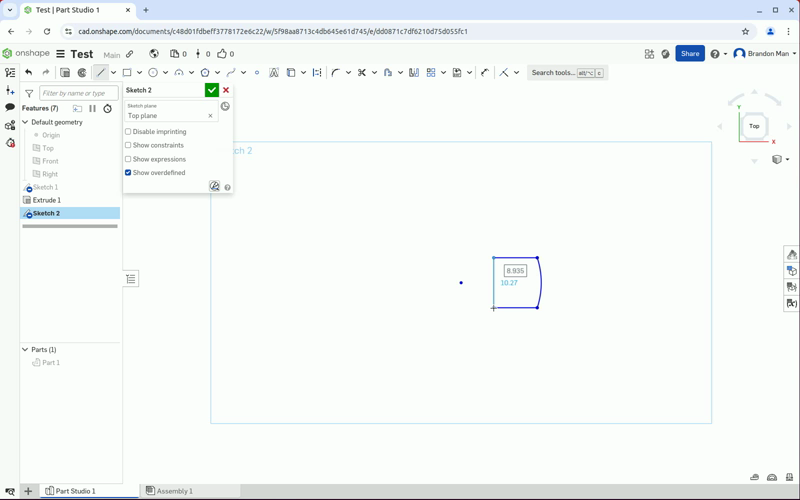
click(493, 307)
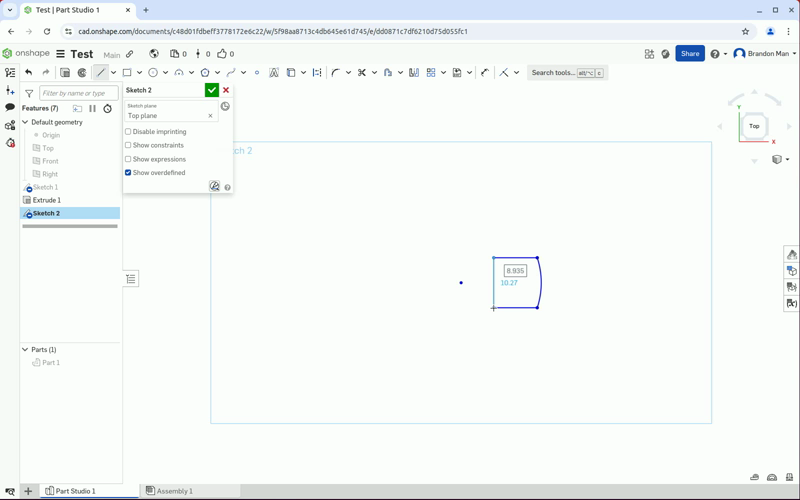
key(esc)
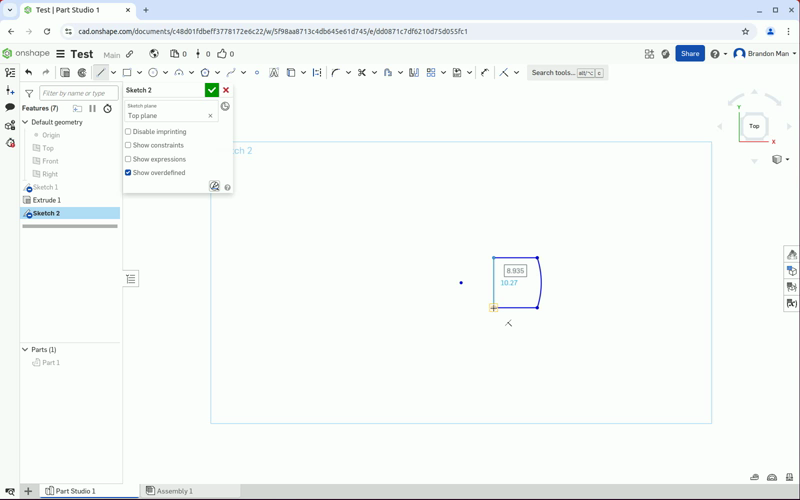
mouse_move(522, 263)
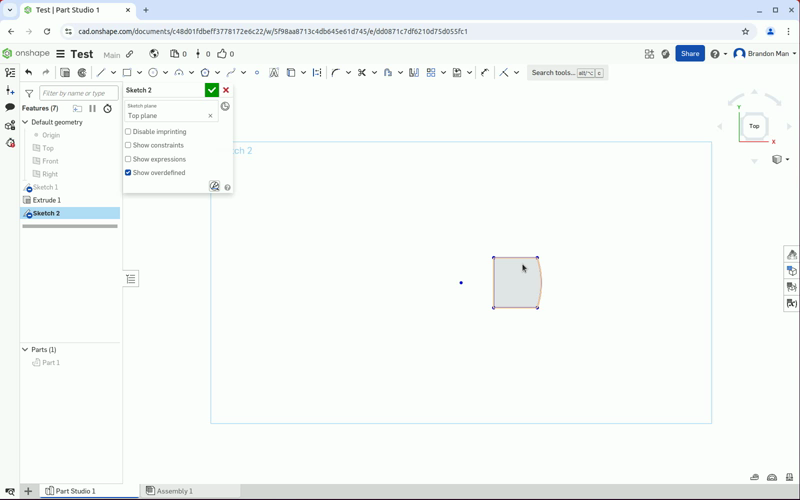
click(522, 263)
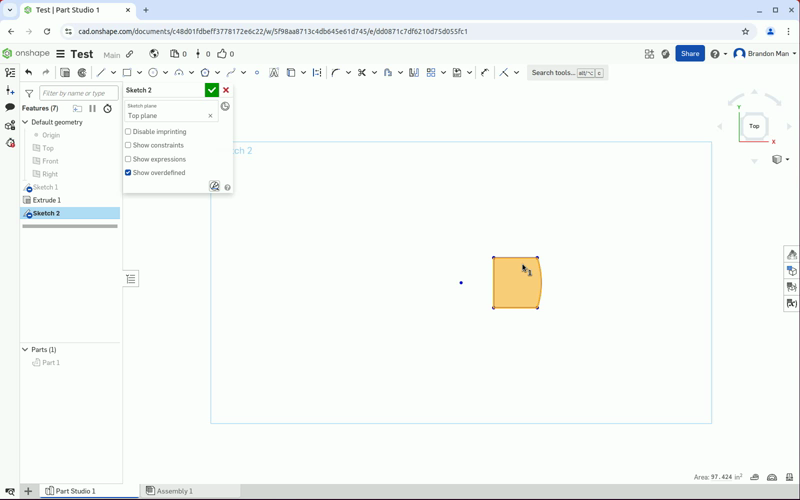
mouse_move(73, 352)
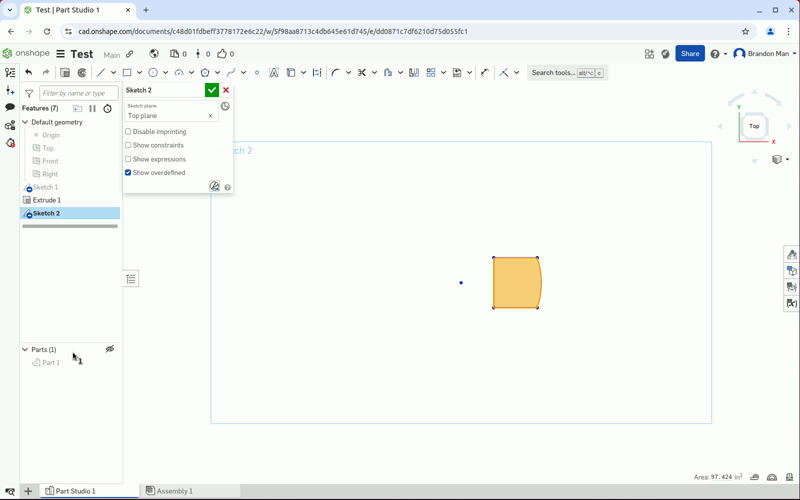
key(shift+y)
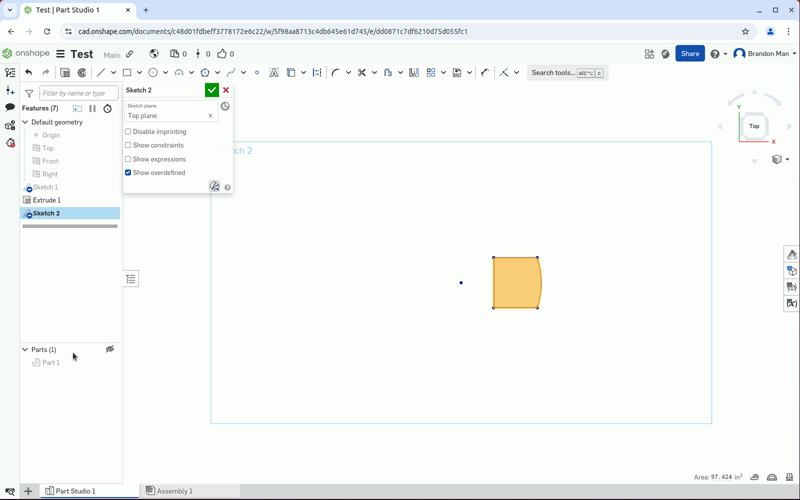
key(shift+e)
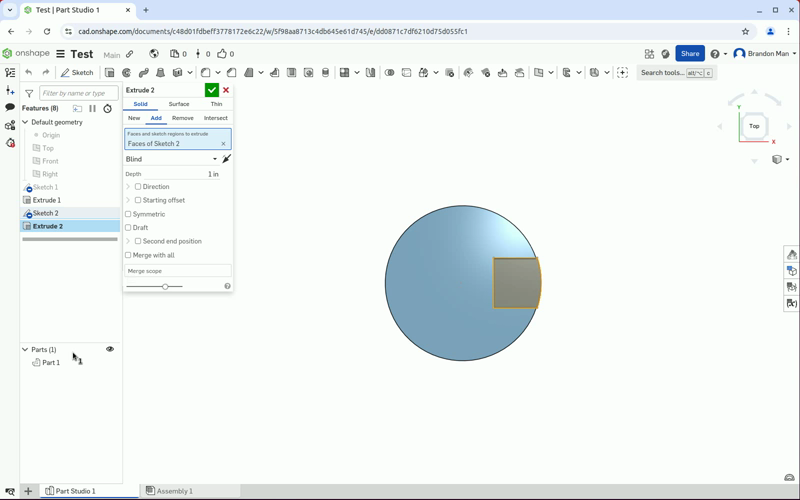
mouse_move(143, 106)
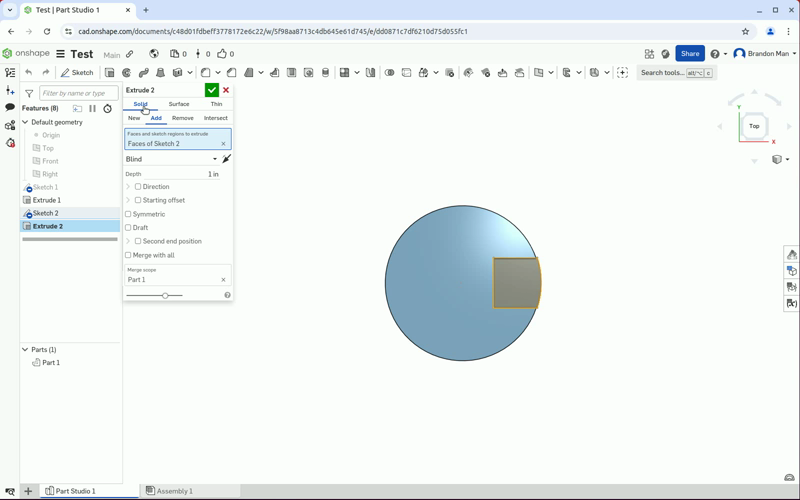
click(143, 106)
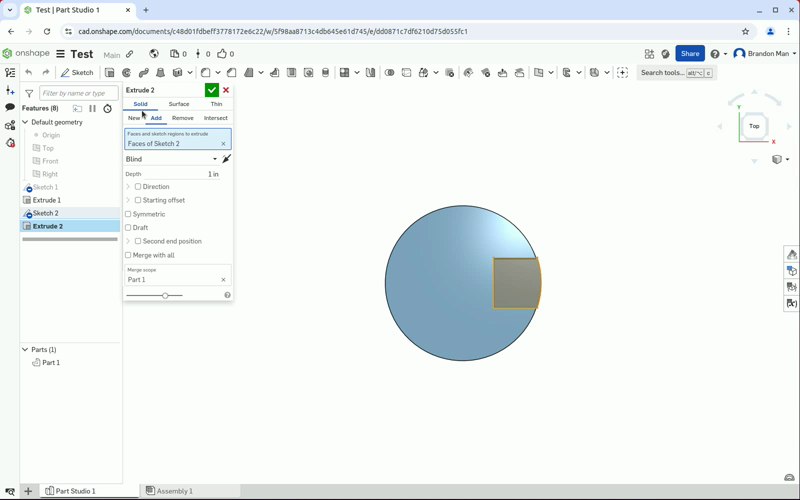
mouse_move(137, 120)
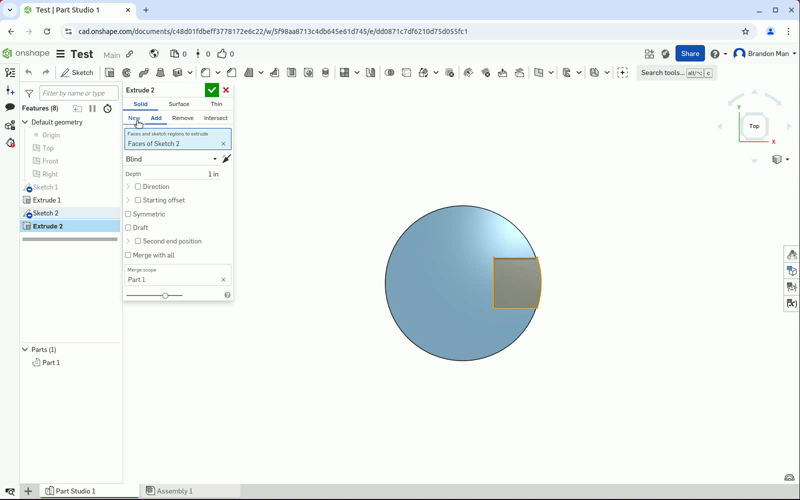
click(137, 120)
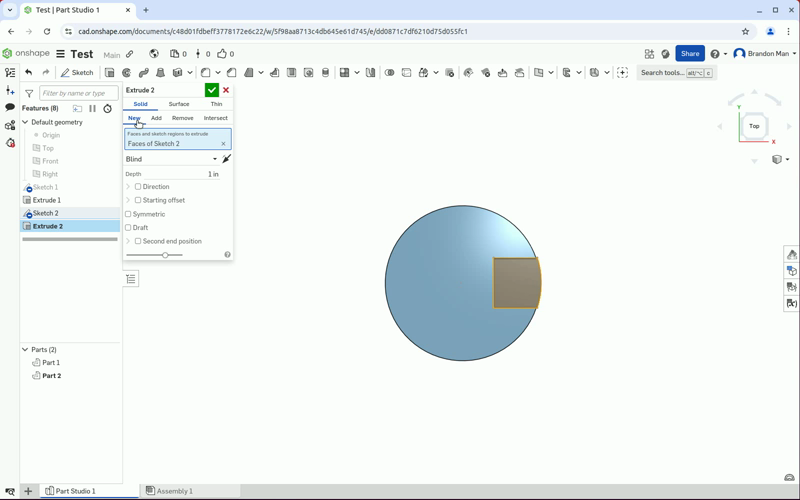
key(tab, 4)
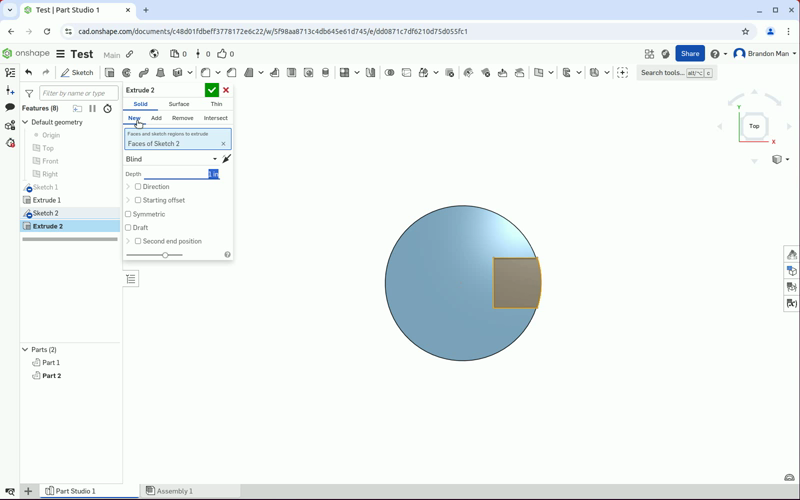
text(13.239)
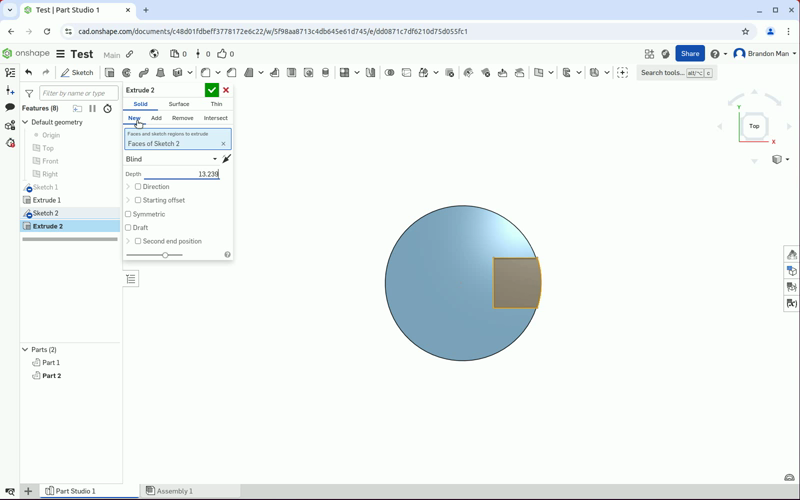
key(enter)
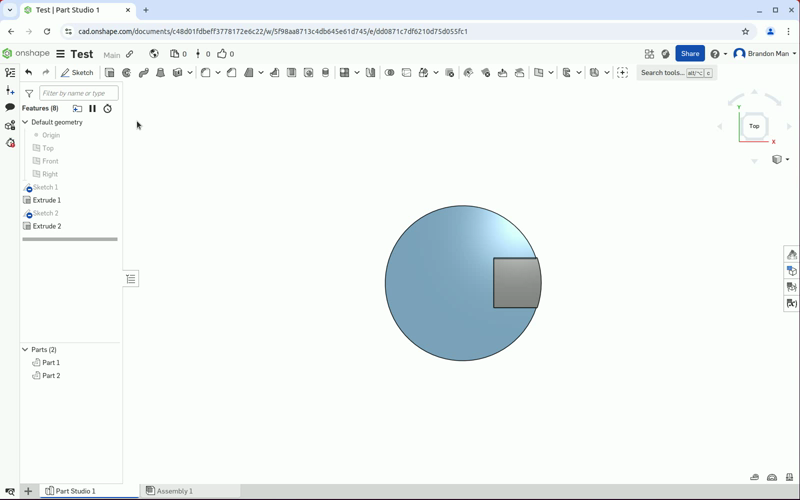
key(shift+h)
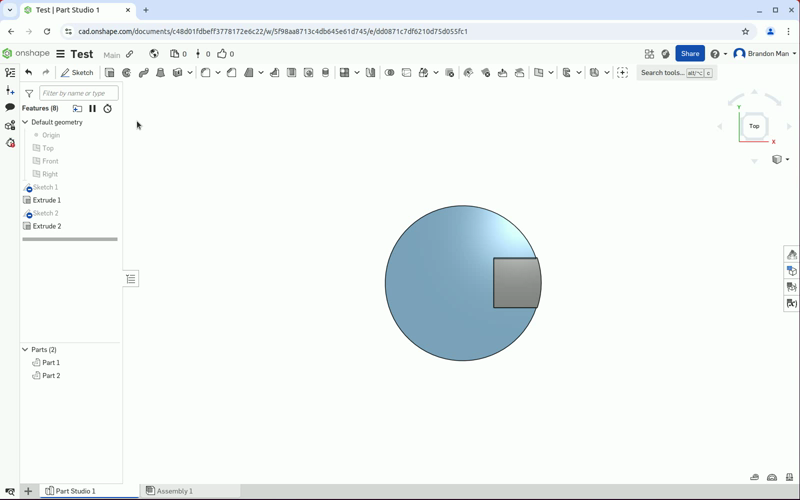
key(shift+h)
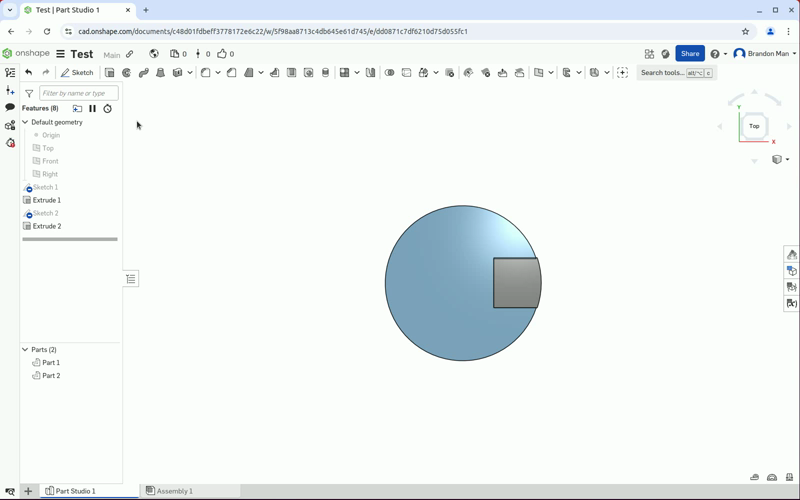
mouse_move(73, 189)
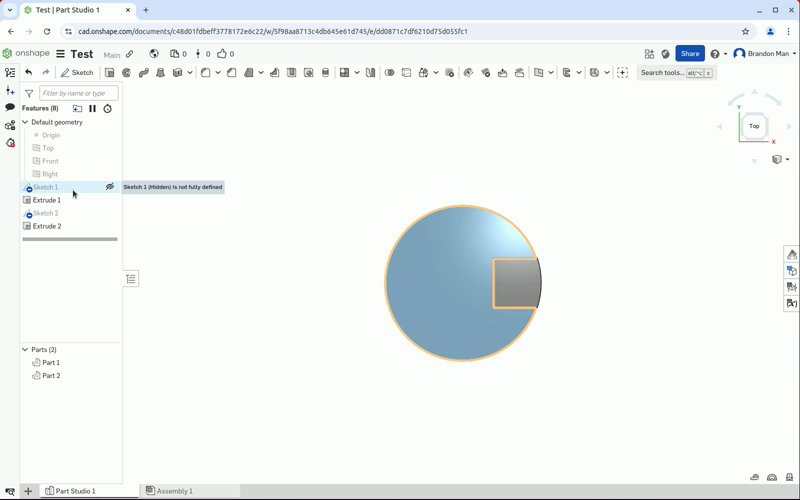
click(73, 189)
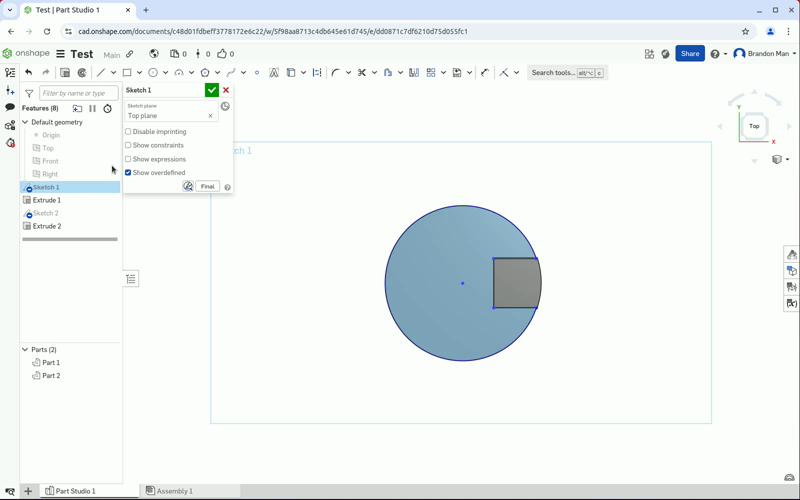
mouse_move(229, 92)
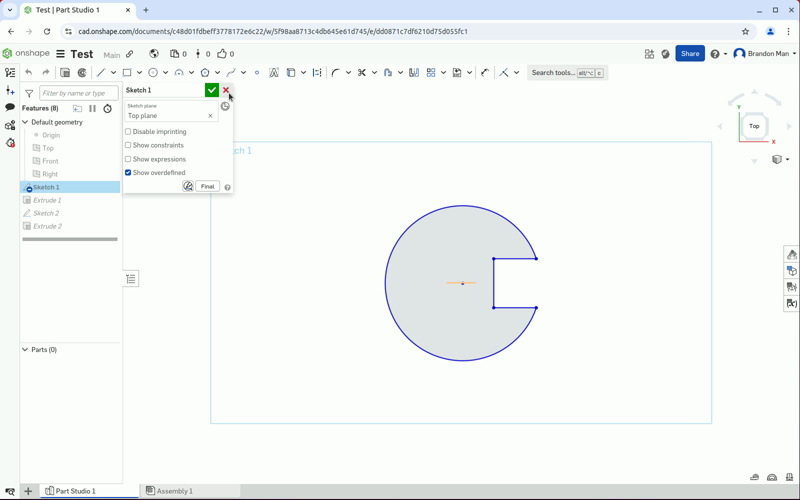
click(229, 92)
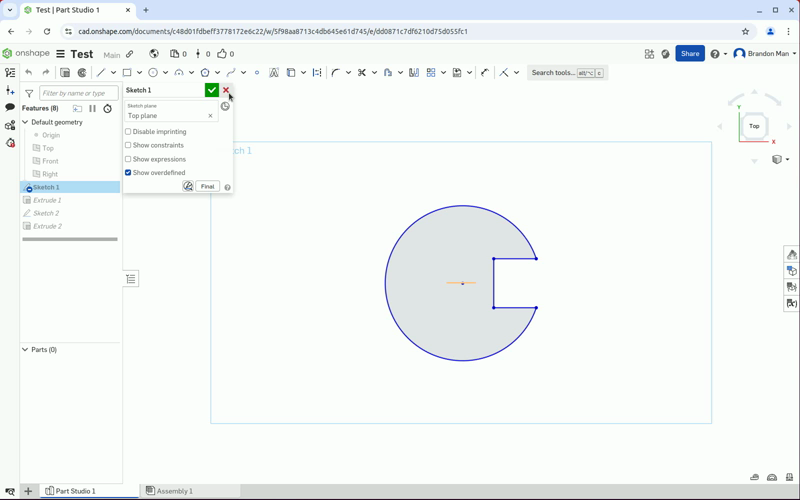
key(shift+s)
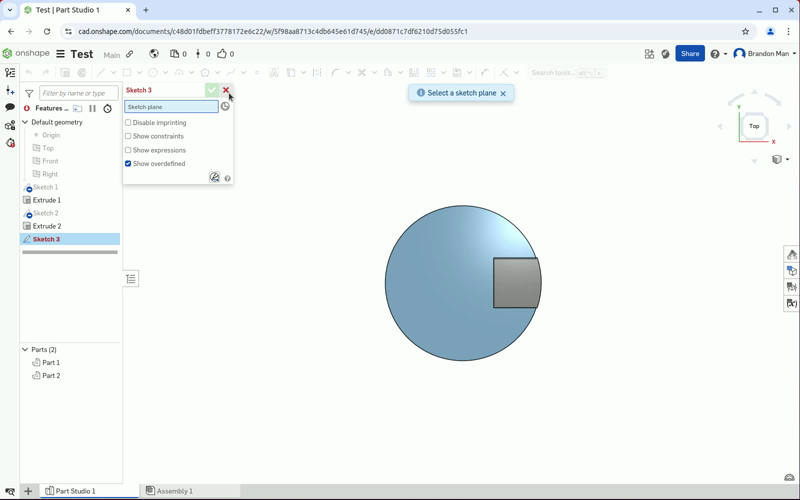
mouse_move(73, 150)
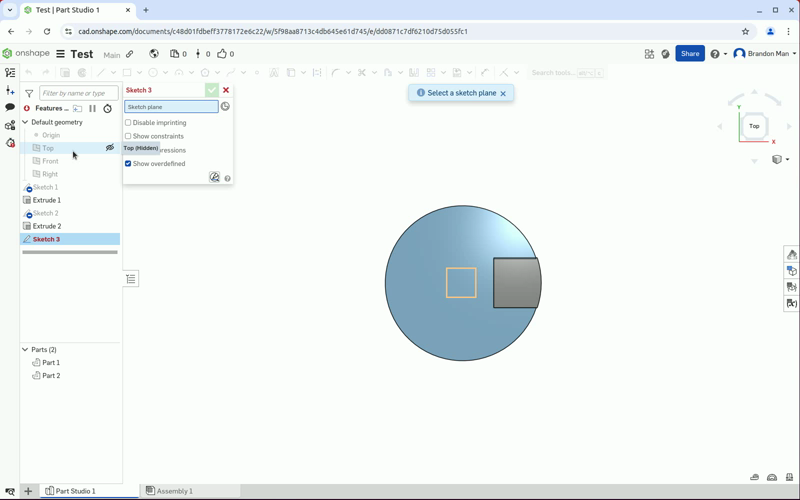
click(73, 150)
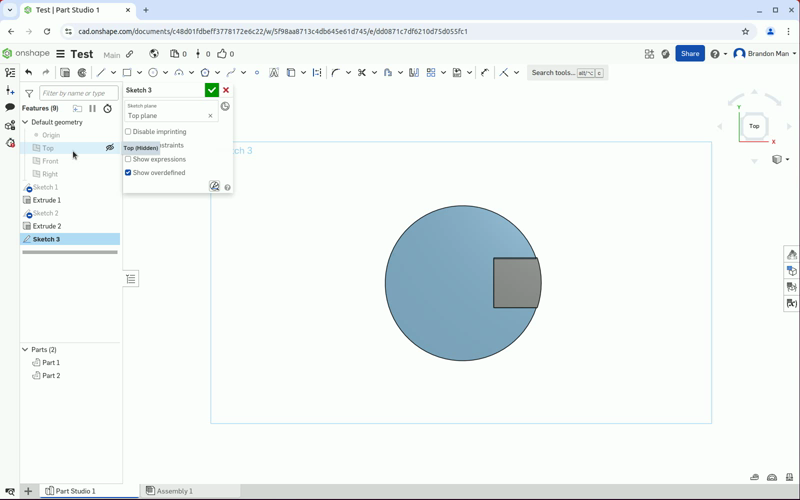
mouse_move(73, 352)
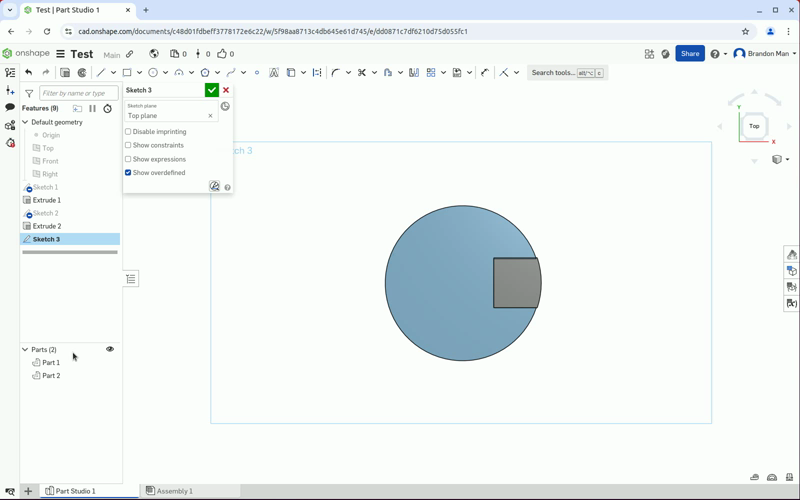
key(y)
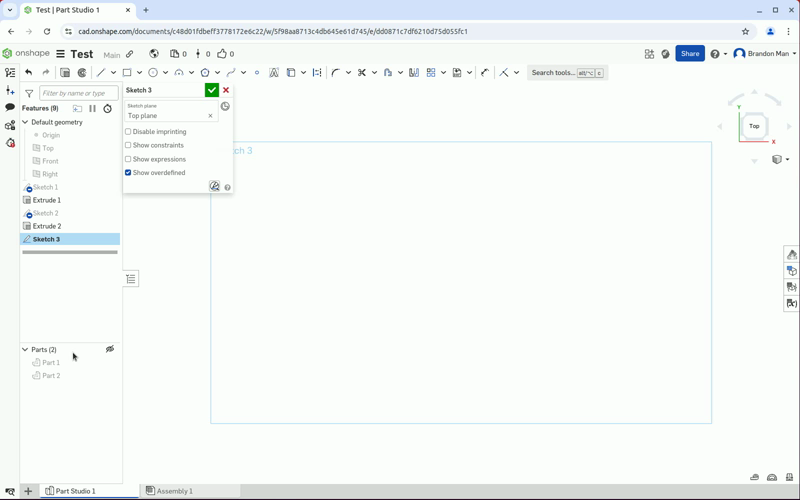
key(l)
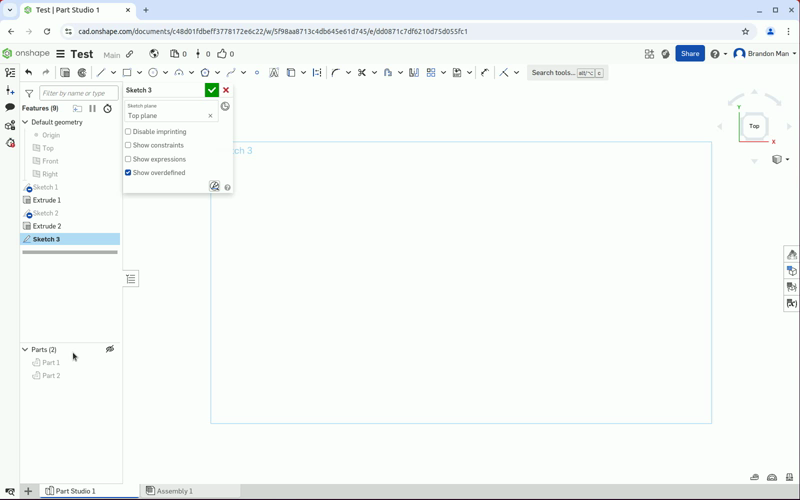
key_down(shift)
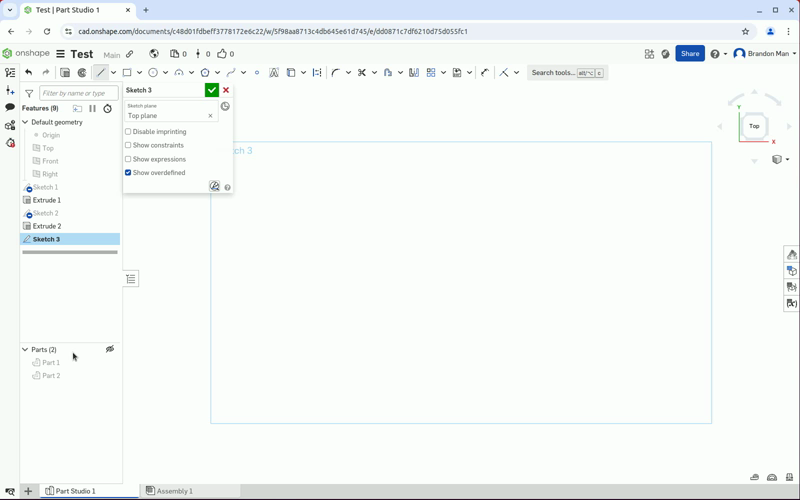
mouse_move(535, 307)
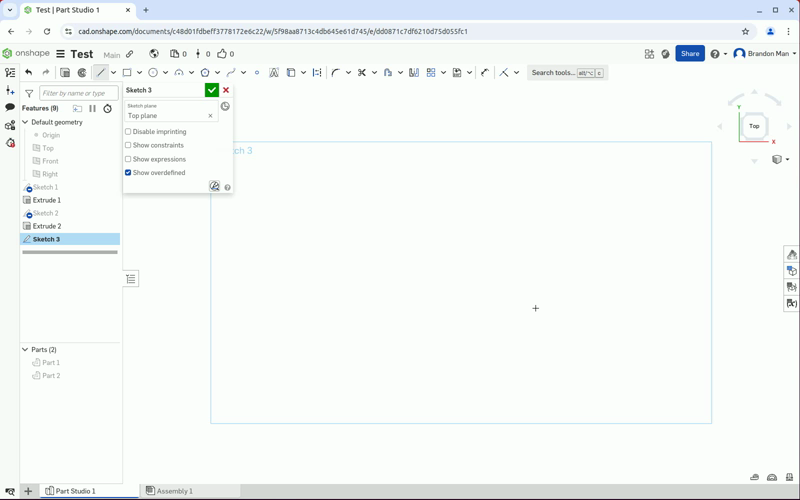
click(535, 307)
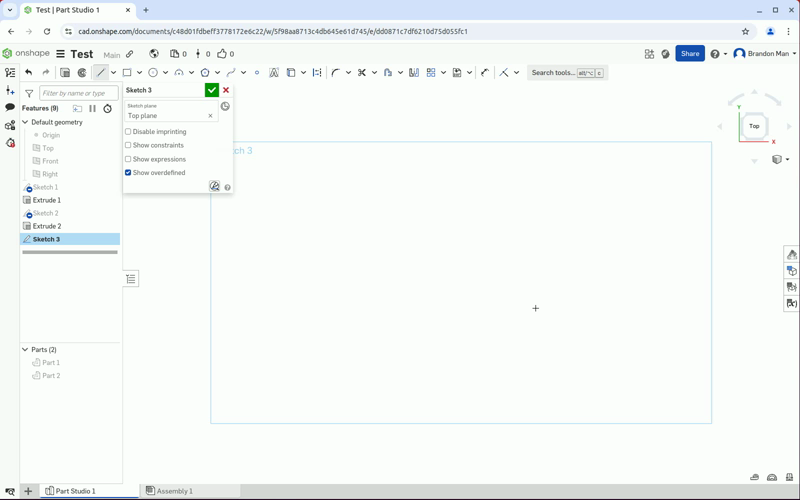
key_up(shift)
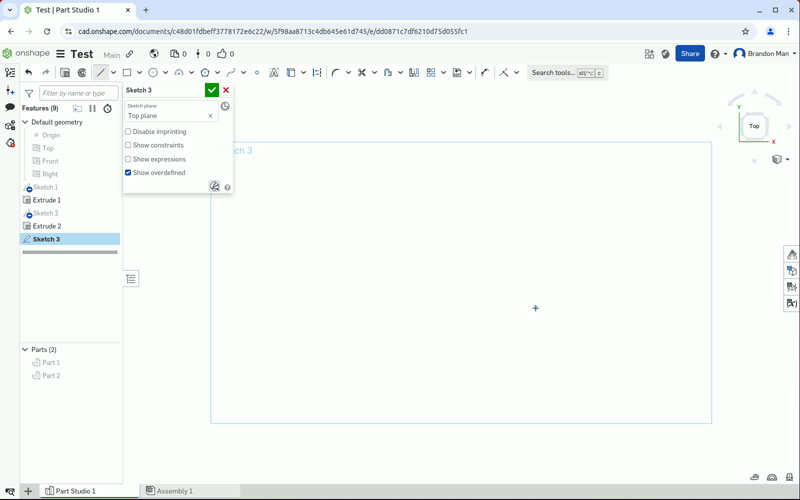
key_down(shift)
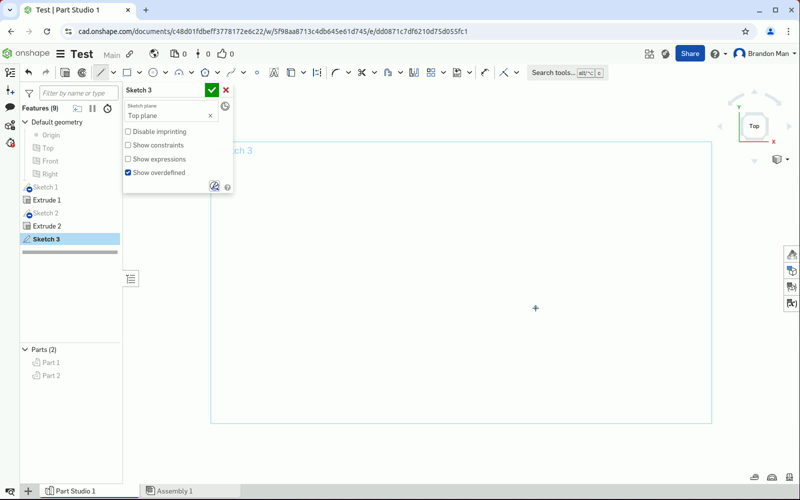
mouse_move(565, 307)
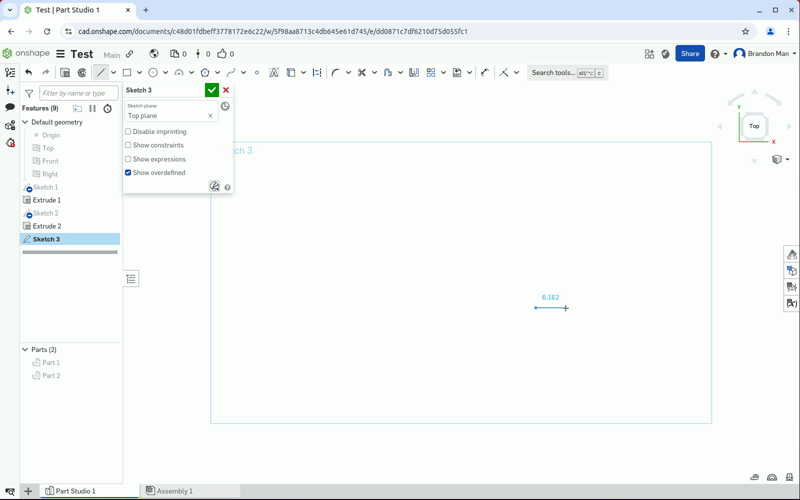
mouse_move(573, 307)
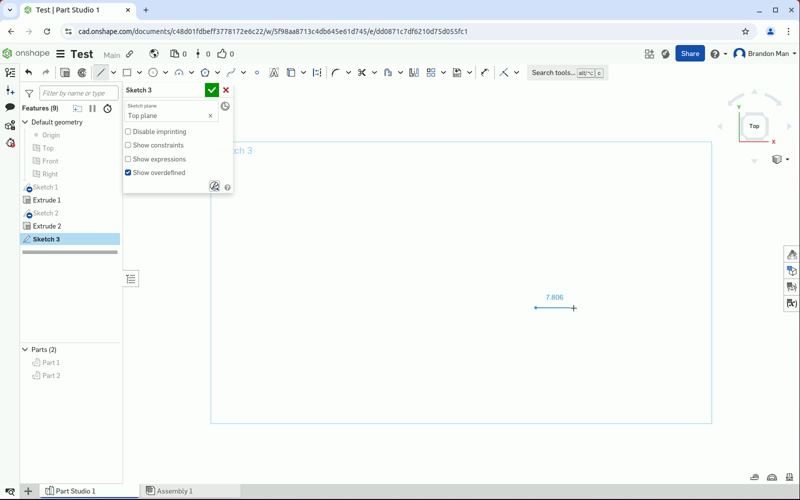
click(573, 307)
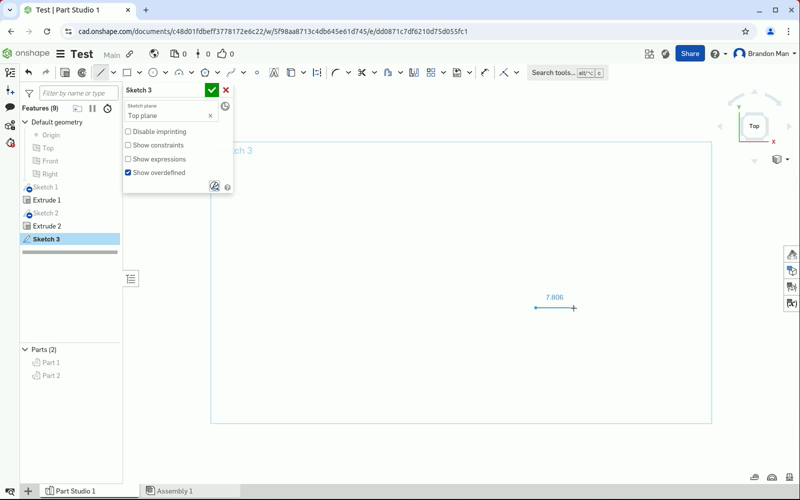
key_up(shift)
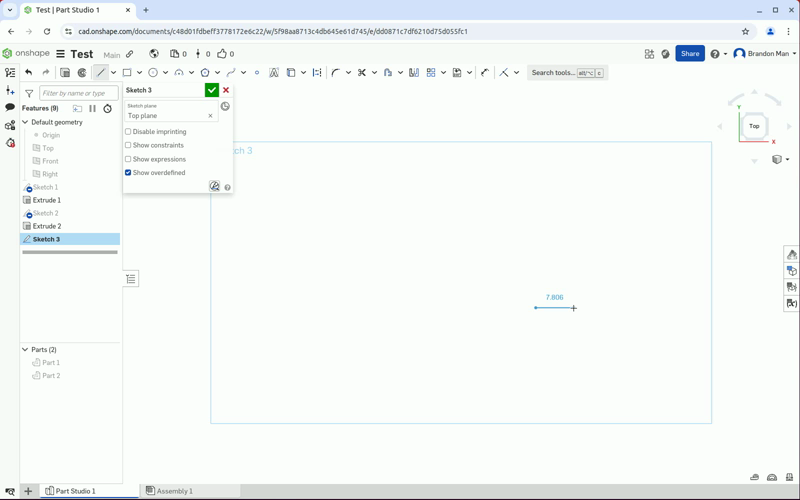
key_down(shift)
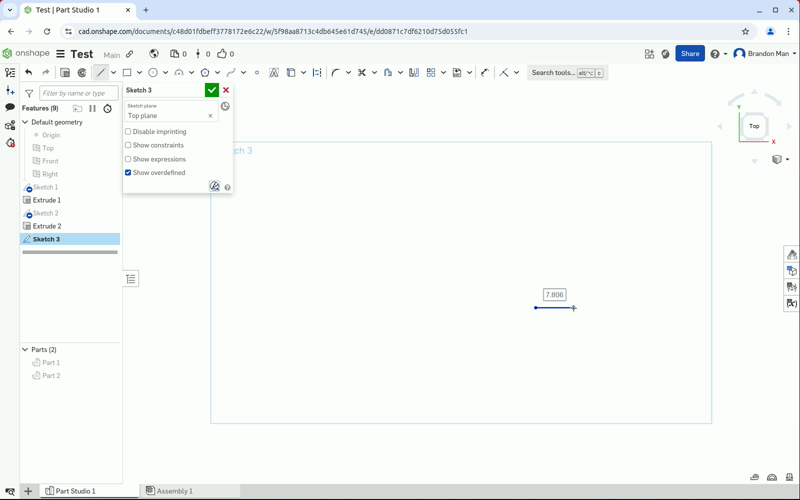
mouse_move(589, 307)
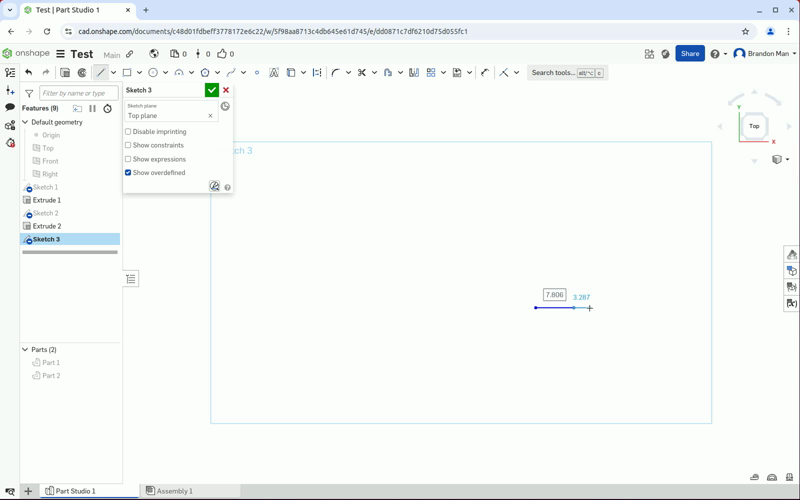
mouse_move(573, 257)
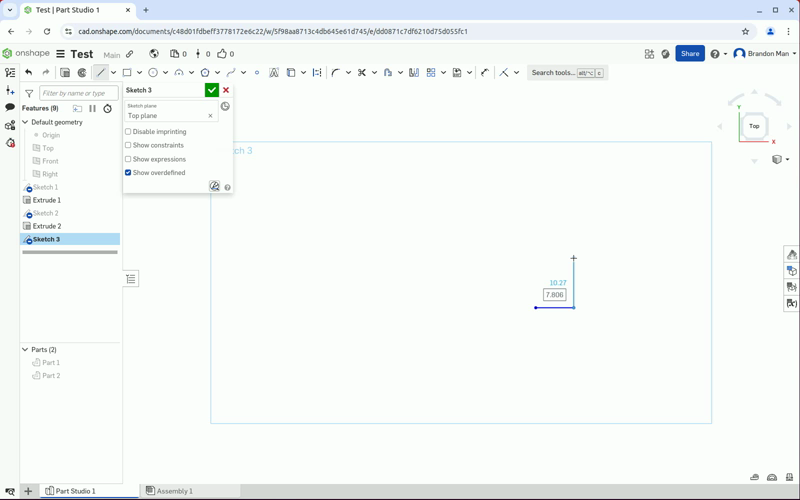
click(573, 257)
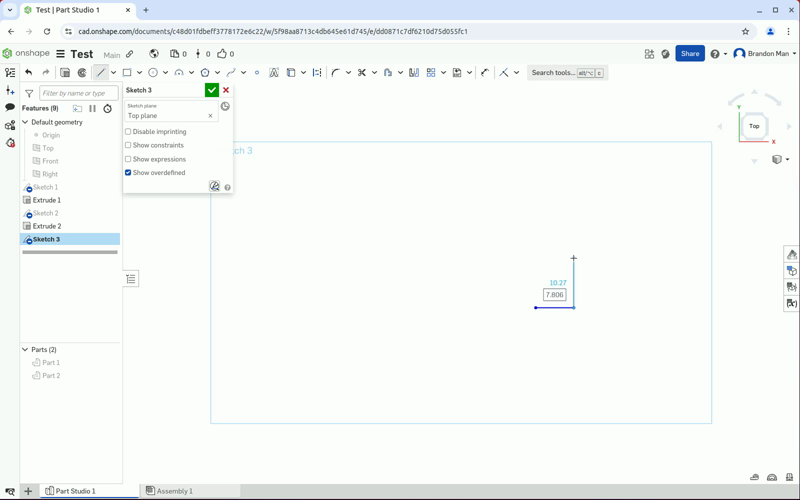
key_up(shift)
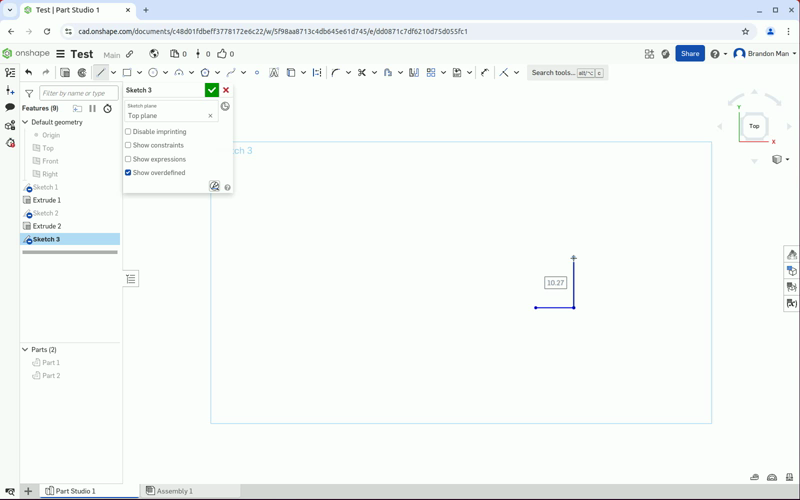
key_down(shift)
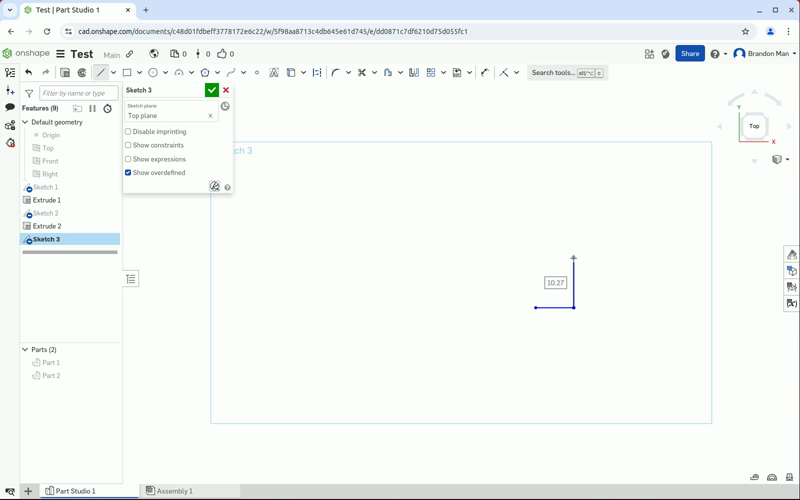
mouse_move(589, 257)
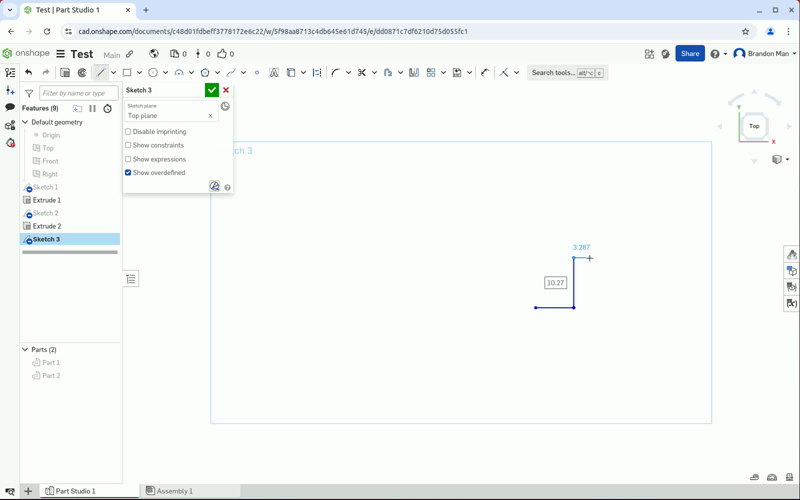
mouse_move(535, 257)
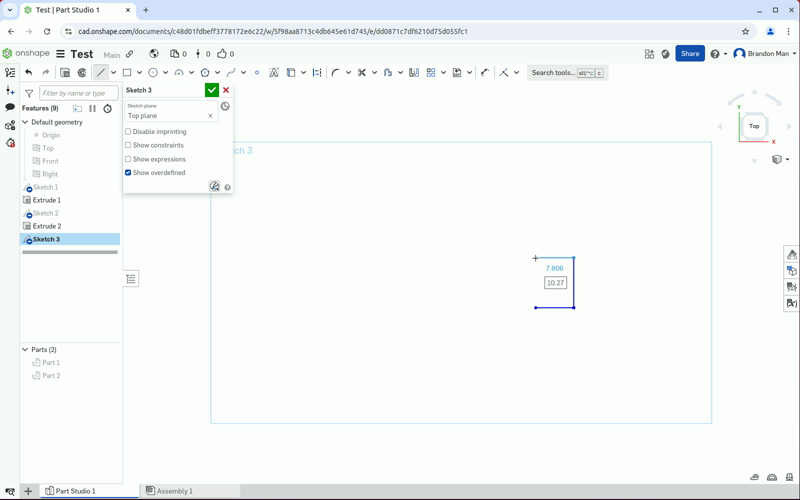
click(535, 257)
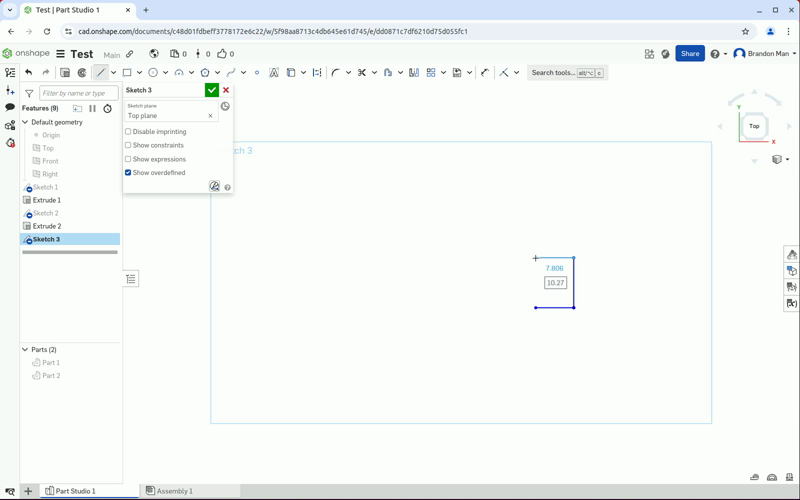
key_up(shift)
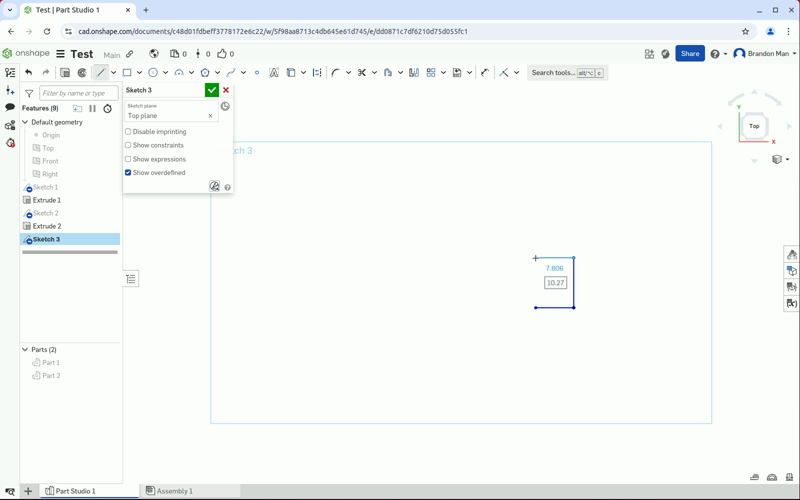
key(esc)
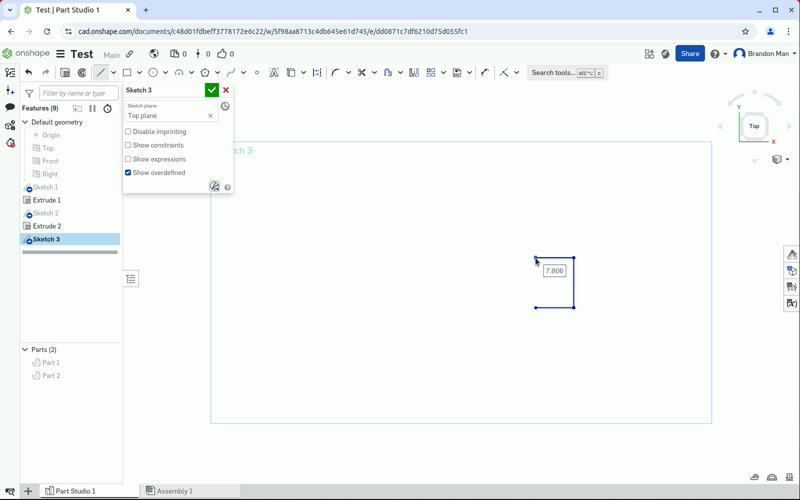
key(a)
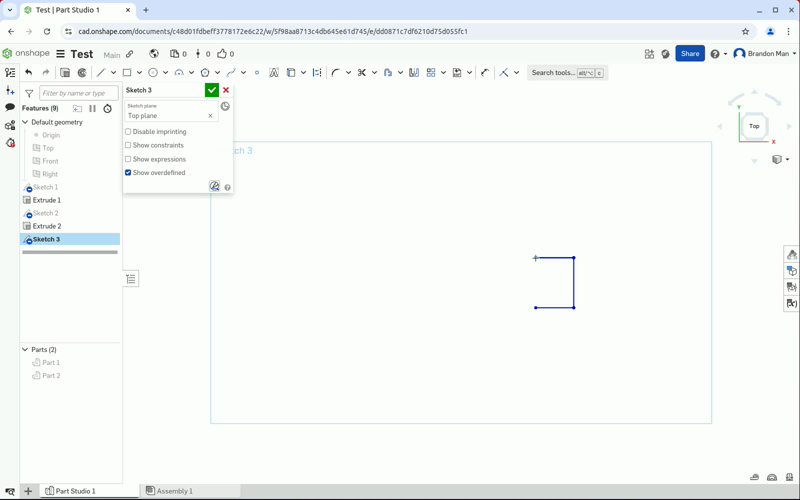
mouse_move(535, 257)
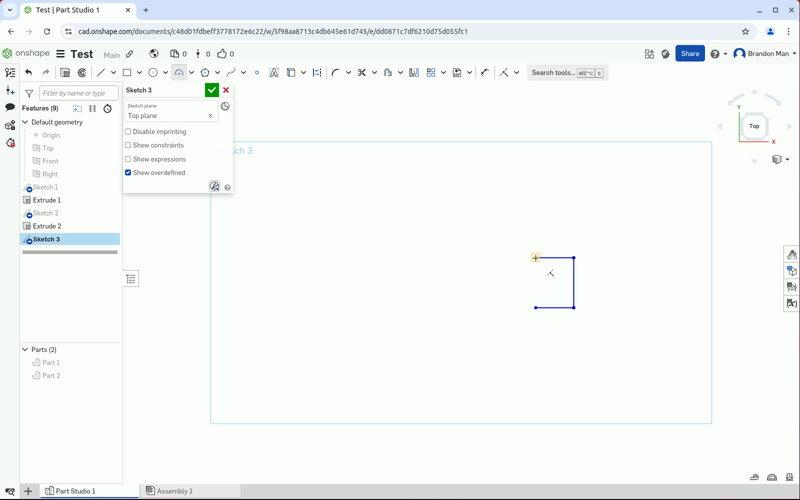
click(535, 257)
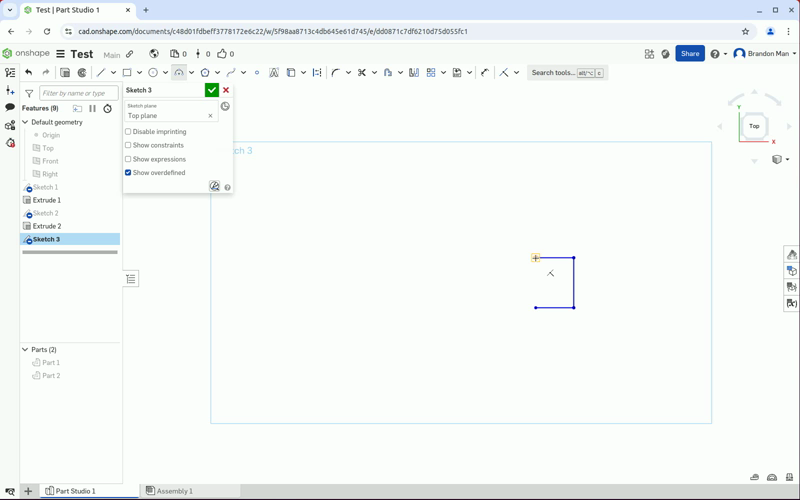
mouse_move(535, 307)
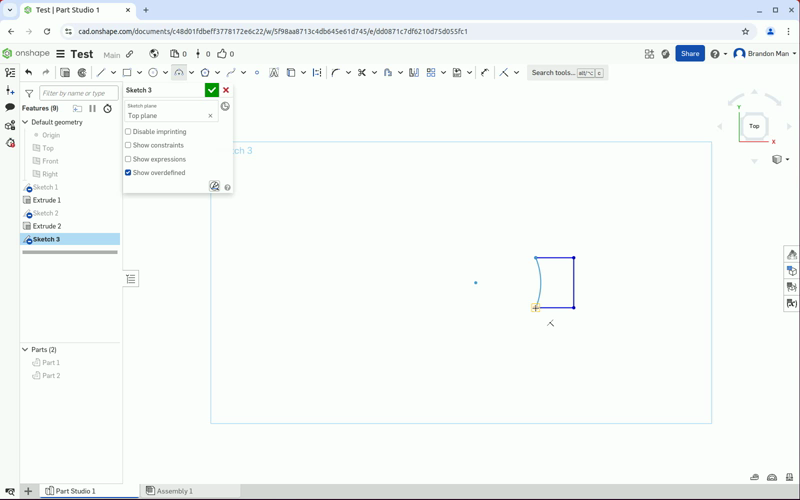
click(535, 307)
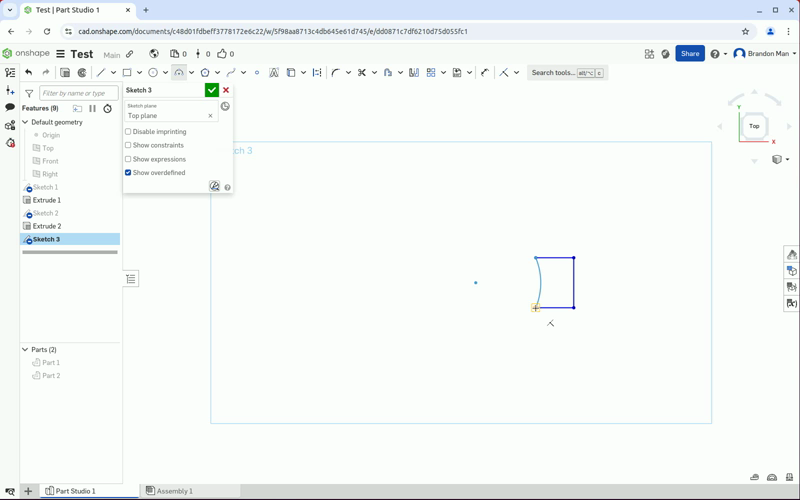
key_down(shift)
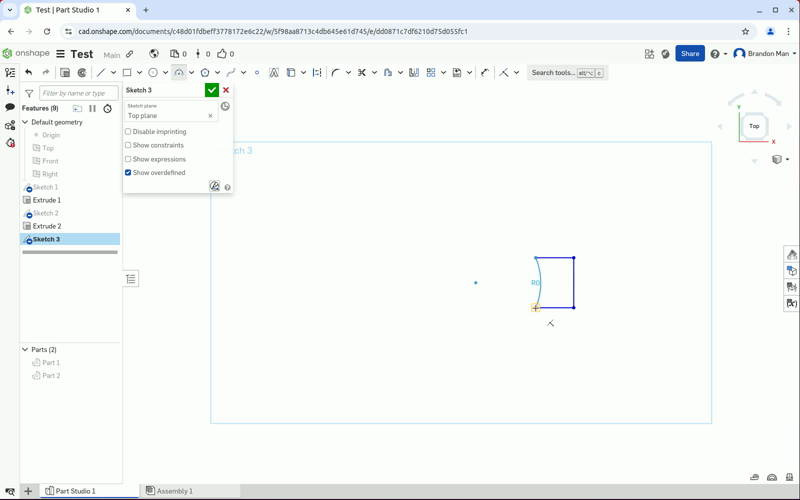
mouse_move(539, 282)
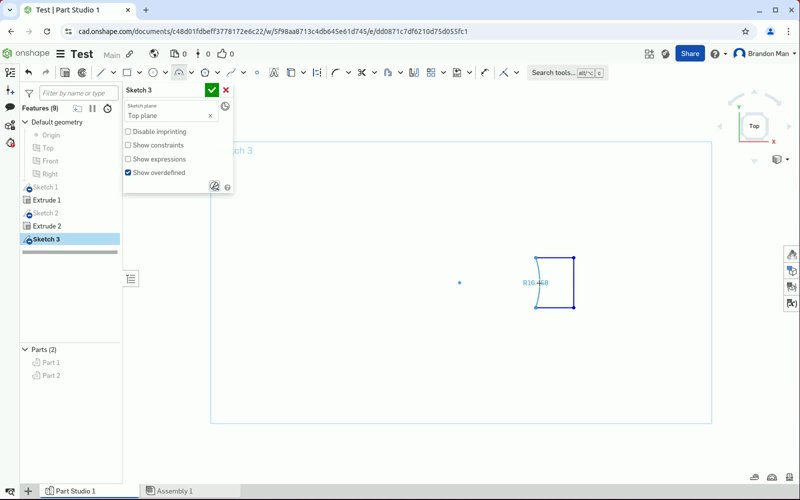
click(539, 282)
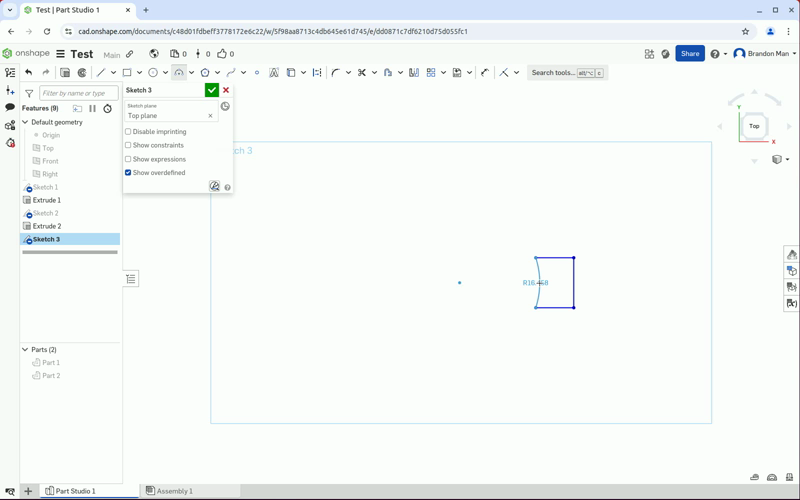
key_up(shift)
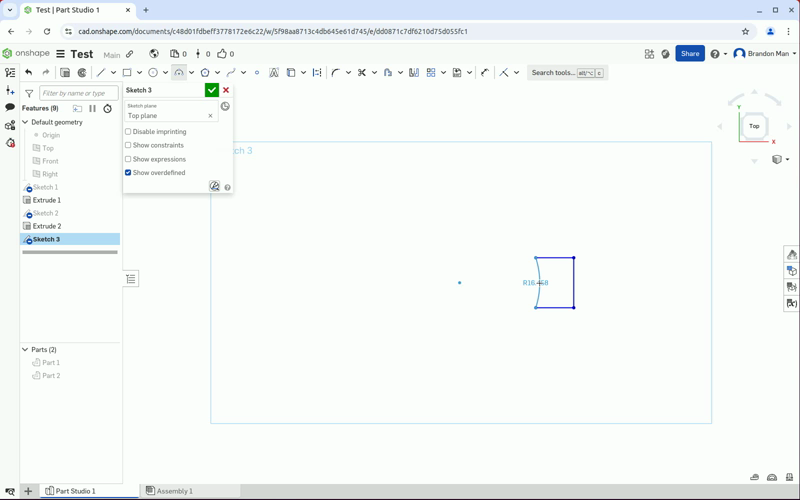
key(esc)
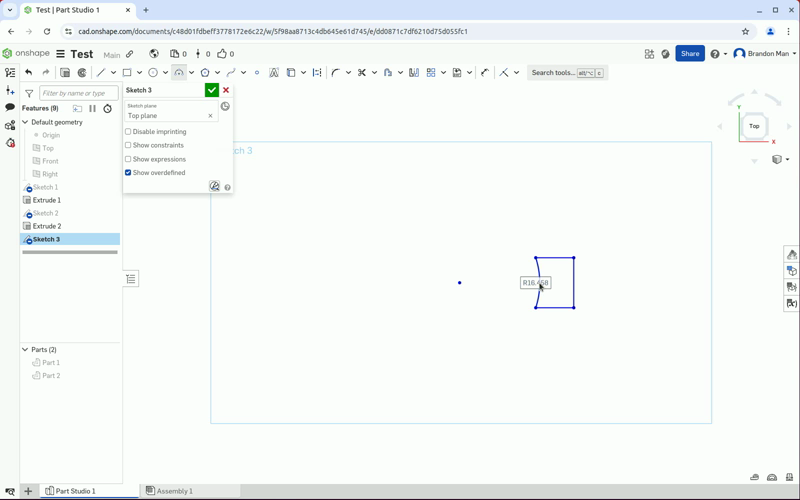
mouse_move(542, 279)
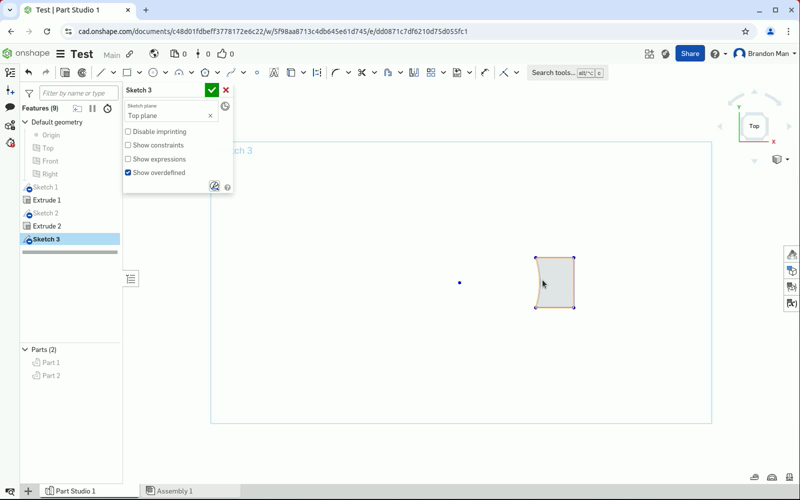
scroll(6)
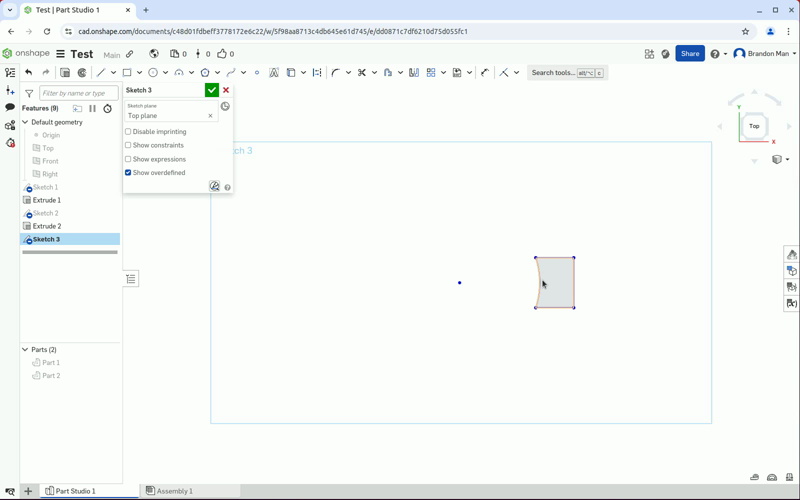
scroll(6)
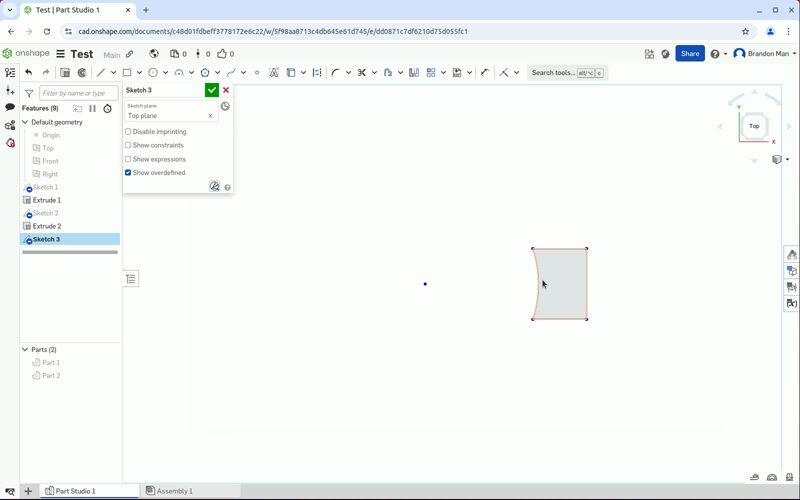
scroll(6)
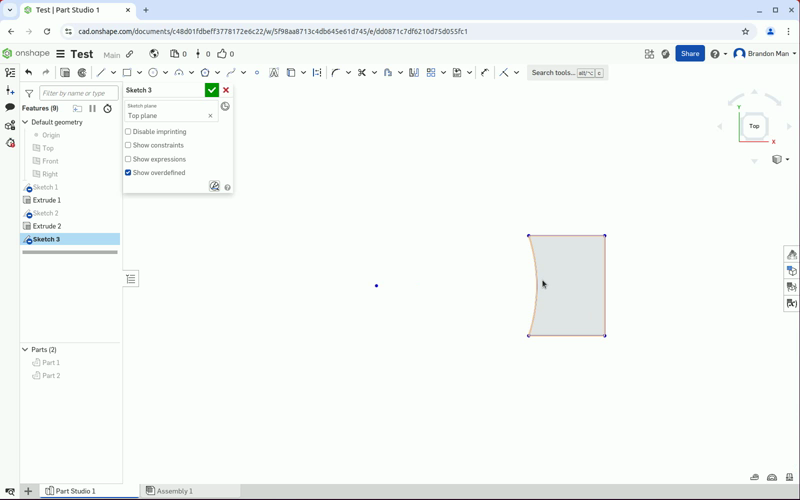
scroll(6)
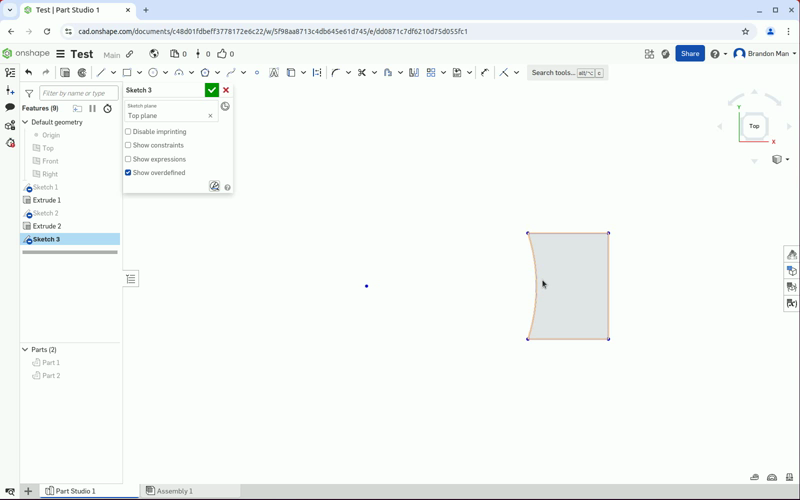
scroll(6)
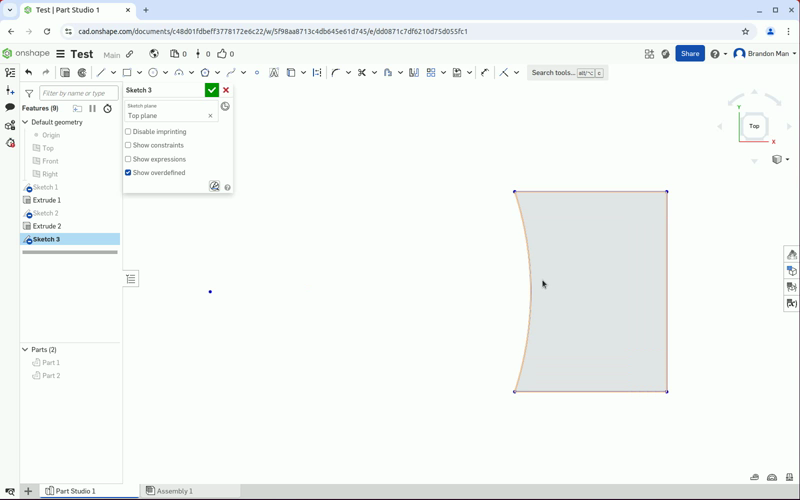
scroll(6)
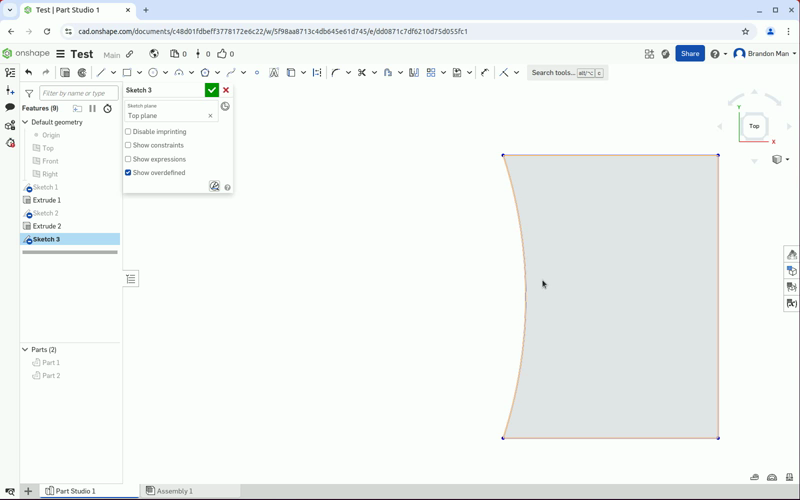
scroll(6)
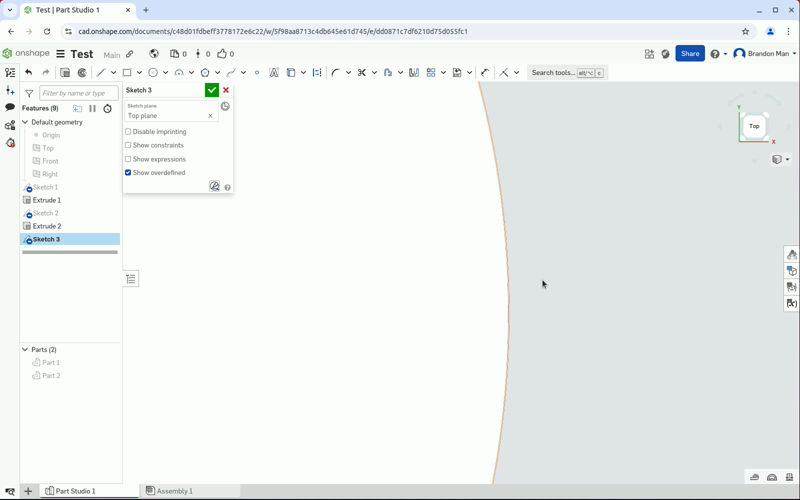
click(542, 279)
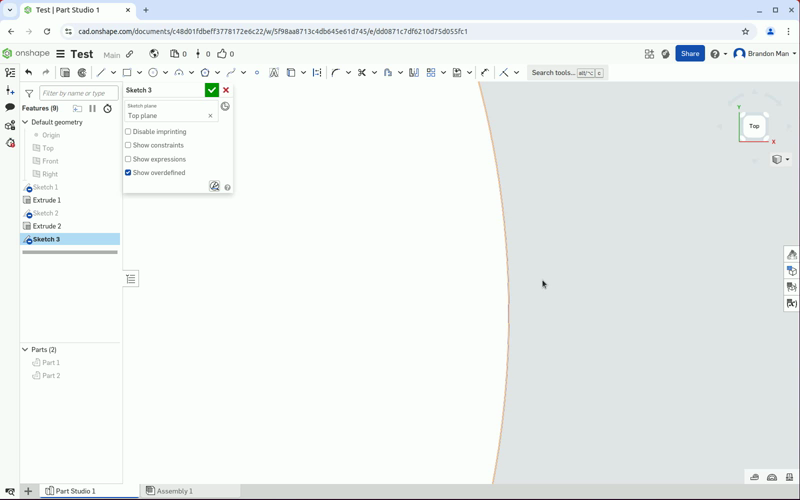
scroll(-6)
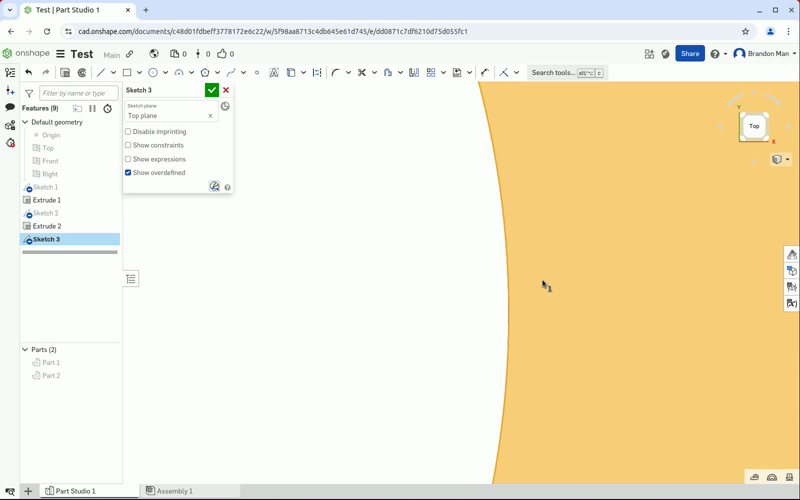
scroll(-6)
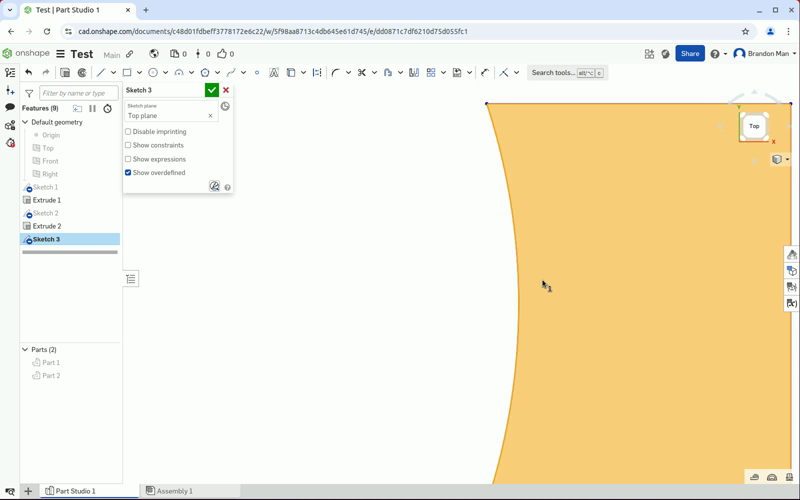
scroll(-6)
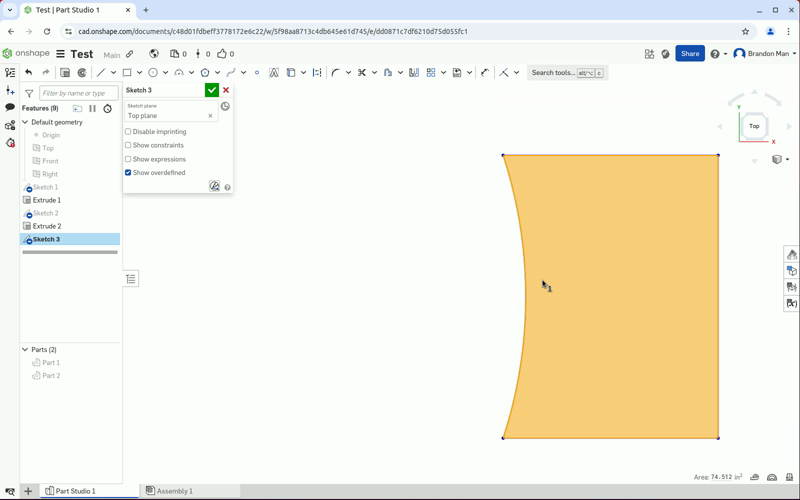
scroll(-6)
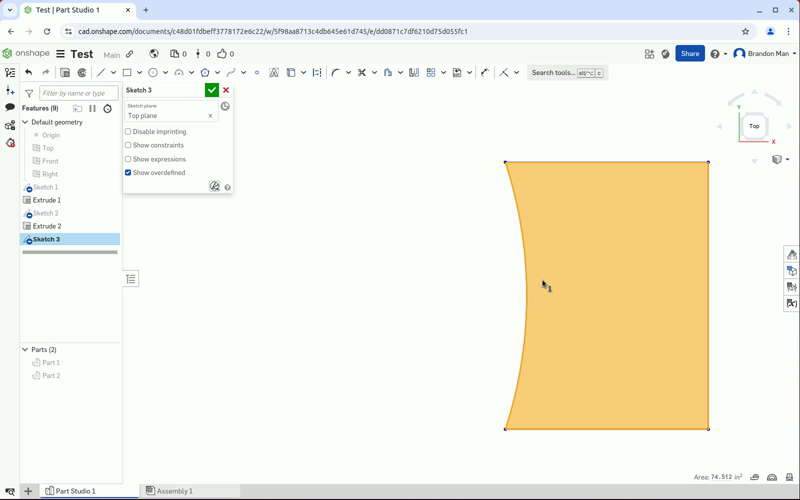
scroll(-6)
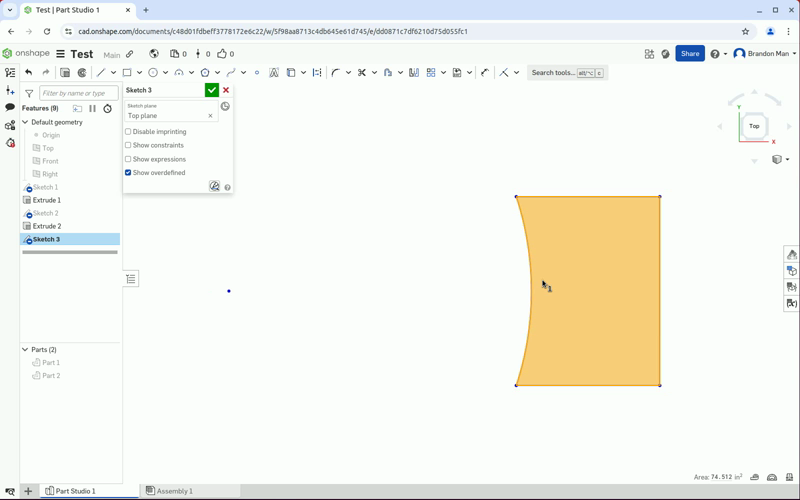
scroll(-6)
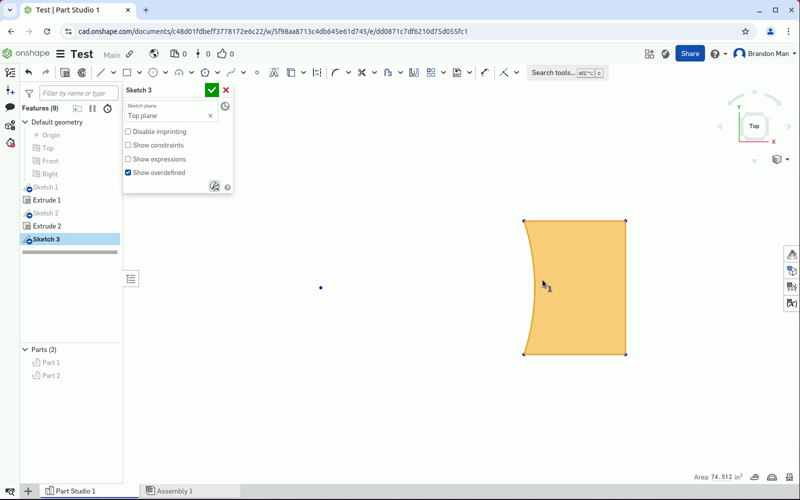
scroll(-6)
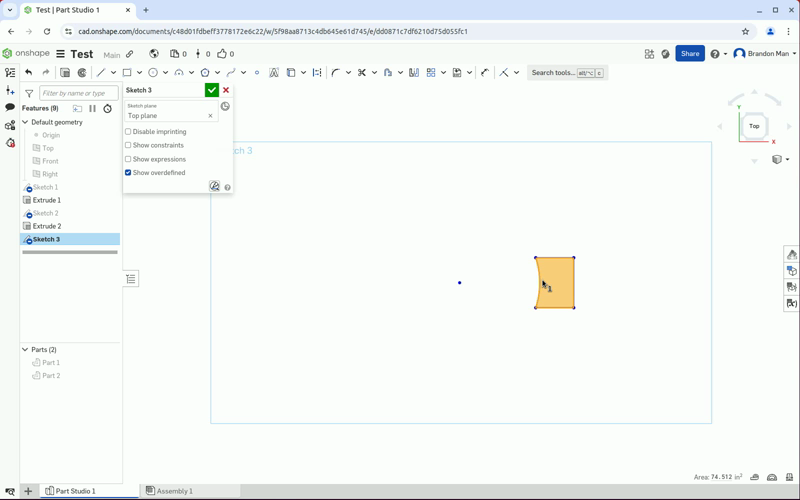
mouse_move(73, 352)
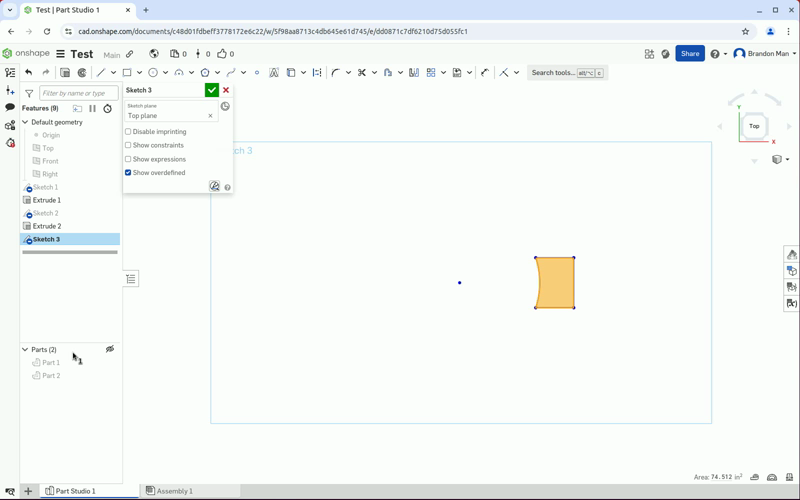
key(shift+y)
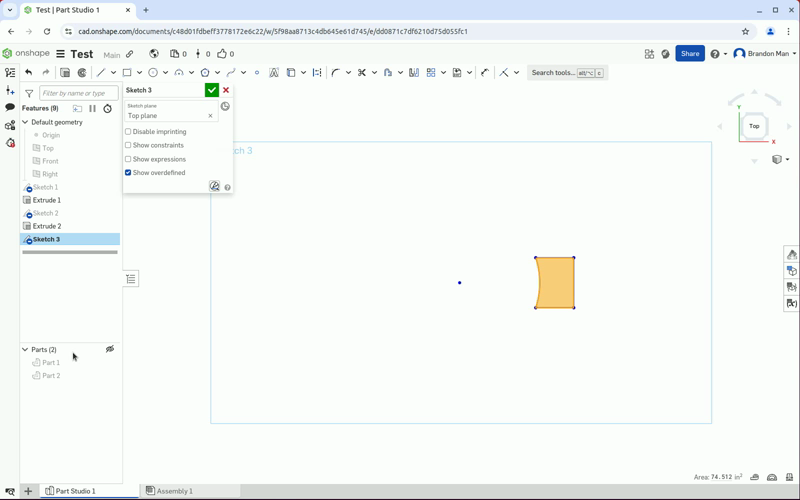
key(shift+e)
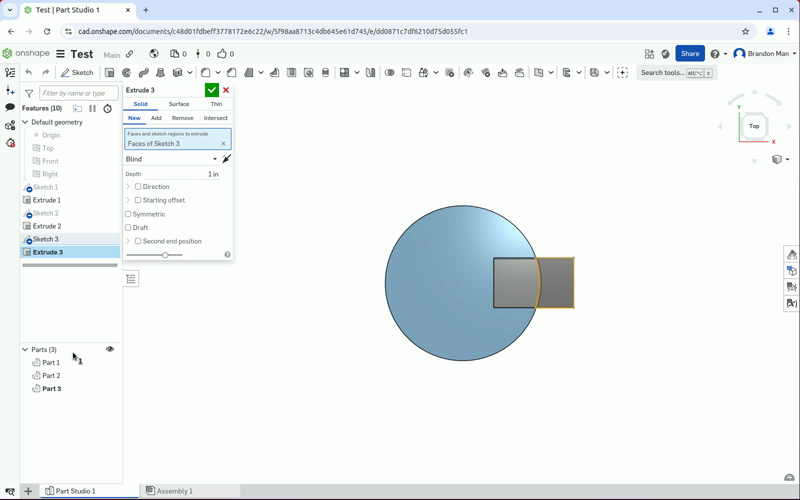
mouse_move(143, 106)
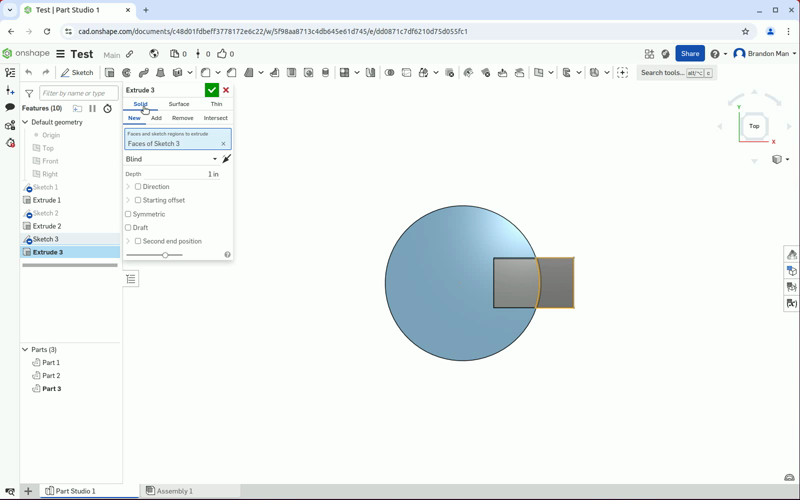
click(143, 106)
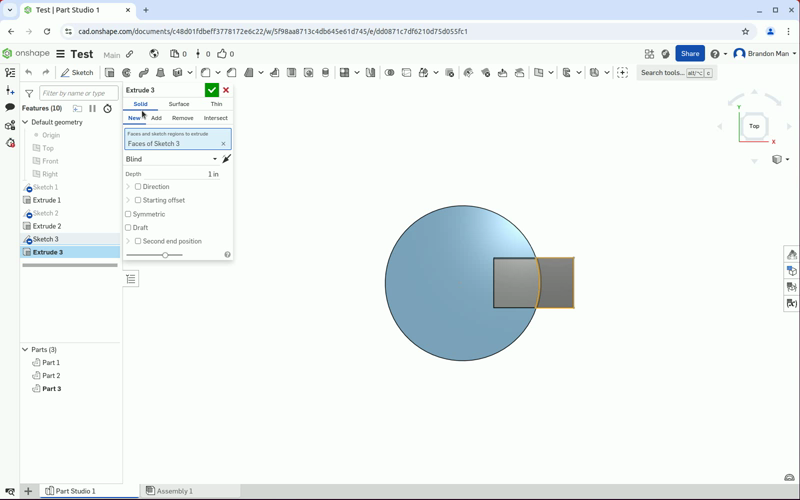
mouse_move(137, 120)
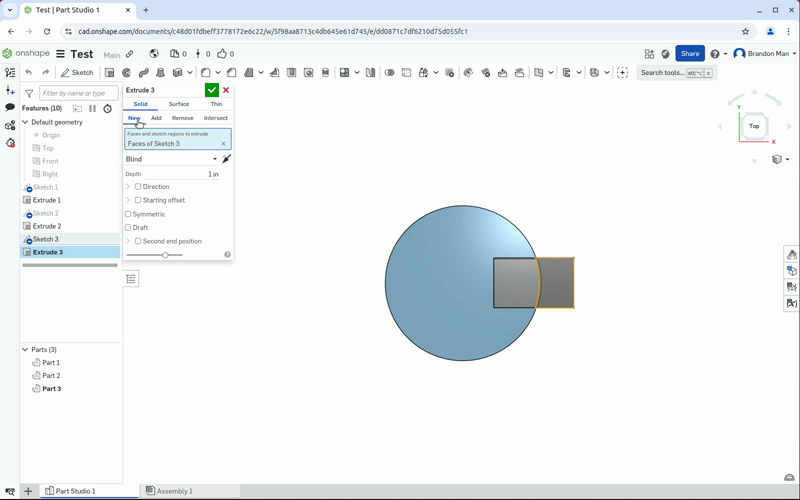
click(137, 120)
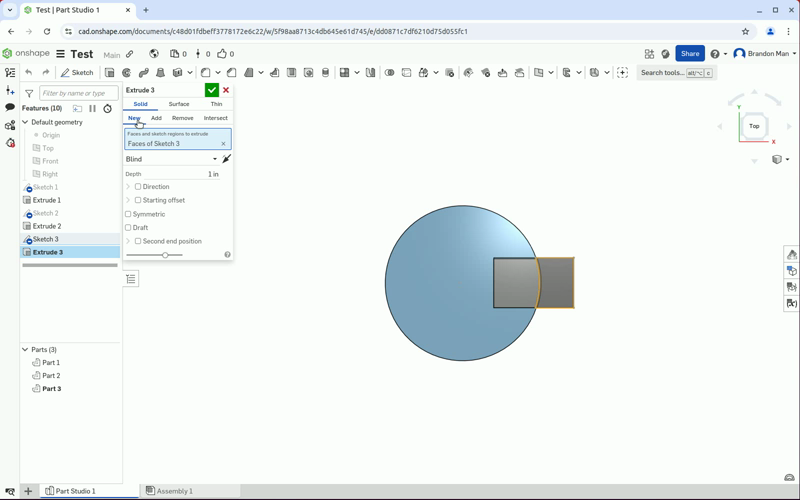
key(tab, 4)
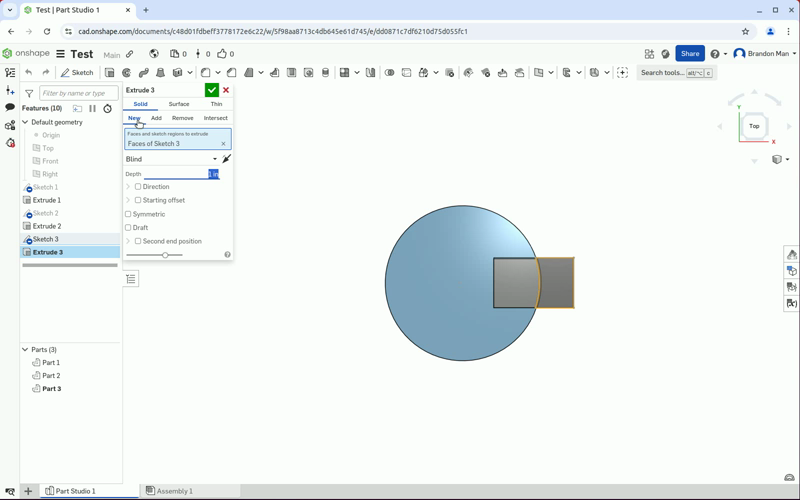
text(4.092)
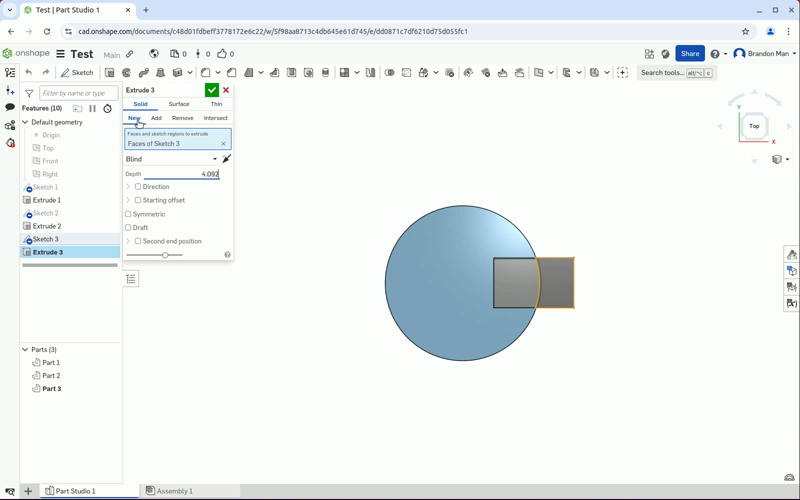
key(enter)
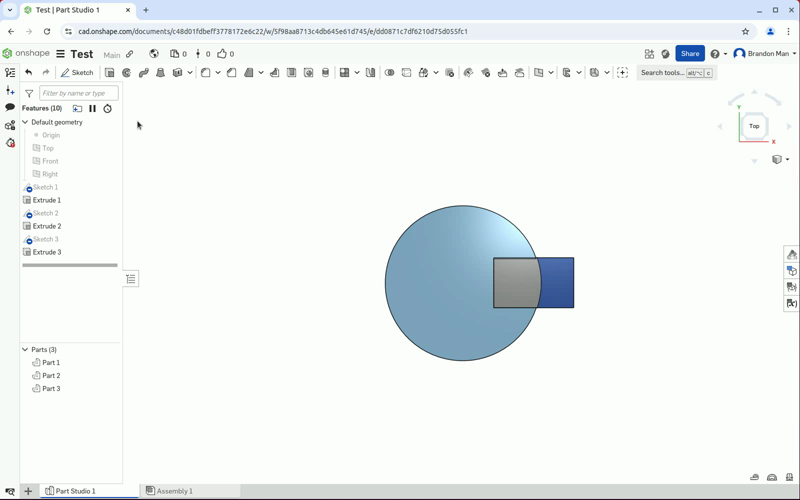
key(shift+h)
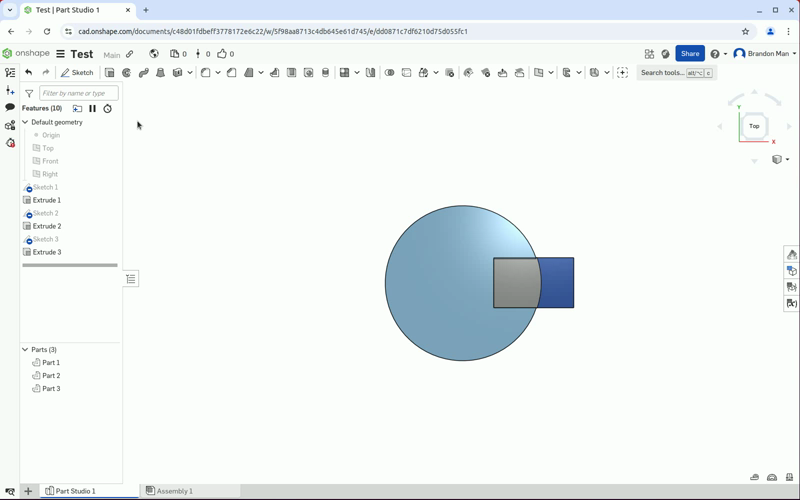
key(shift+h)
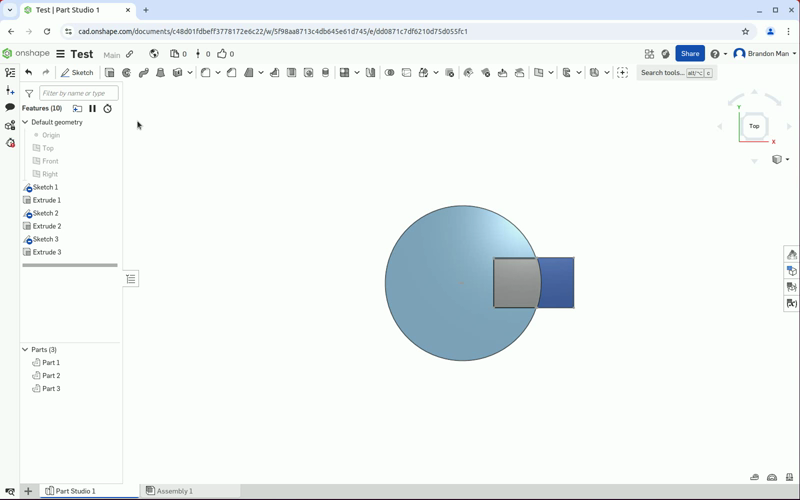
key(shift+7)
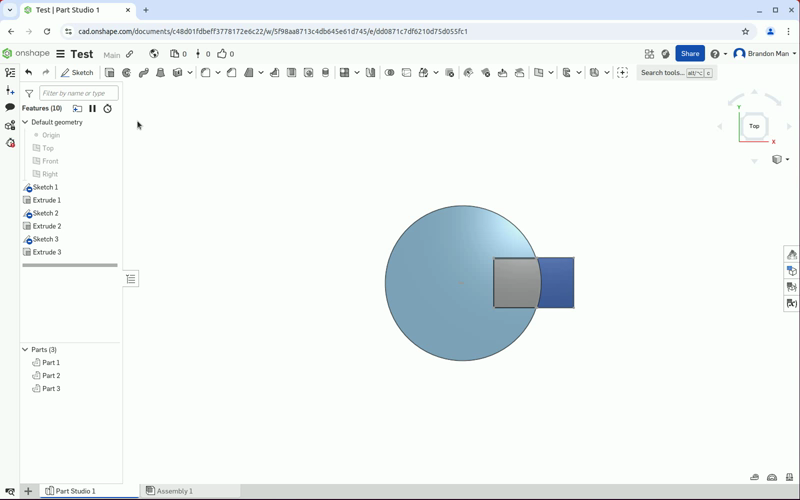
key(up, 3)
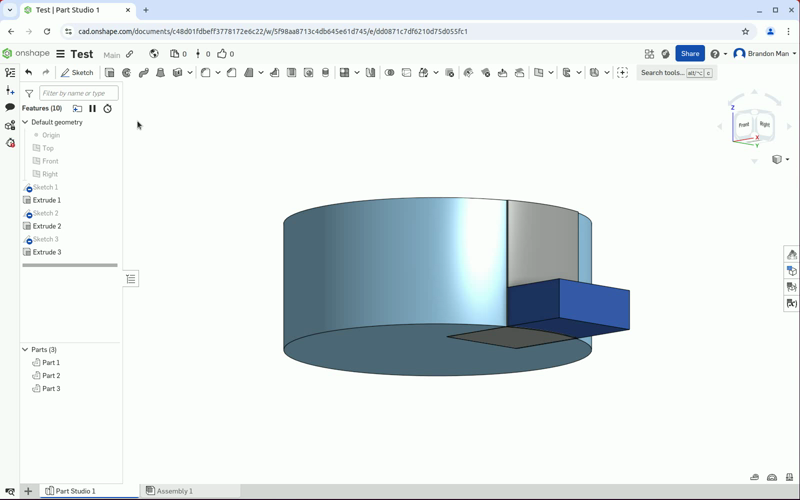
key(left, 3)
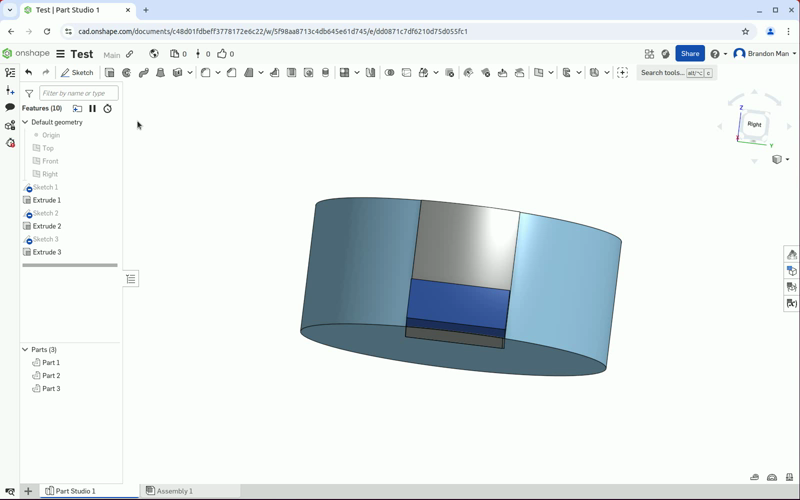
key(right, 3)
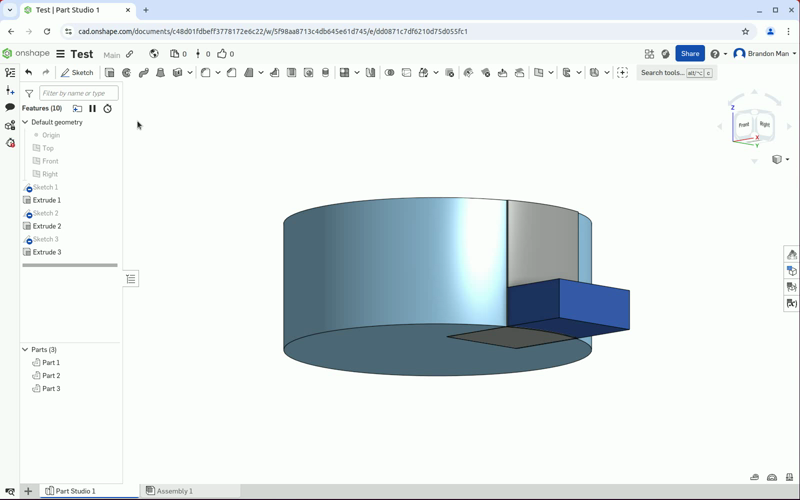
key(down, 3)
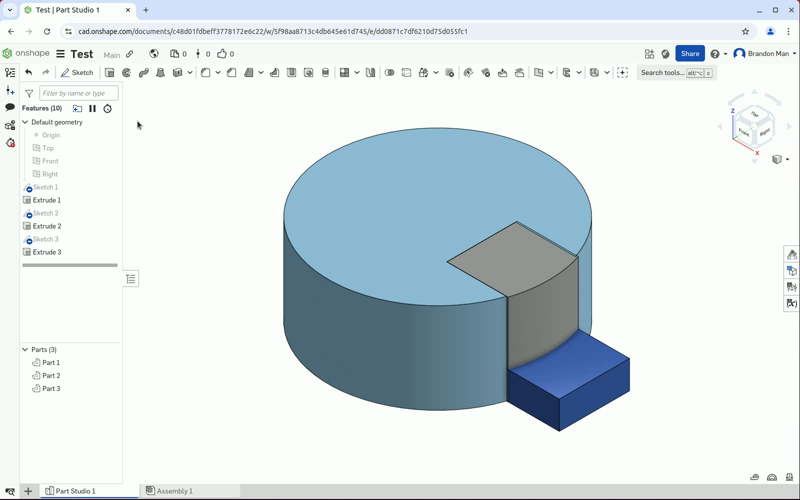
mouse_move(73, 189)
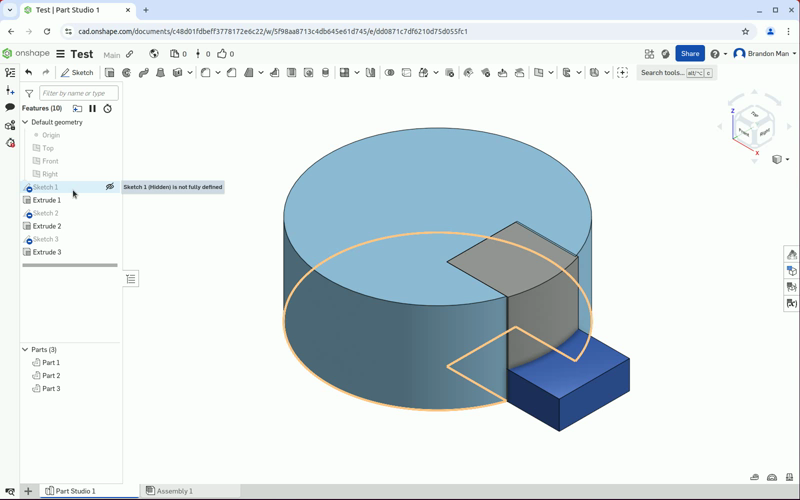
click(73, 189)